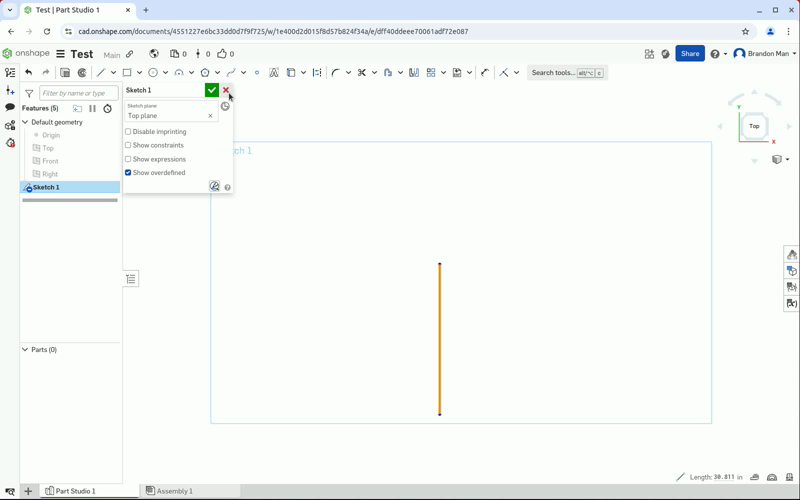
key(shift+h)
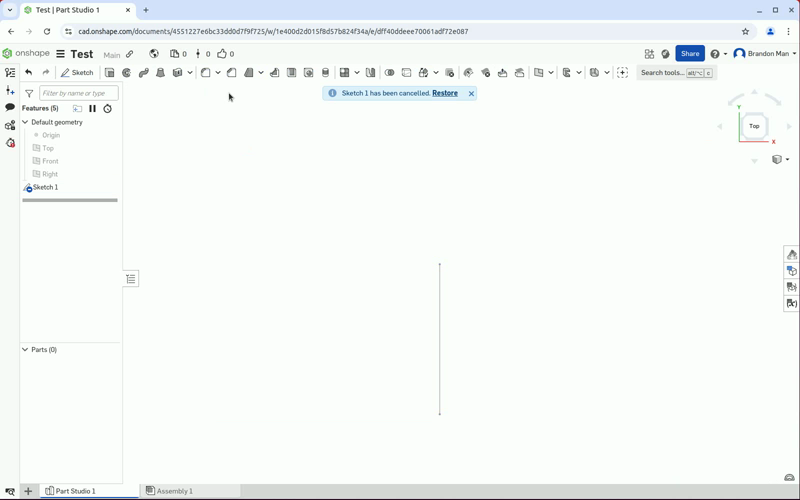
key(shift+s)
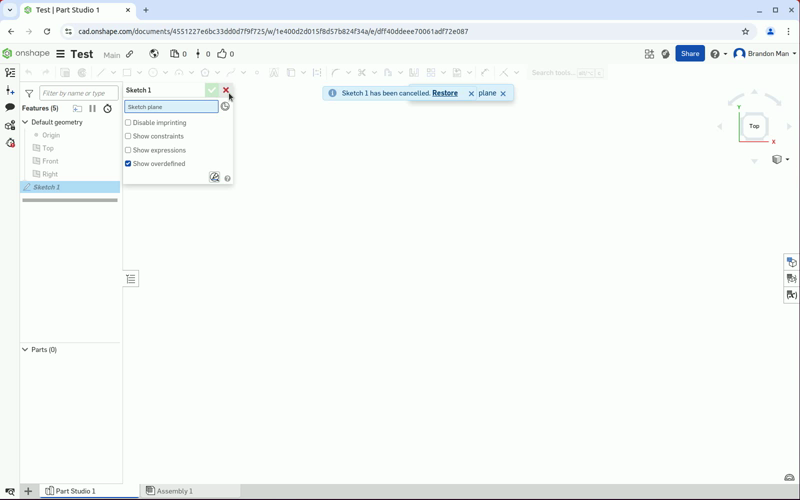
mouse_move(73, 150)
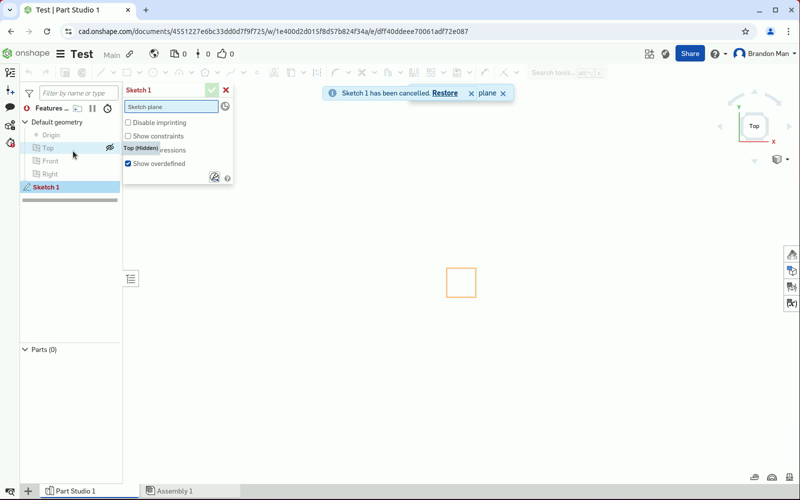
click(73, 150)
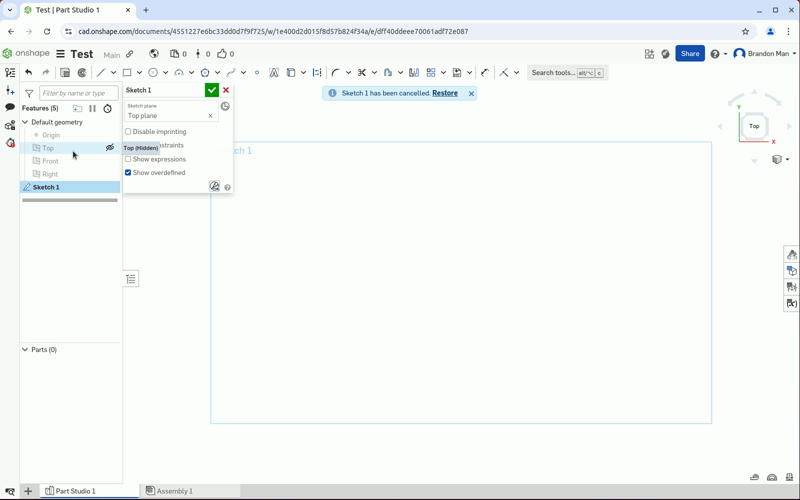
mouse_move(73, 352)
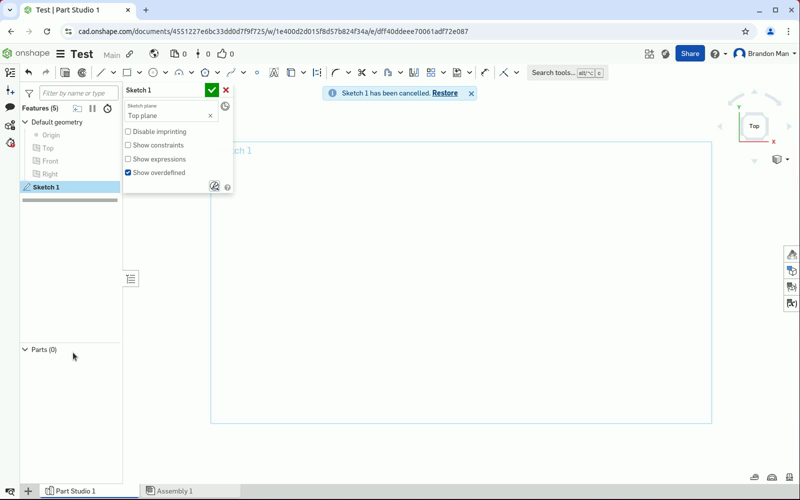
key(y)
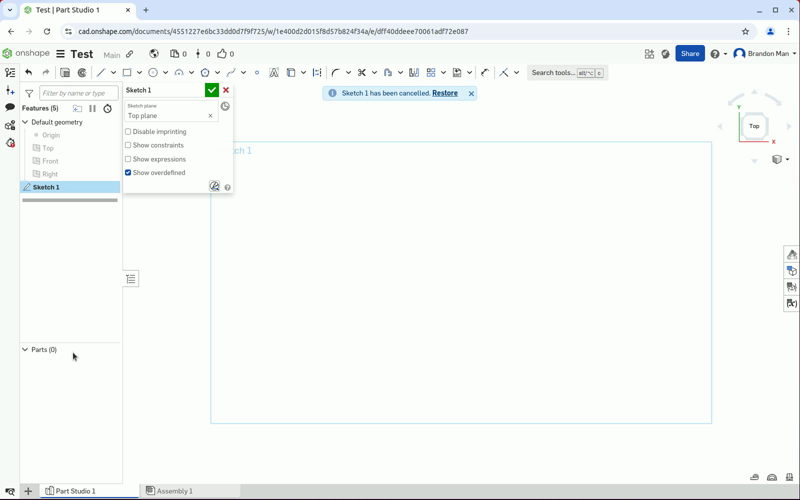
key(l)
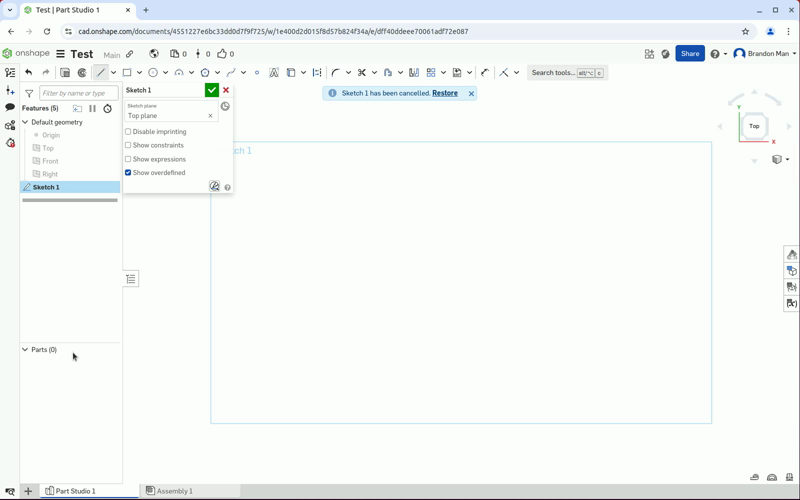
key_down(shift)
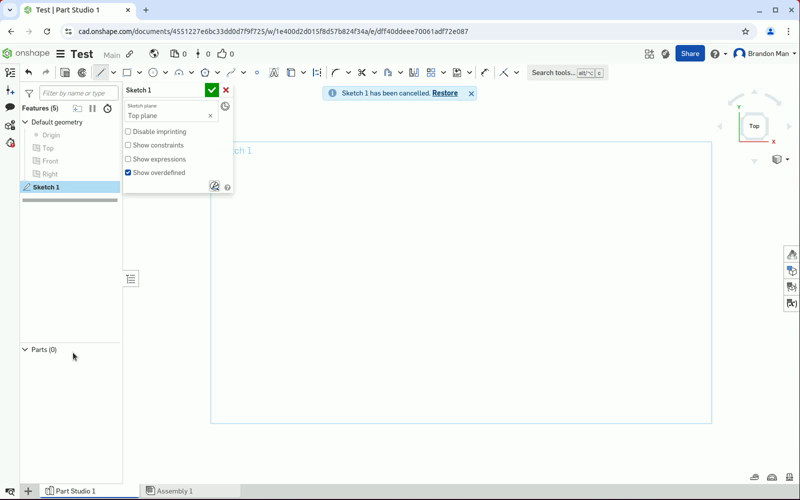
mouse_move(395, 315)
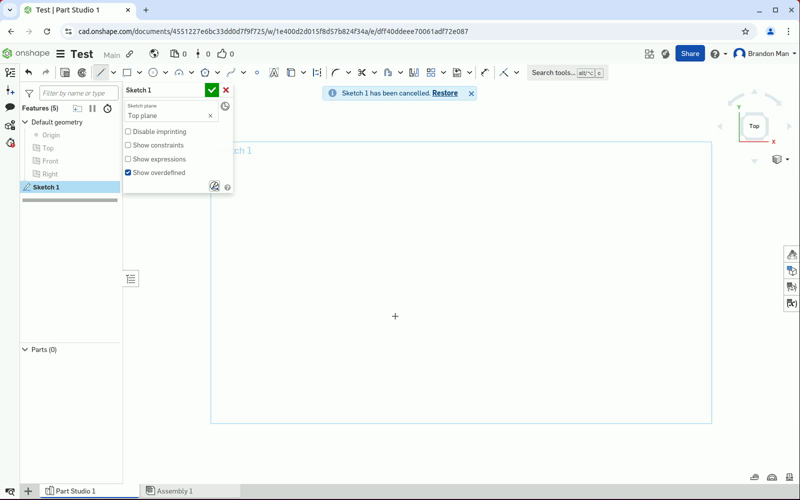
click(395, 315)
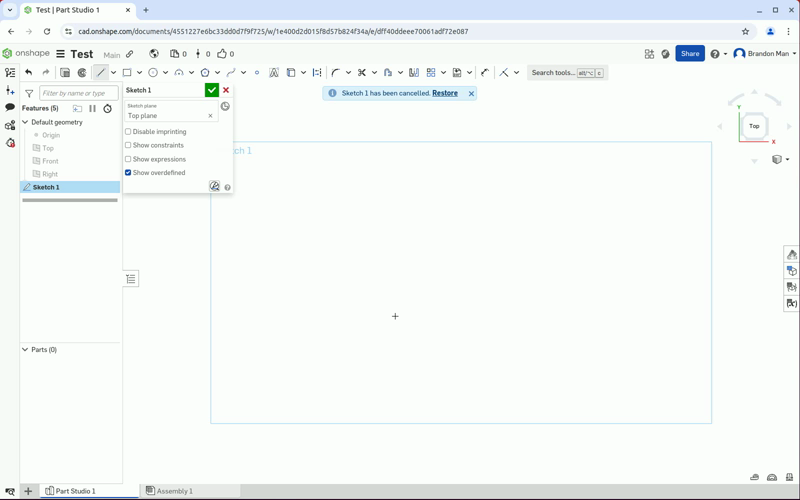
key_up(shift)
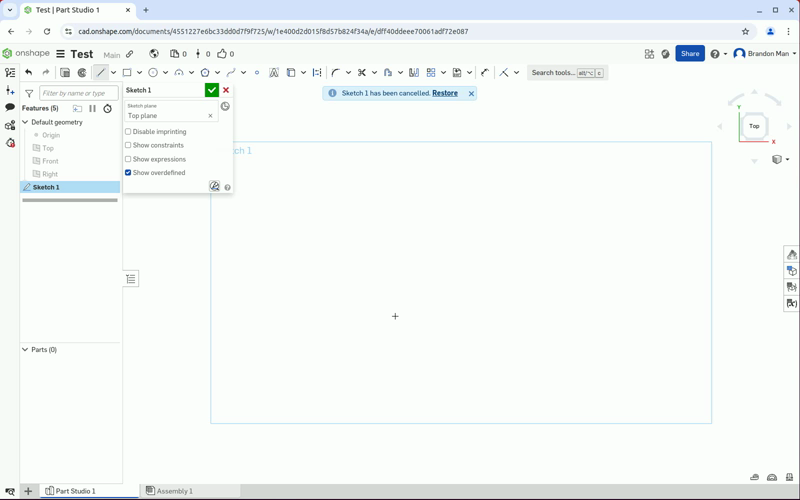
key_down(shift)
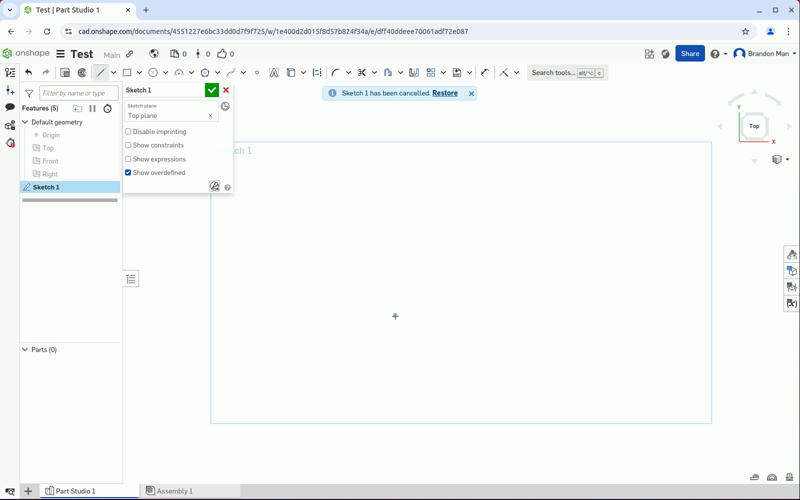
mouse_move(425, 315)
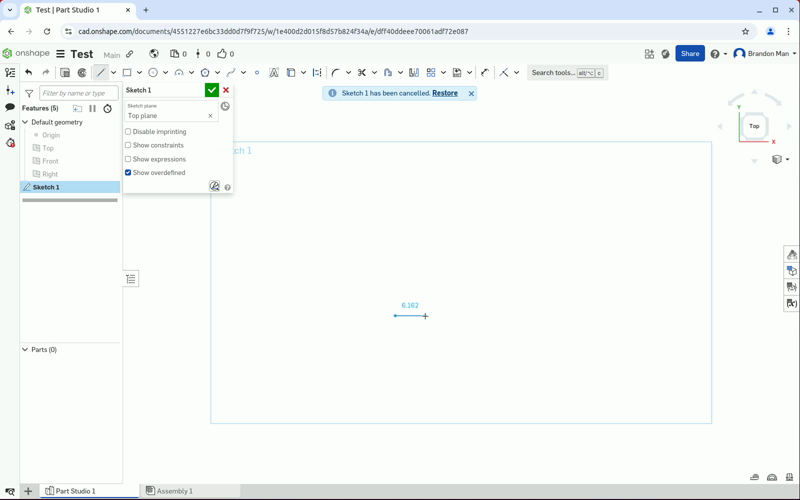
mouse_move(401, 315)
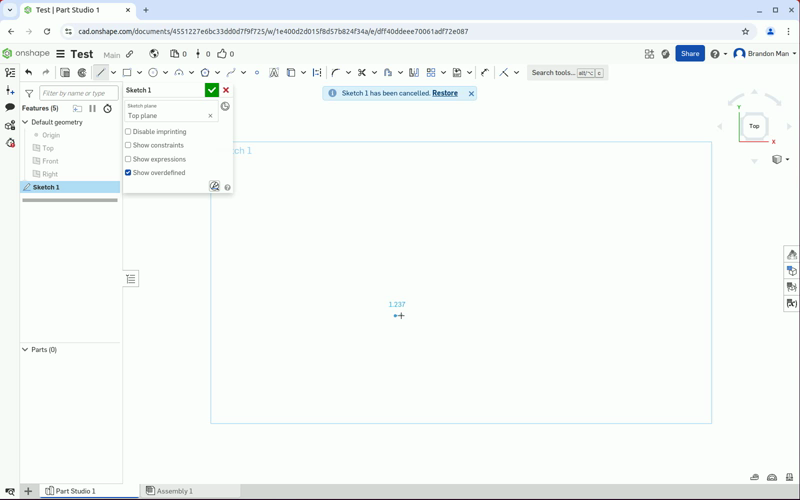
scroll(6)
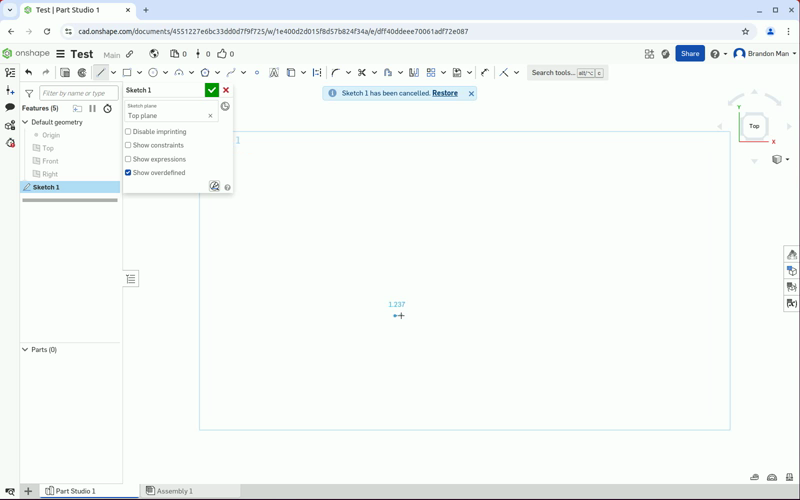
scroll(6)
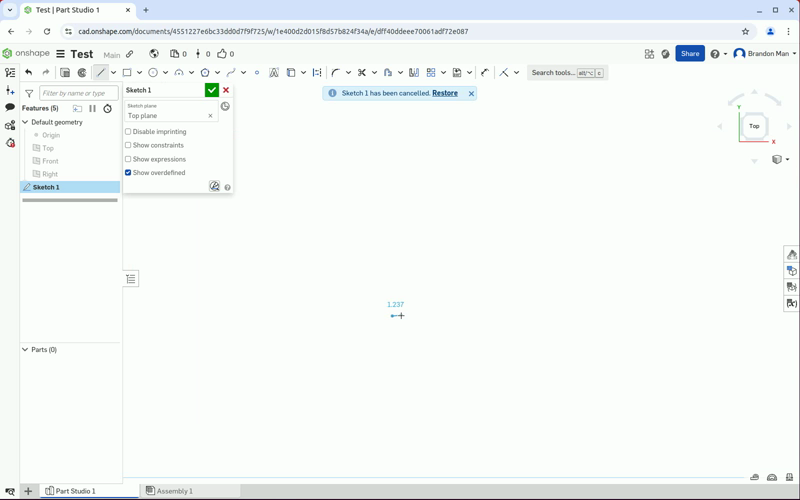
scroll(6)
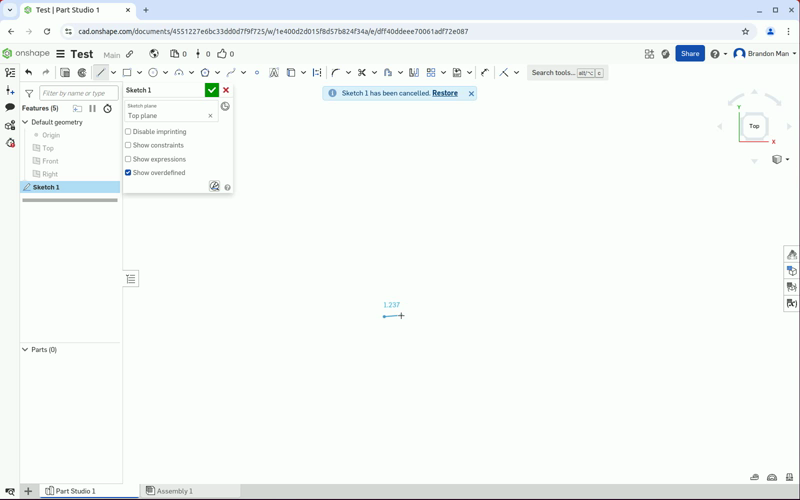
scroll(6)
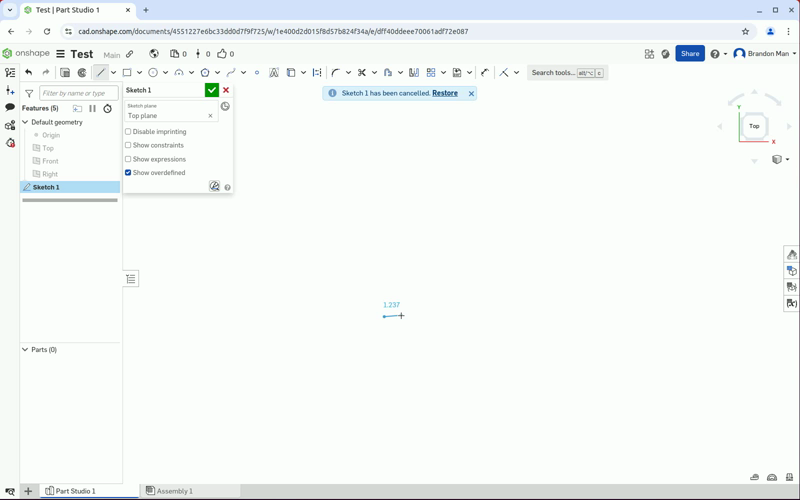
scroll(6)
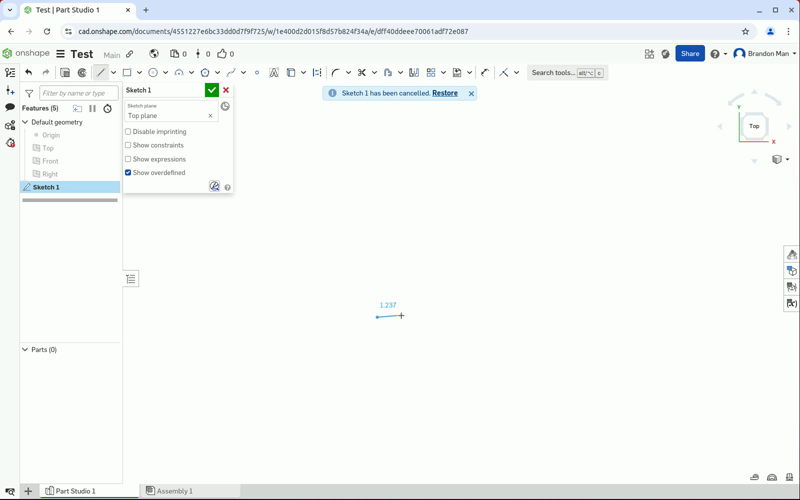
scroll(6)
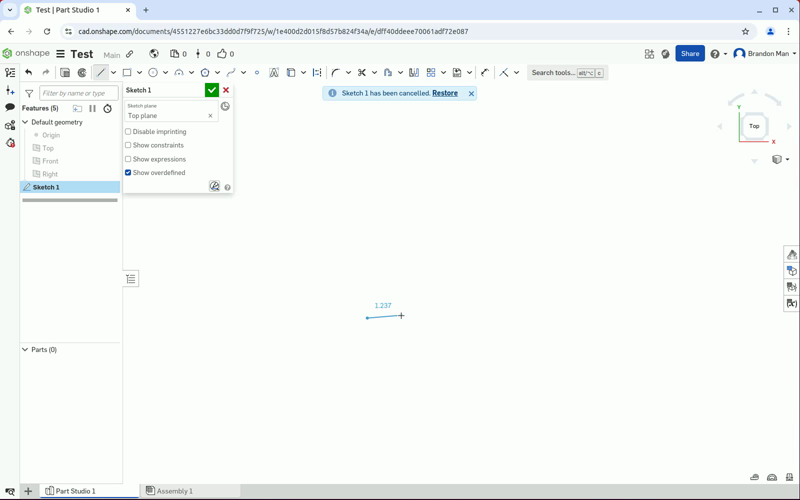
scroll(6)
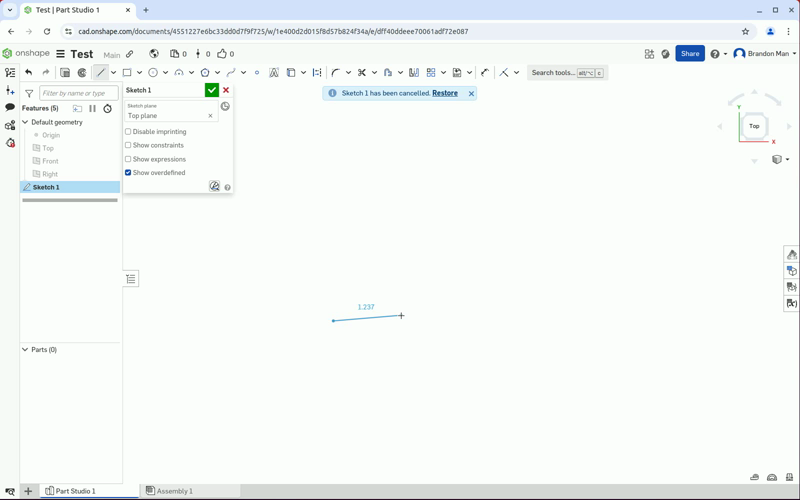
click(401, 315)
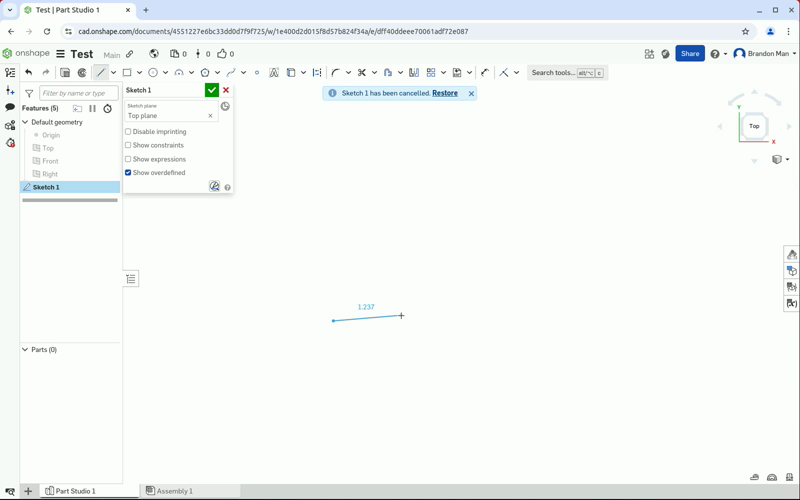
scroll(-6)
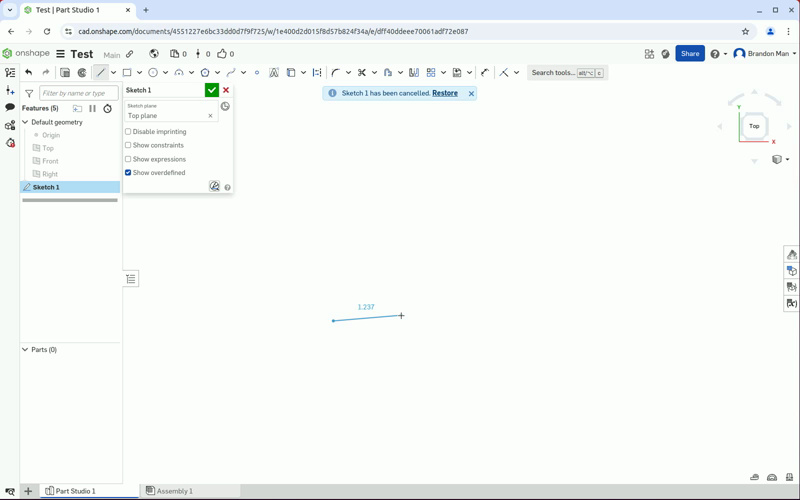
scroll(-6)
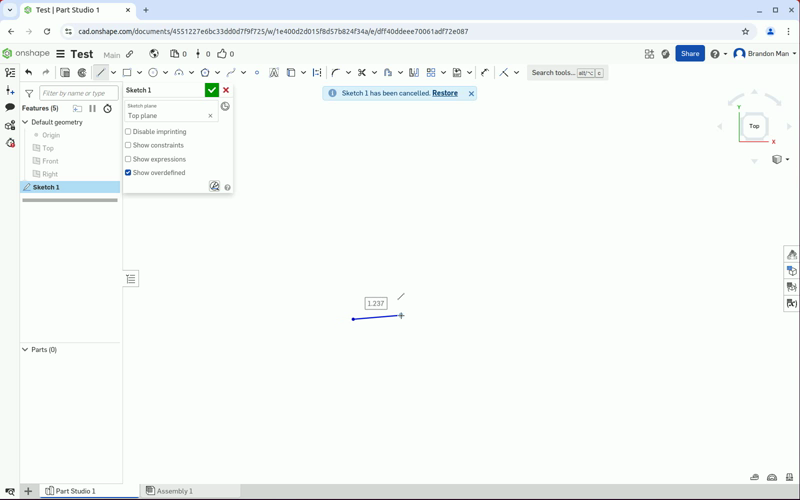
scroll(-6)
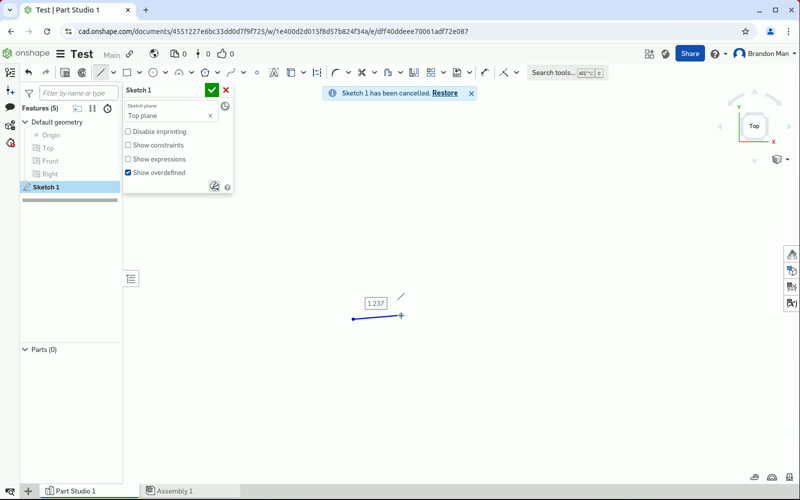
scroll(-6)
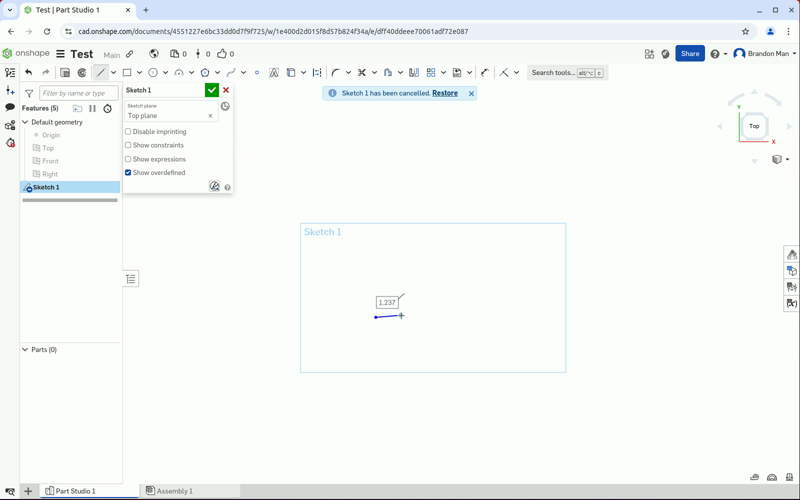
scroll(-6)
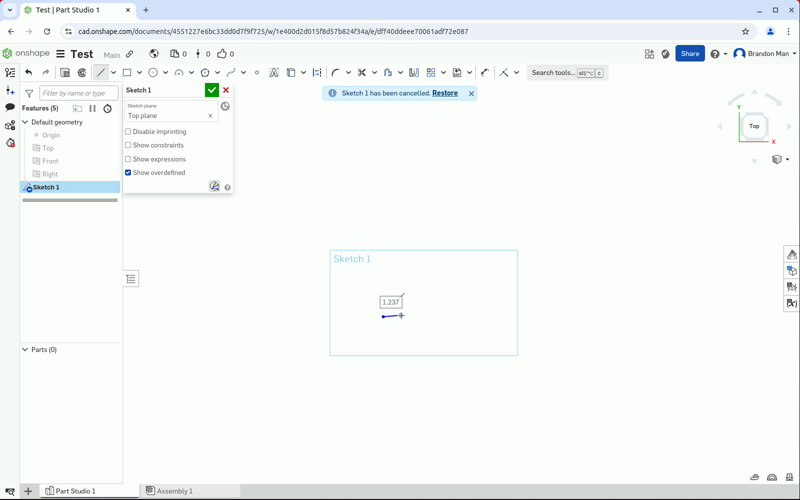
scroll(-6)
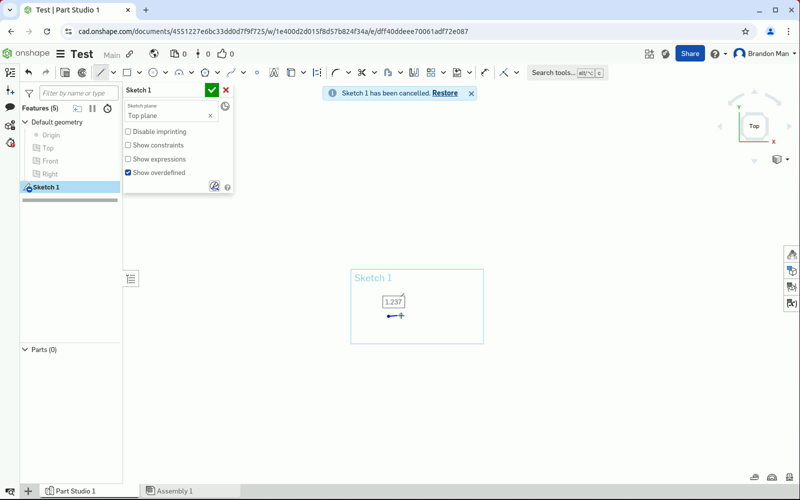
scroll(-6)
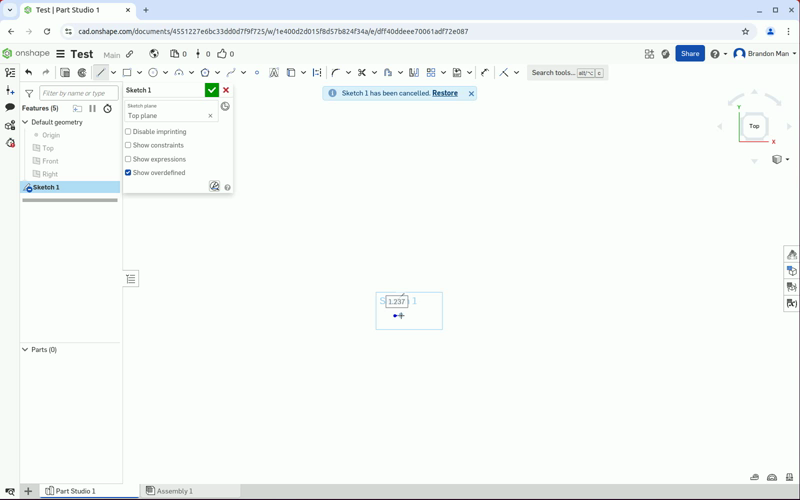
key_up(shift)
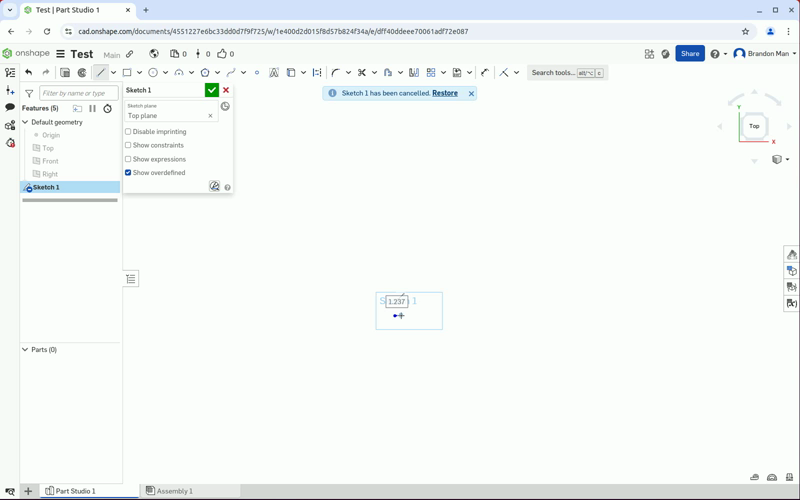
key(esc)
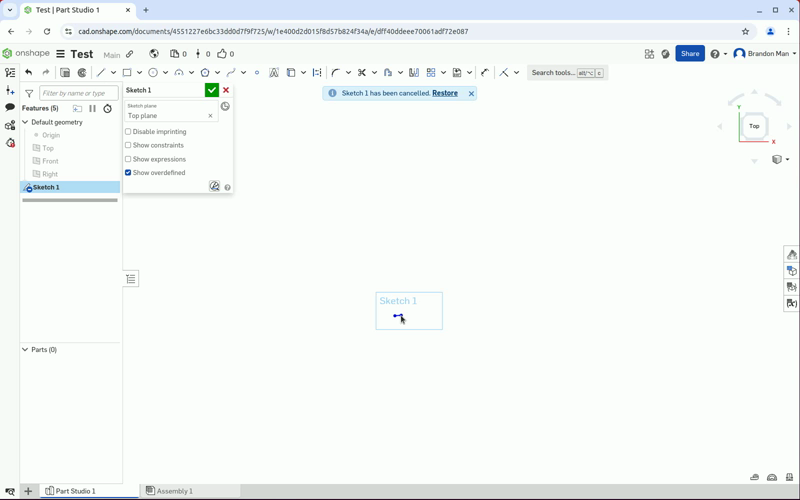
key(a)
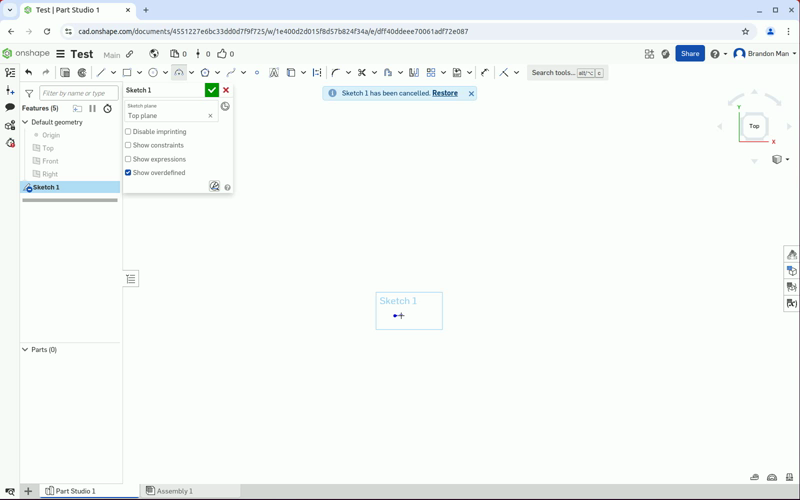
mouse_move(401, 315)
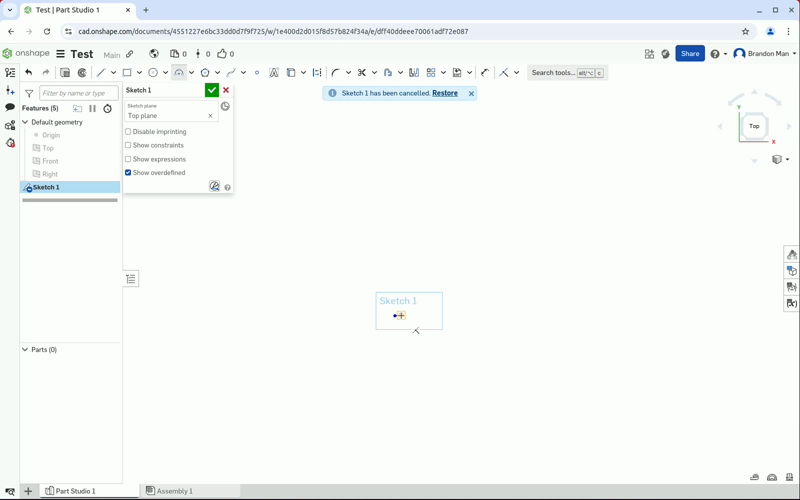
click(401, 315)
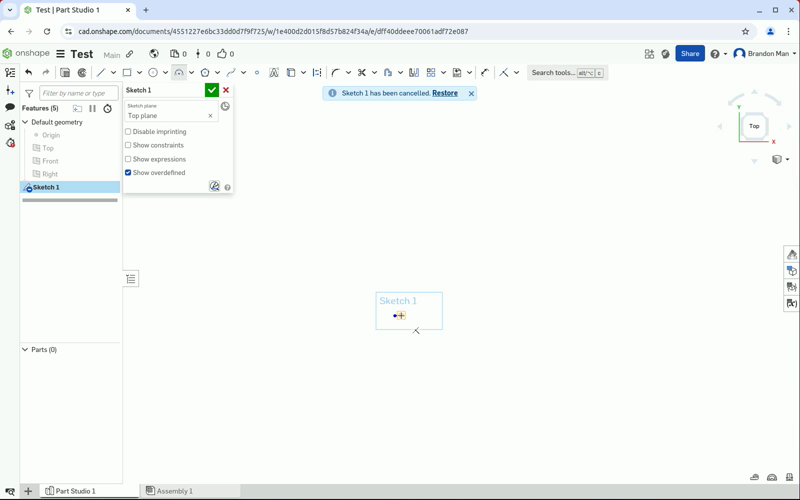
key_down(shift)
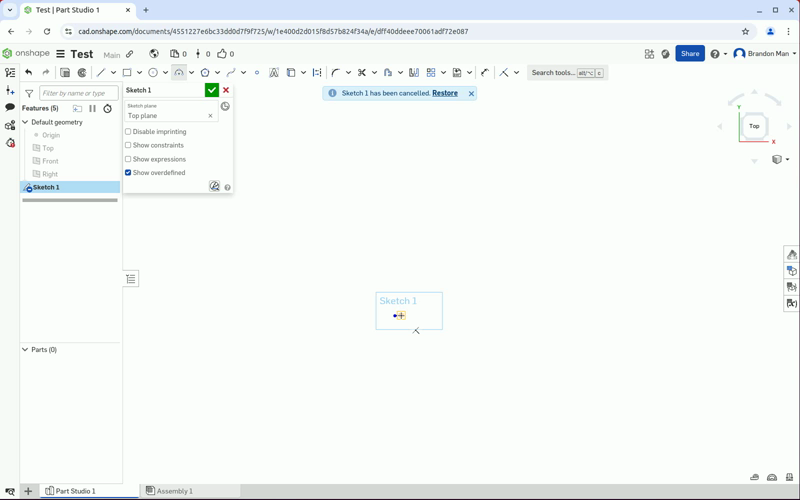
mouse_move(401, 251)
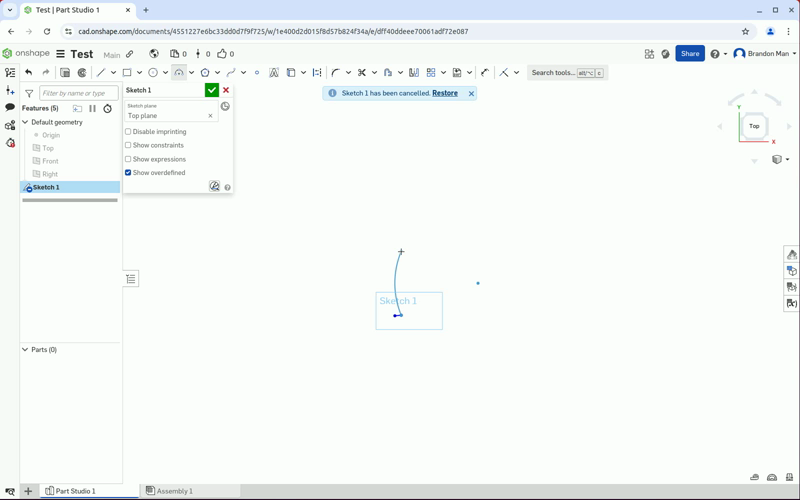
click(401, 251)
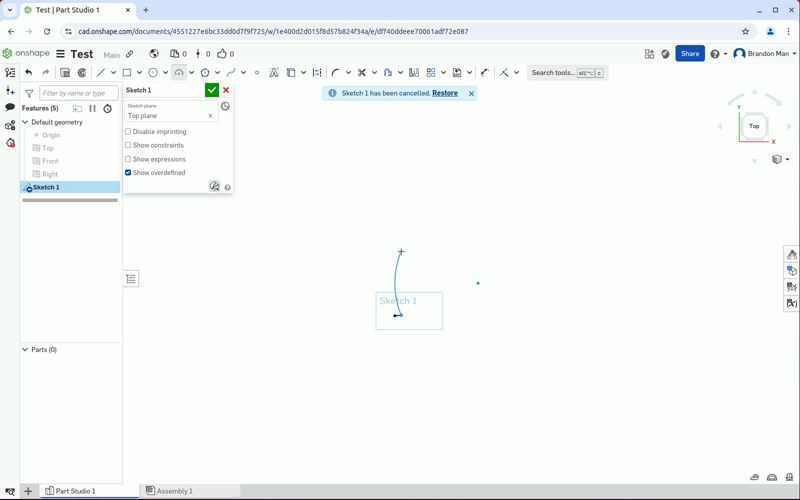
mouse_move(427, 283)
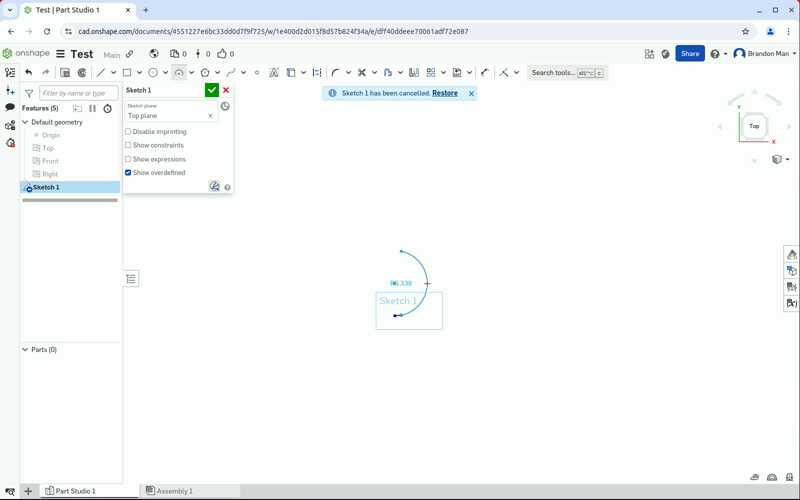
click(427, 283)
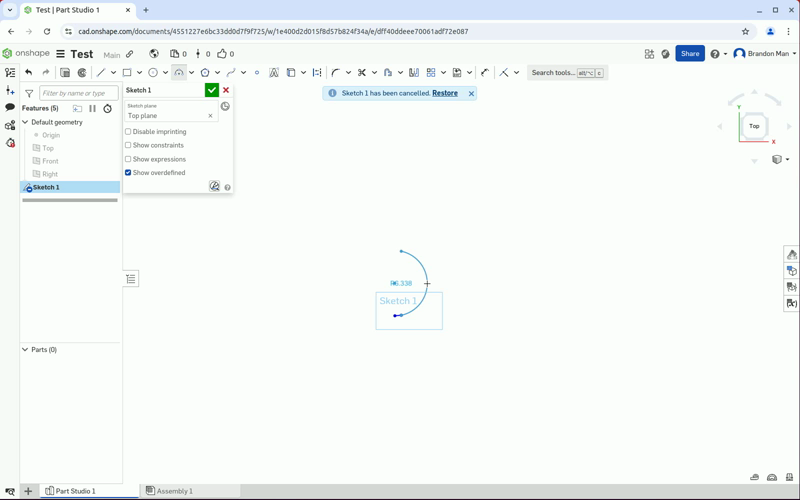
key_up(shift)
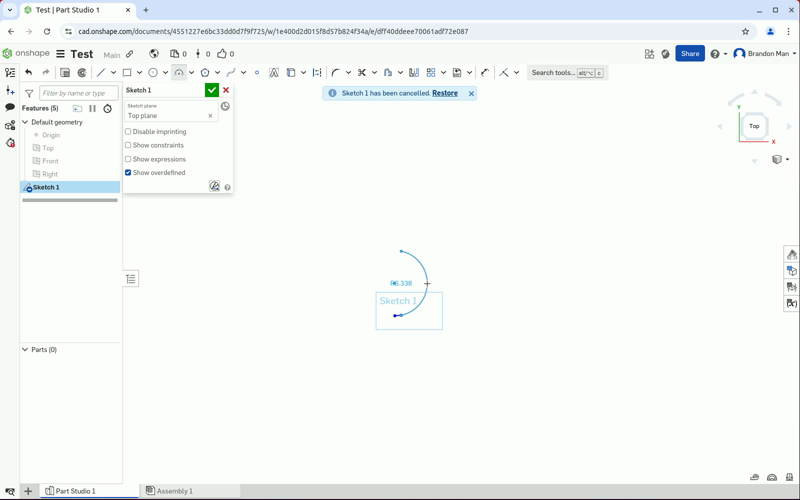
key(esc)
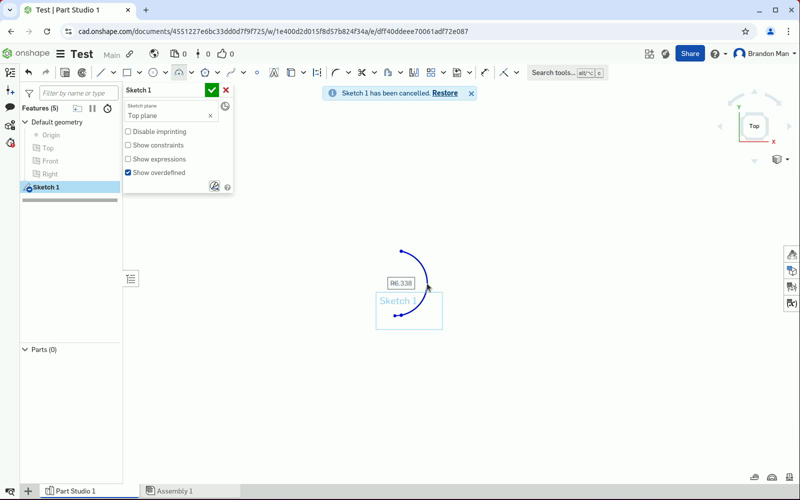
key(l)
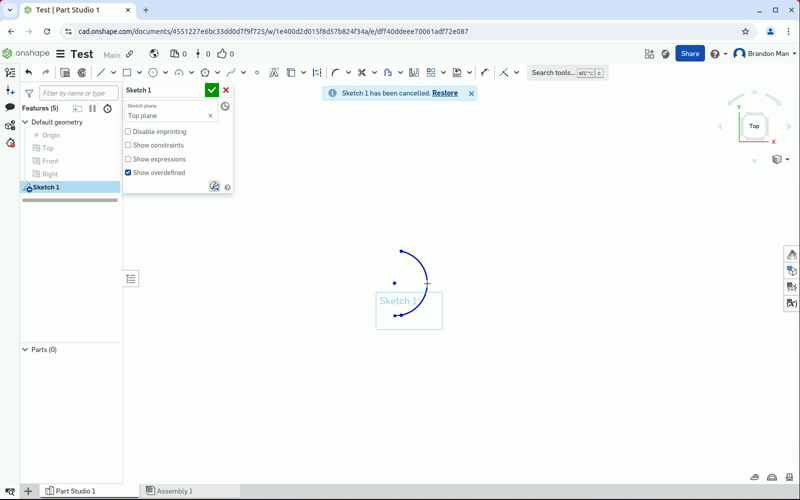
mouse_move(401, 251)
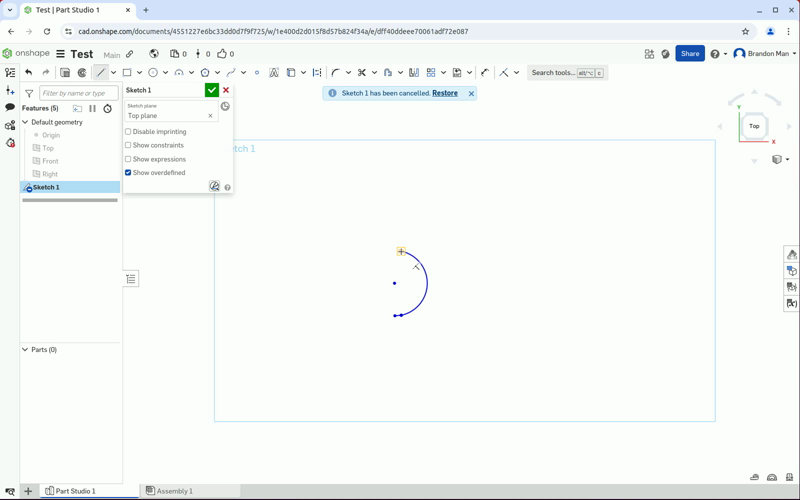
click(401, 251)
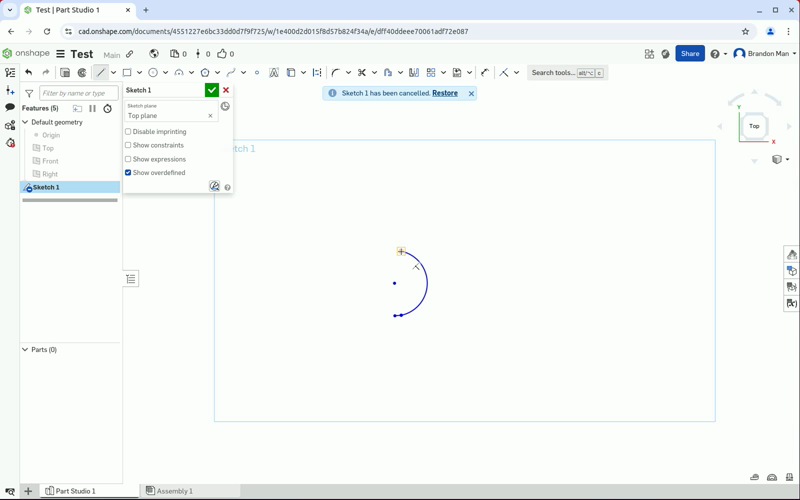
key_down(shift)
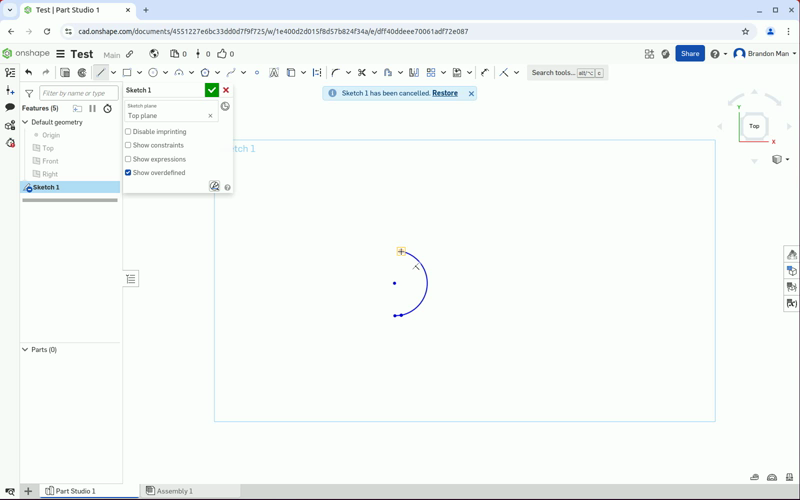
mouse_move(431, 251)
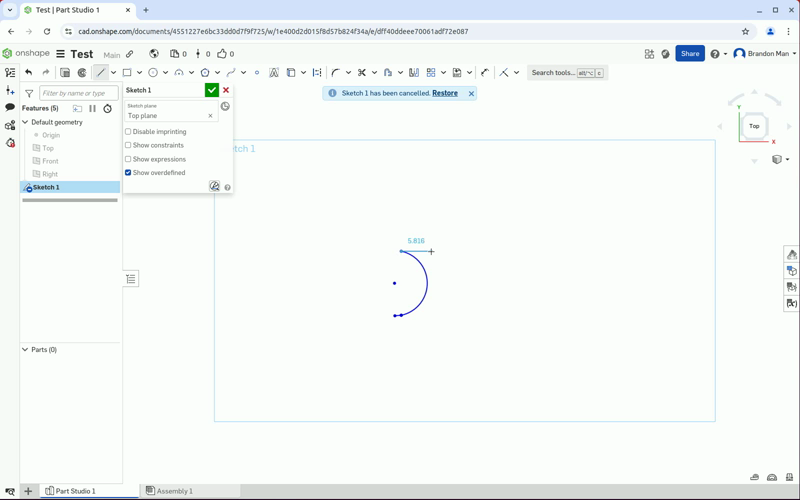
mouse_move(395, 250)
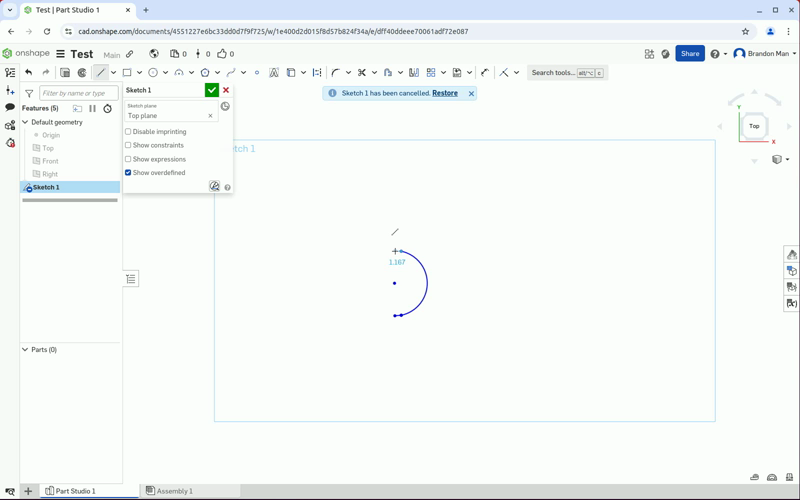
scroll(6)
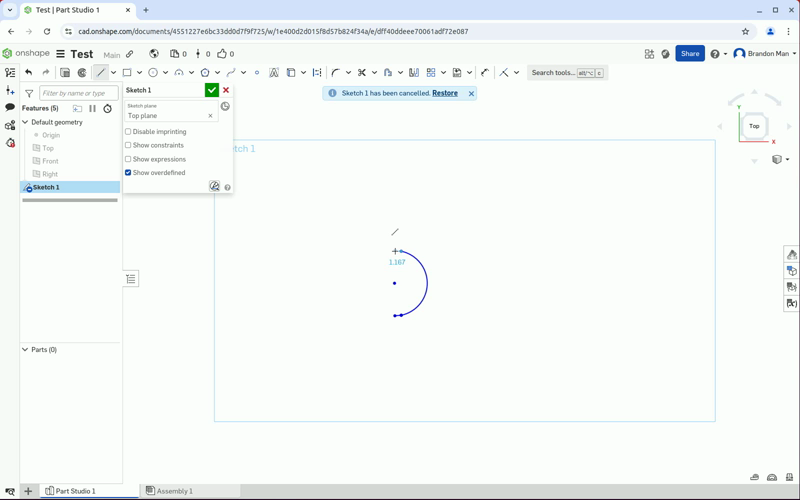
scroll(6)
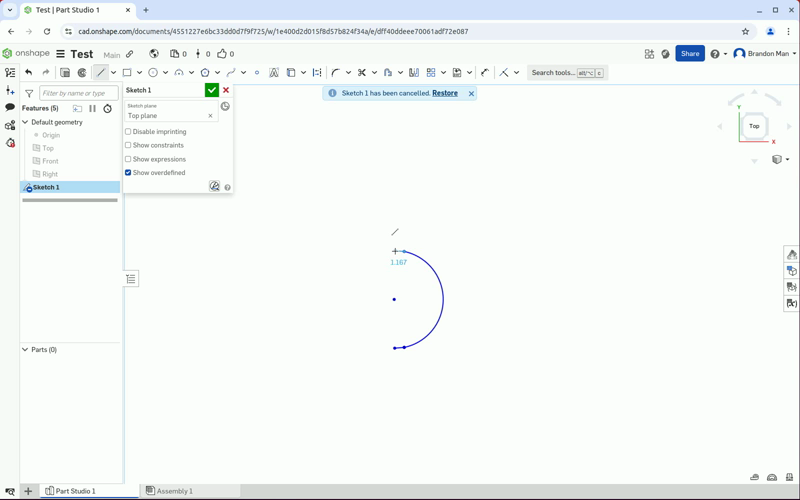
scroll(6)
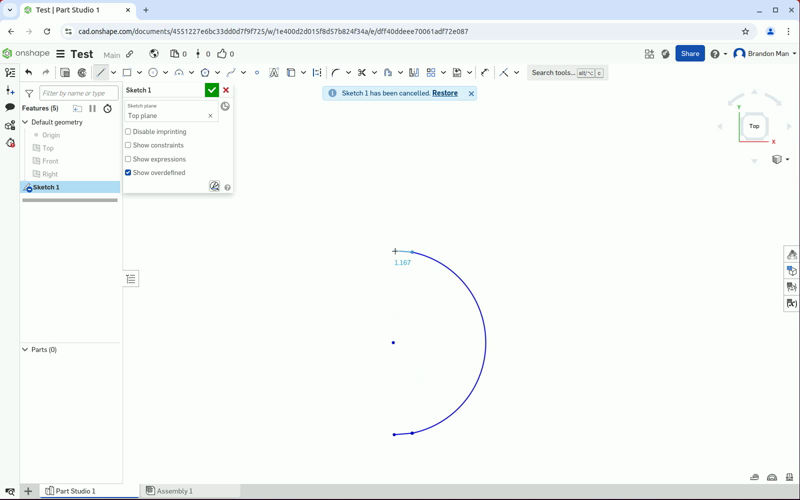
scroll(6)
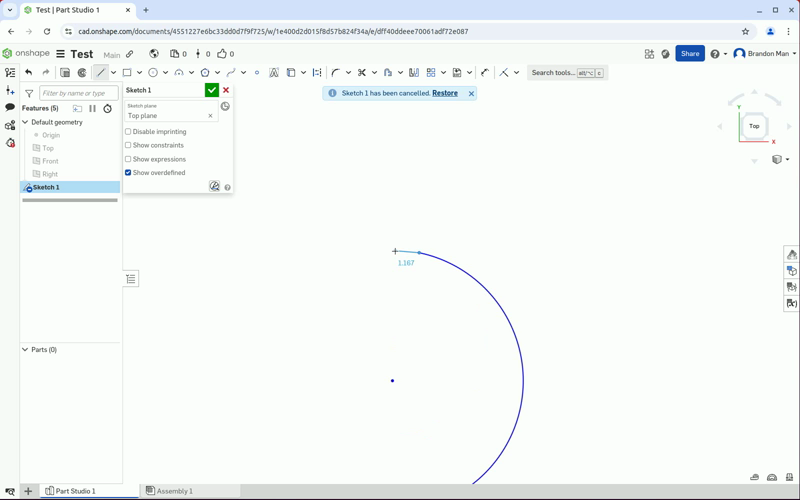
scroll(6)
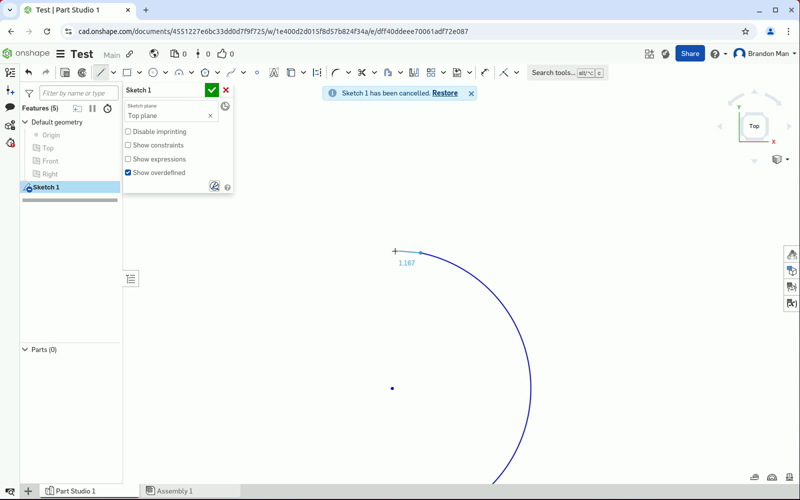
scroll(6)
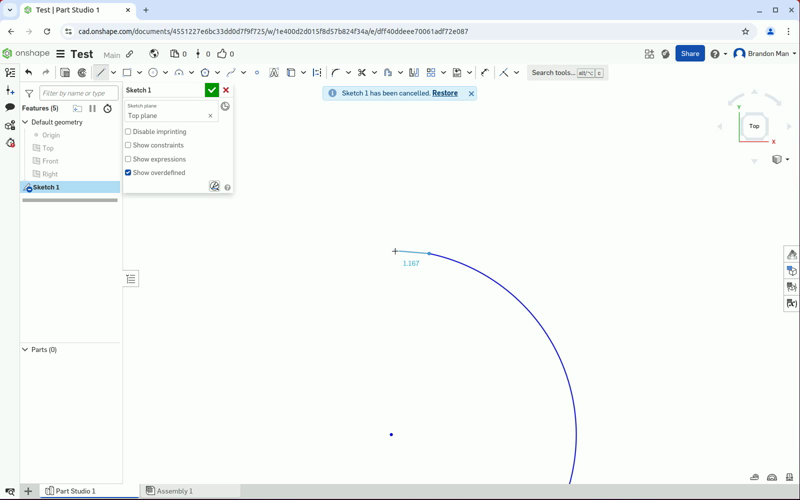
scroll(6)
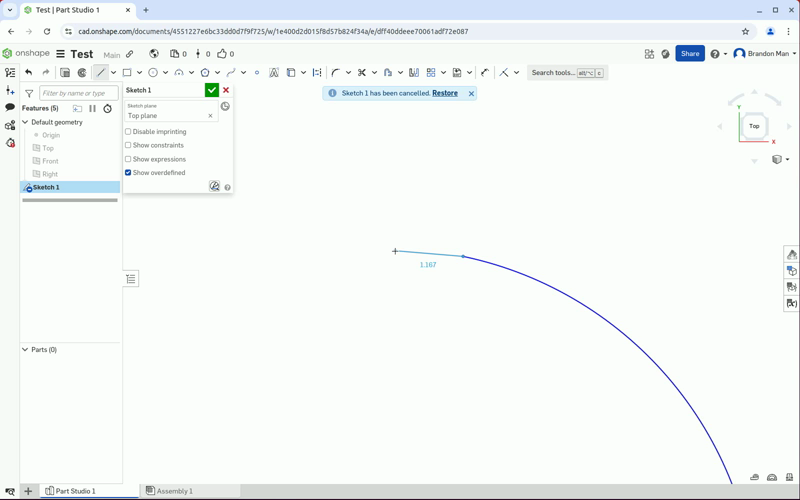
click(395, 250)
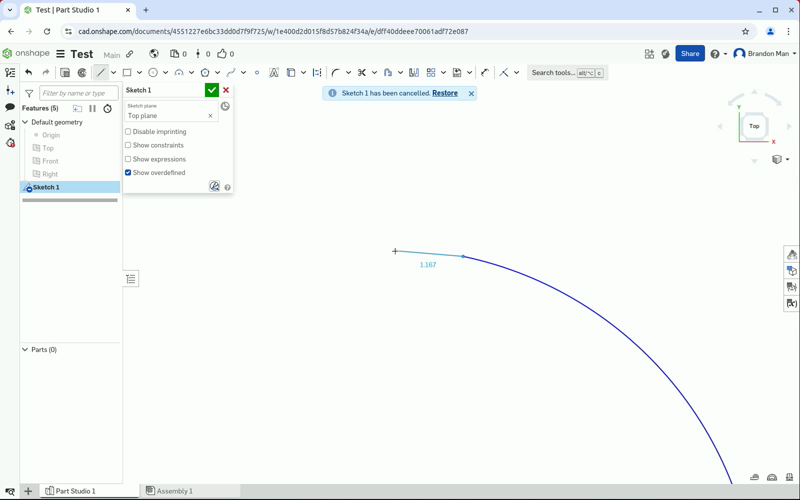
scroll(-6)
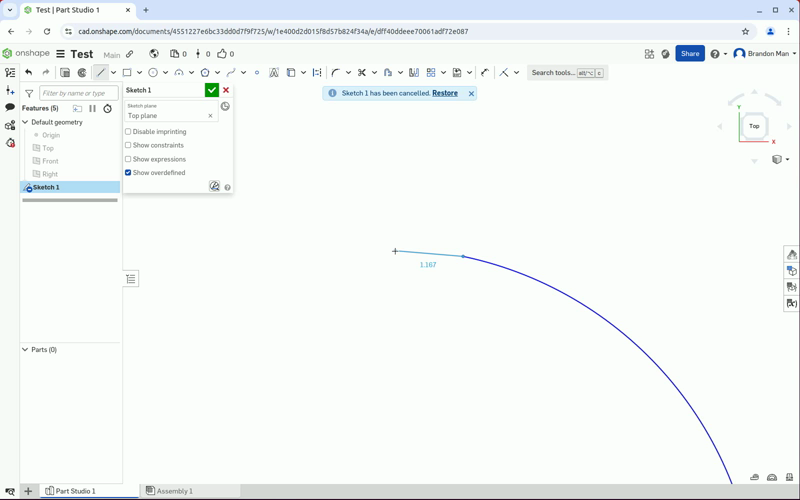
scroll(-6)
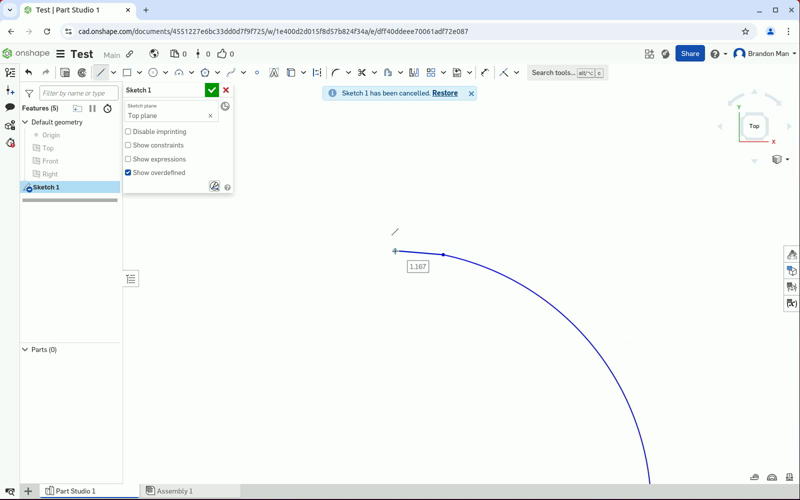
scroll(-6)
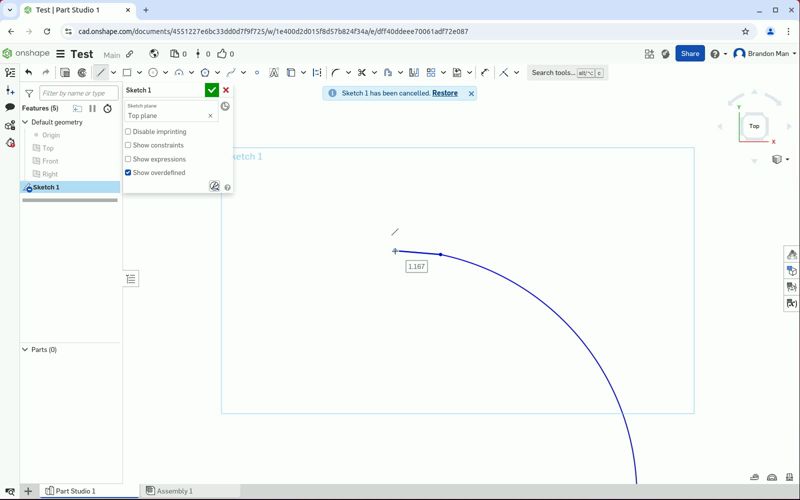
scroll(-6)
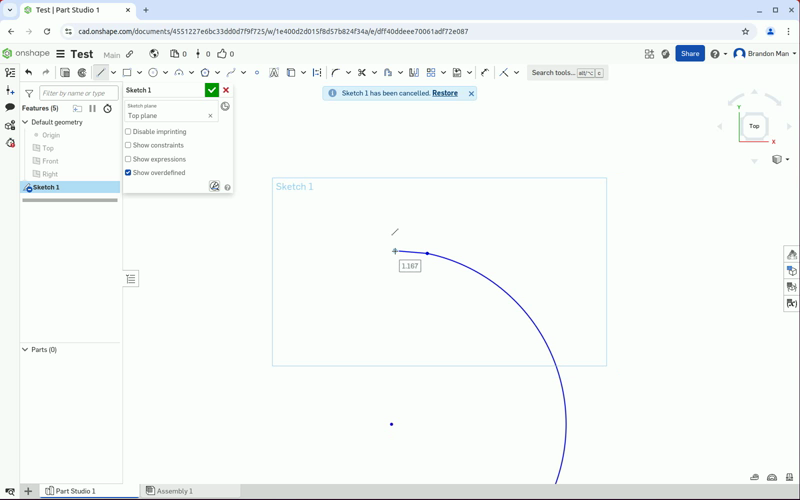
scroll(-6)
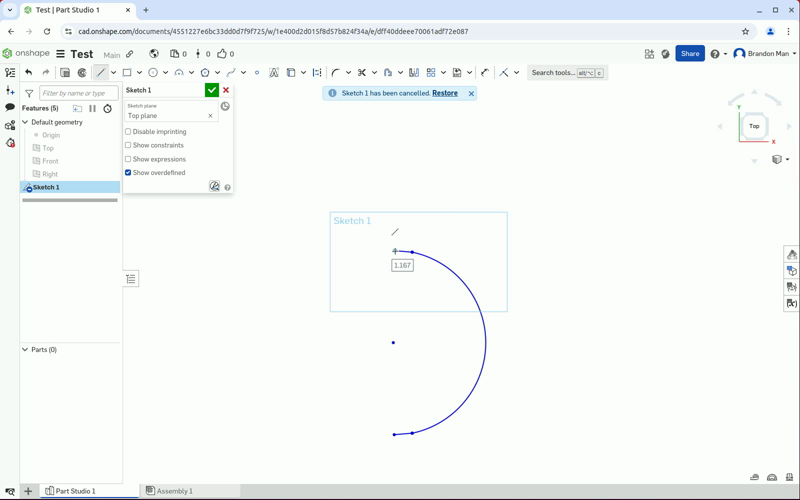
scroll(-6)
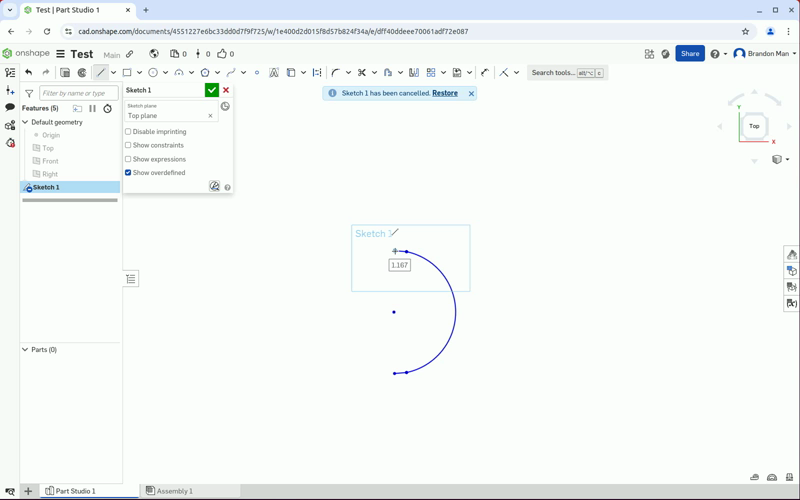
scroll(-6)
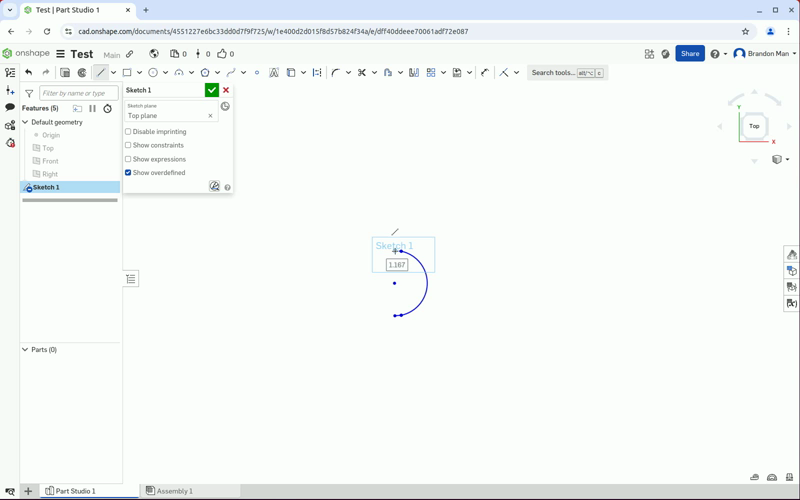
key_up(shift)
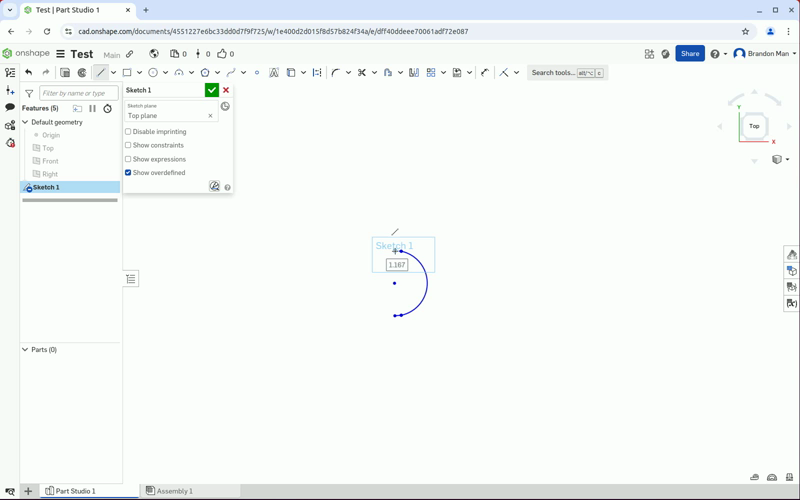
key(esc)
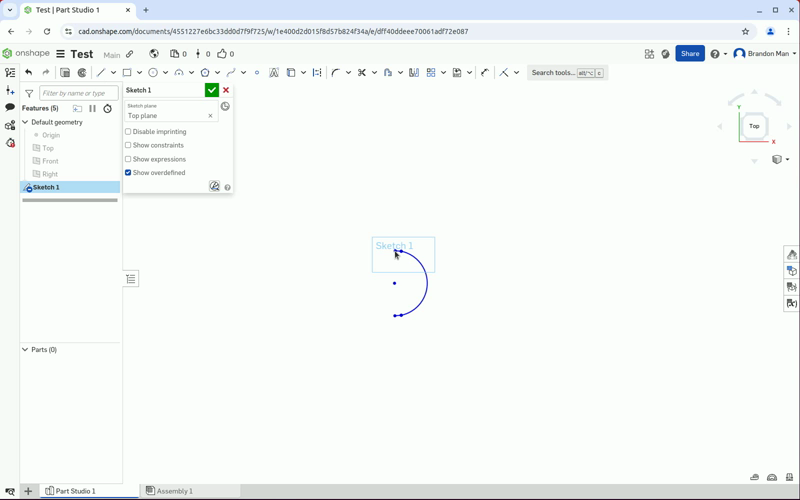
key(a)
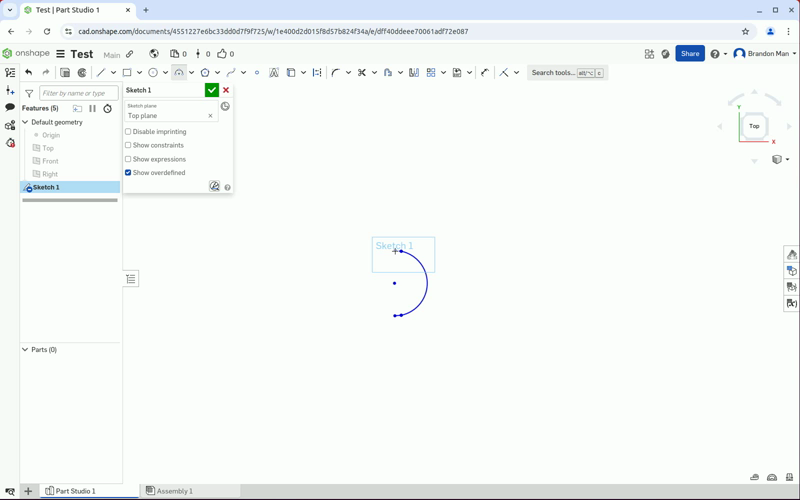
mouse_move(395, 250)
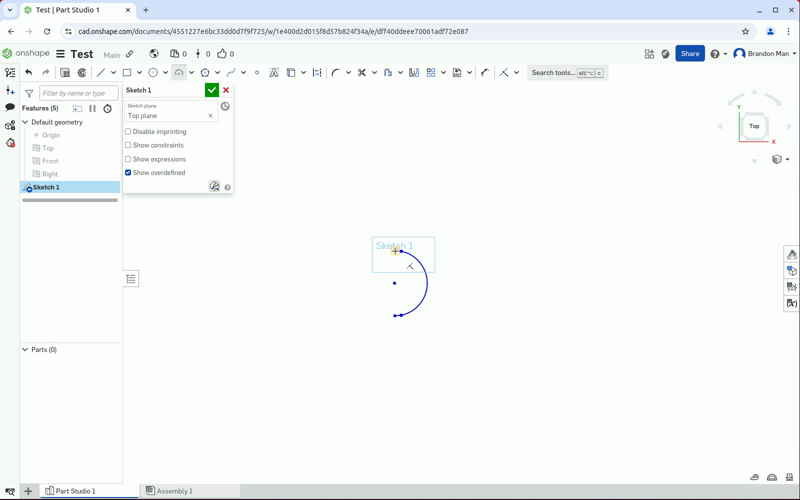
click(395, 250)
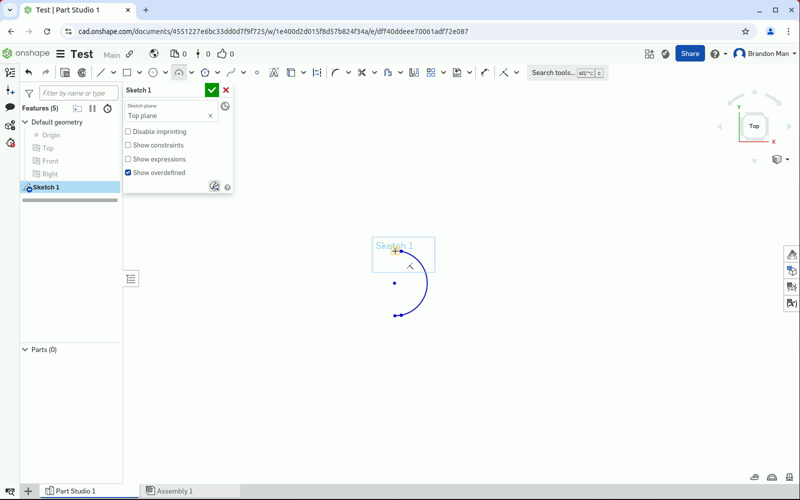
mouse_move(395, 315)
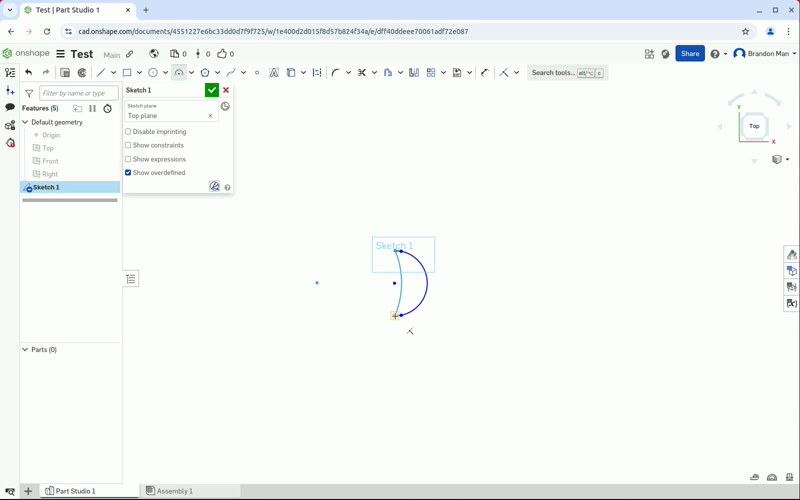
click(395, 315)
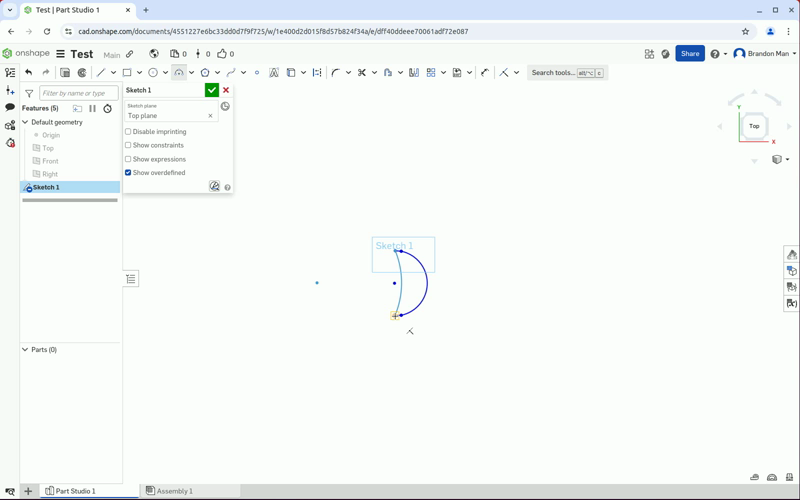
key_down(shift)
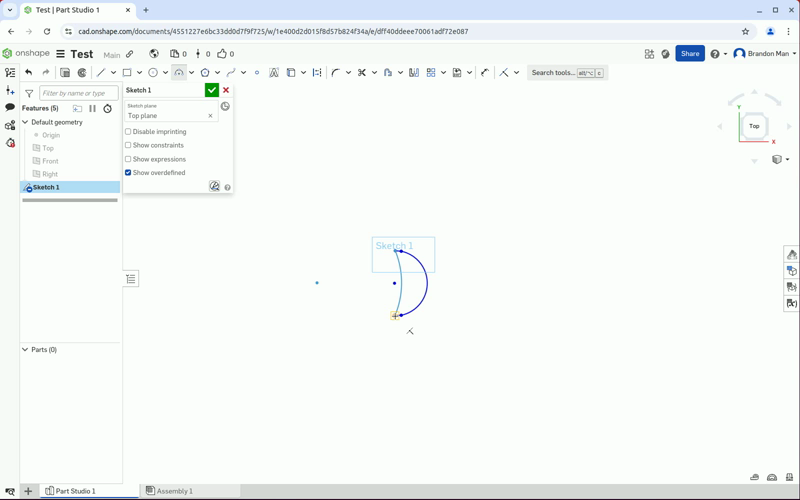
mouse_move(362, 283)
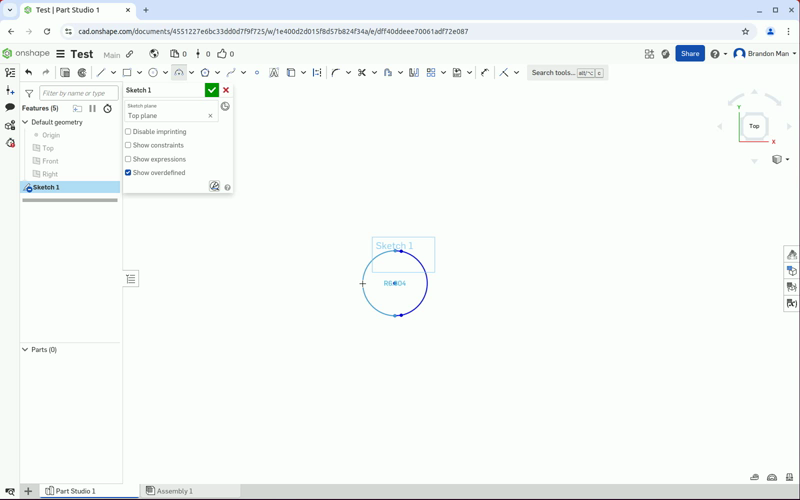
click(362, 283)
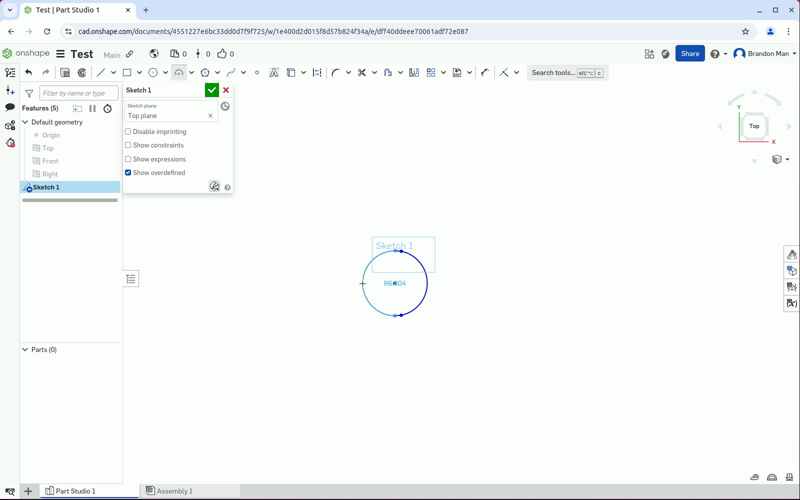
key_up(shift)
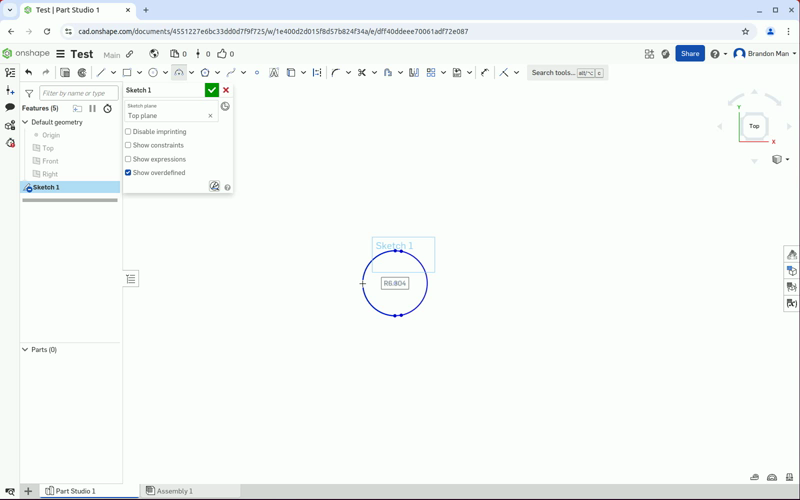
key(esc)
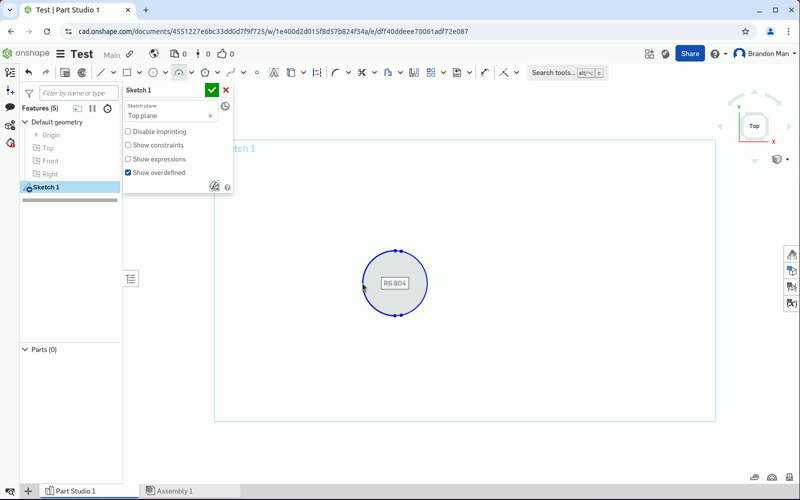
key(c)
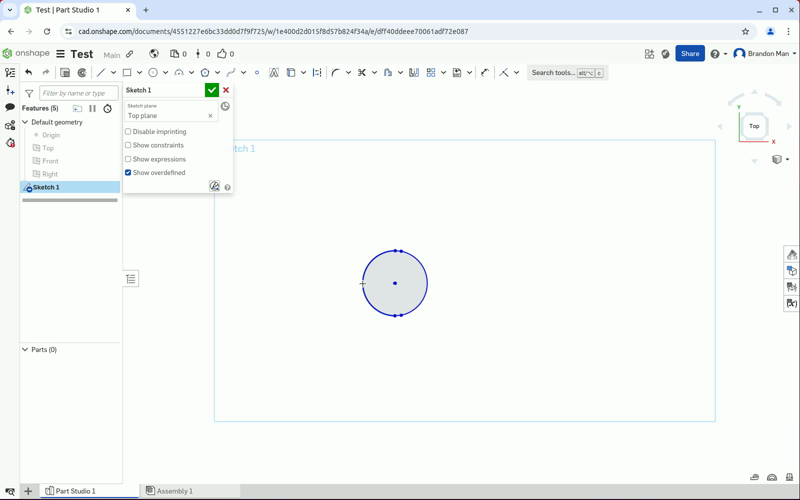
key_down(shift)
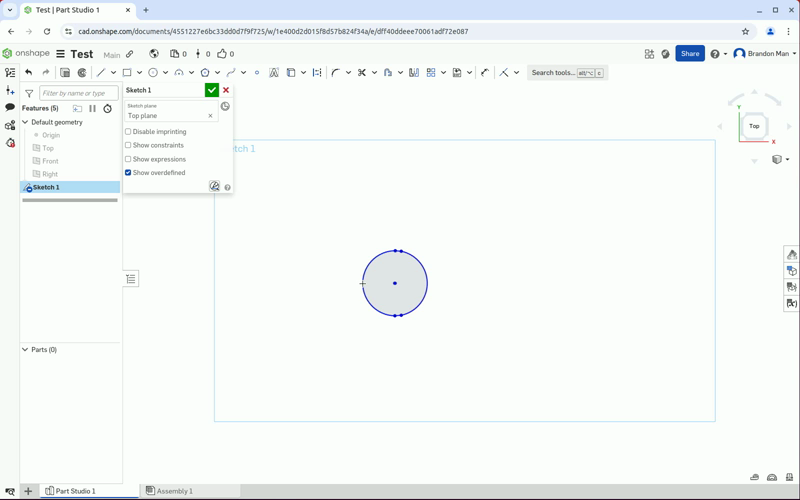
mouse_move(395, 282)
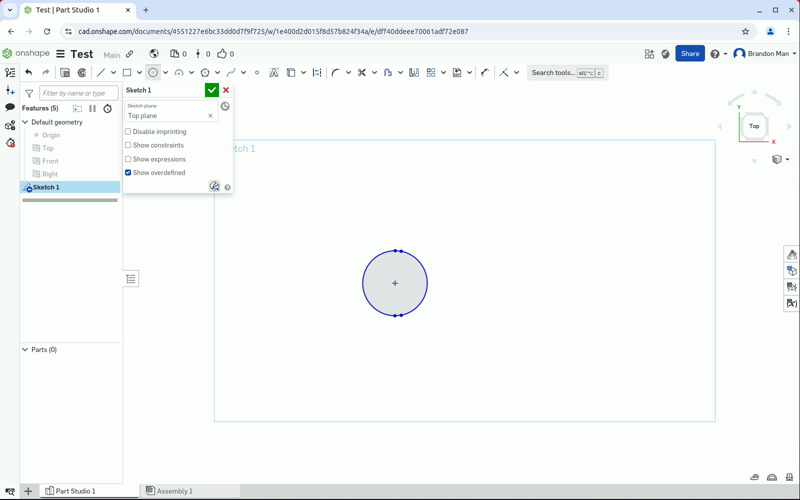
click(395, 282)
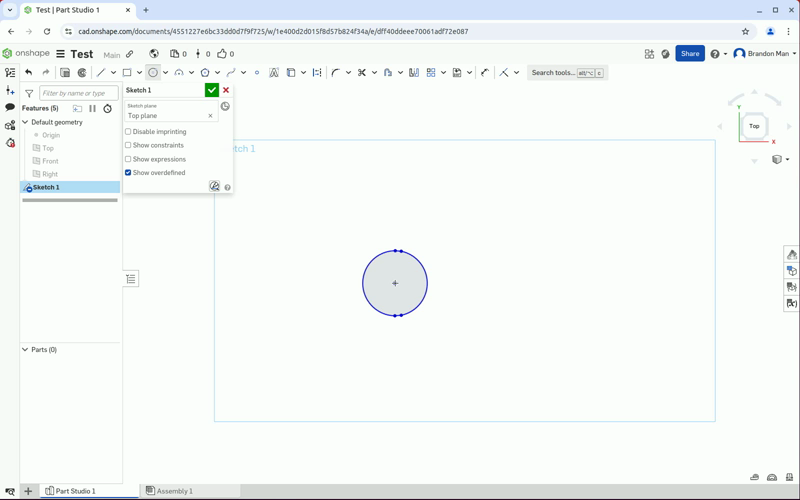
key_up(shift)
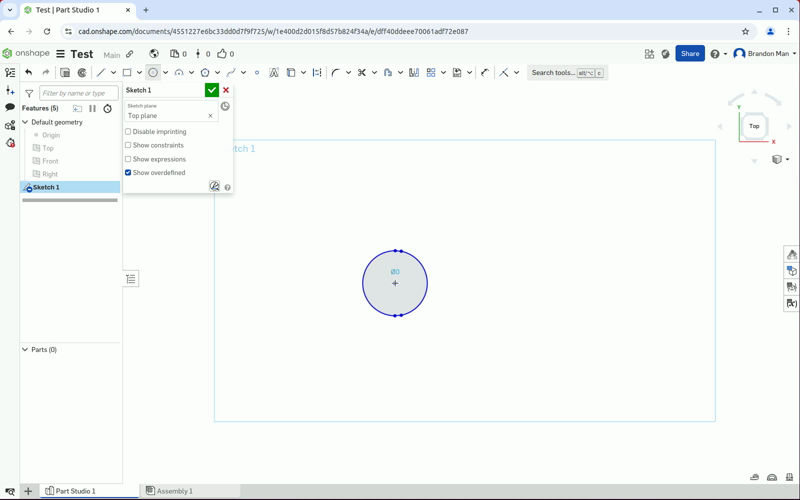
mouse_move(419, 282)
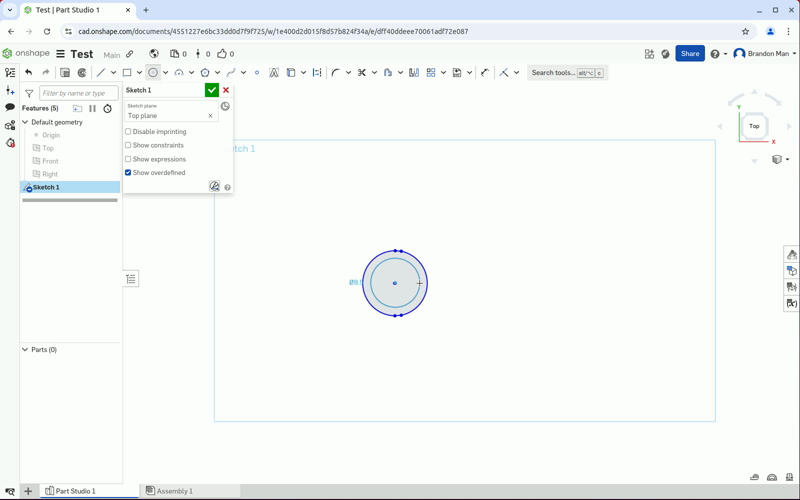
click(419, 282)
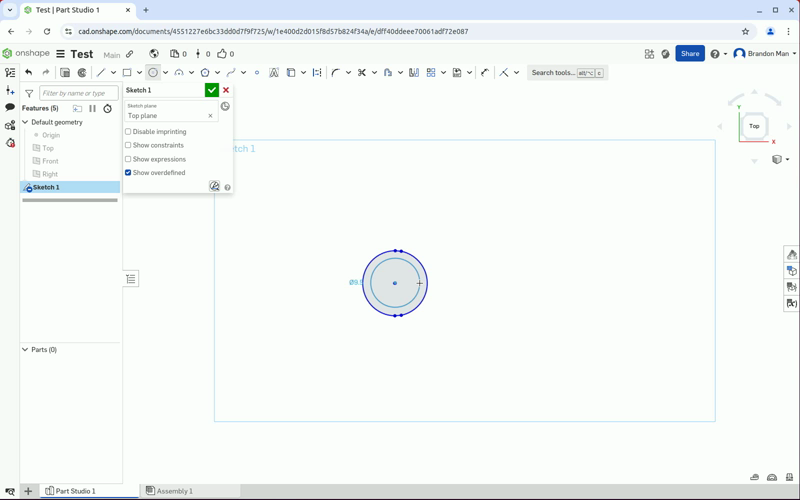
key(esc)
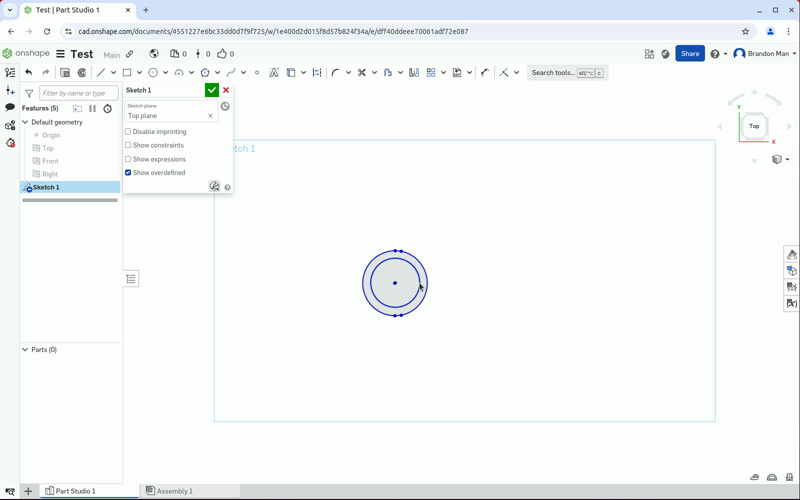
mouse_move(382, 255)
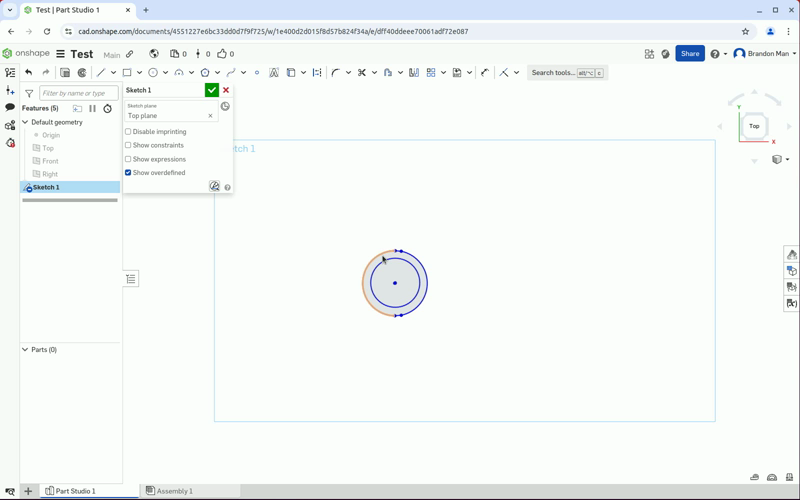
scroll(6)
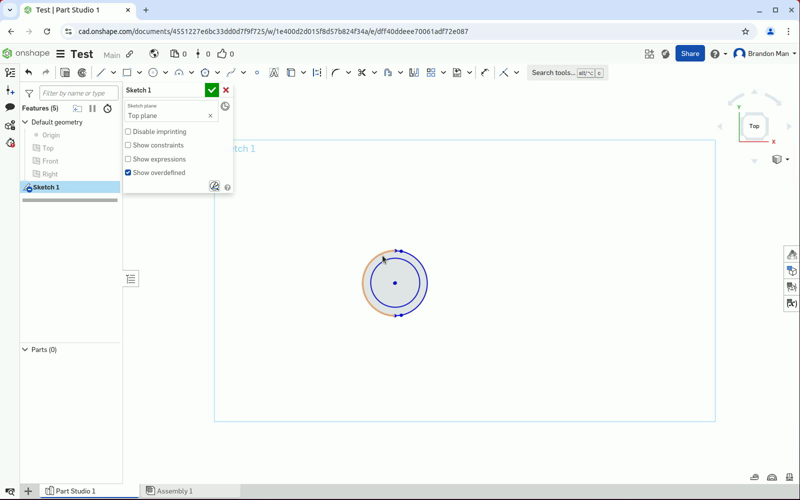
scroll(6)
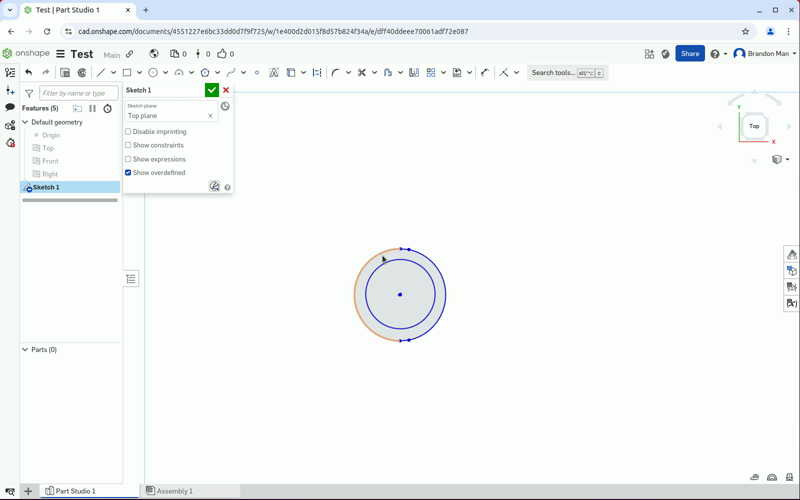
scroll(6)
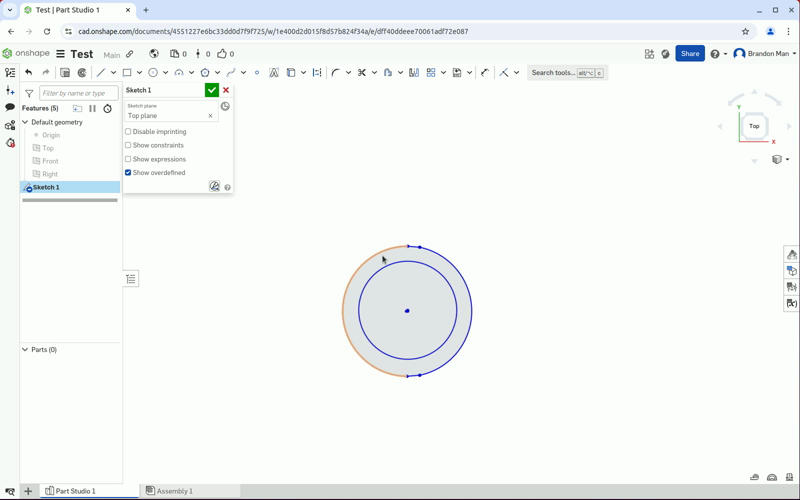
scroll(6)
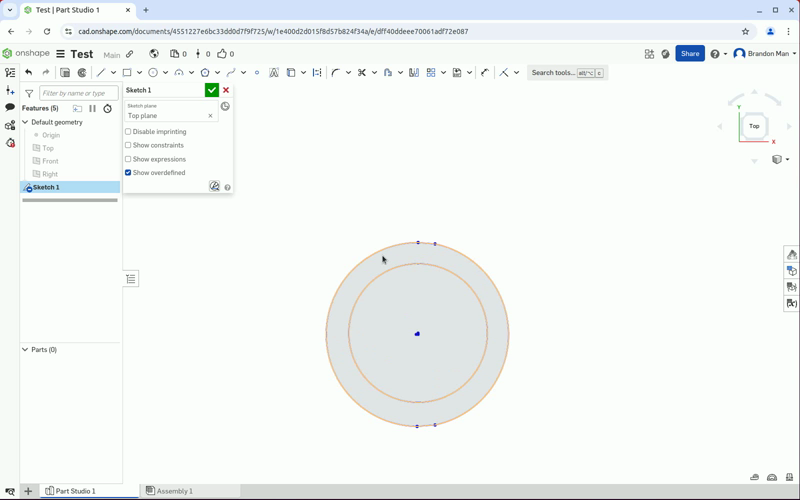
scroll(6)
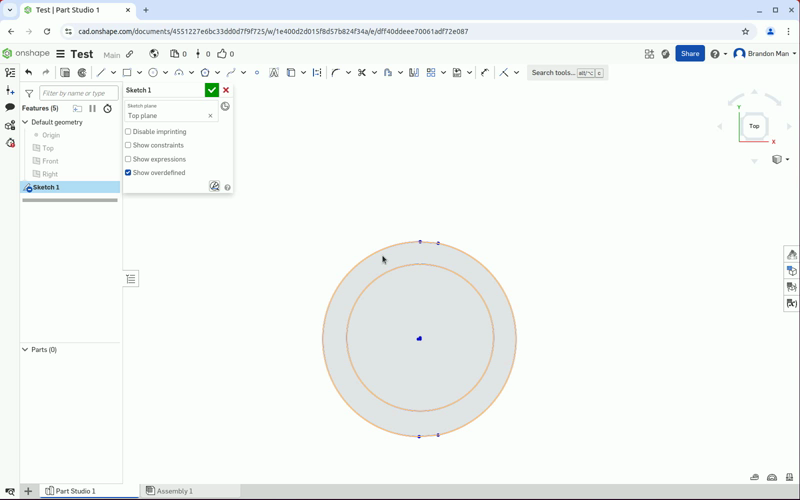
scroll(6)
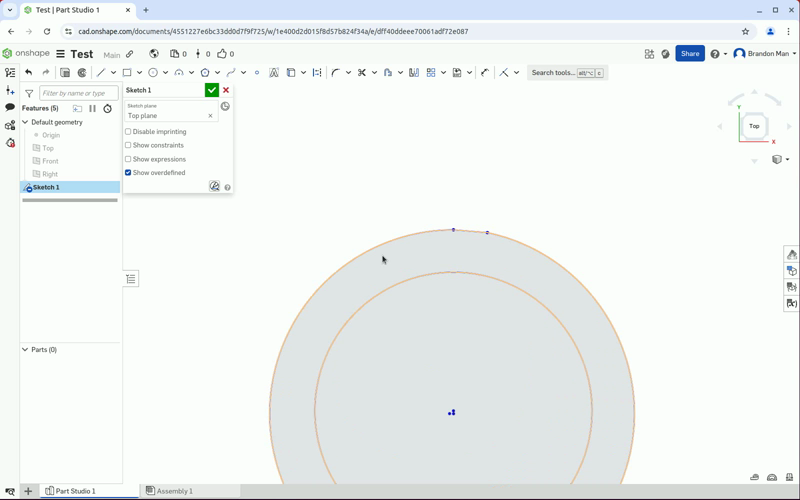
scroll(6)
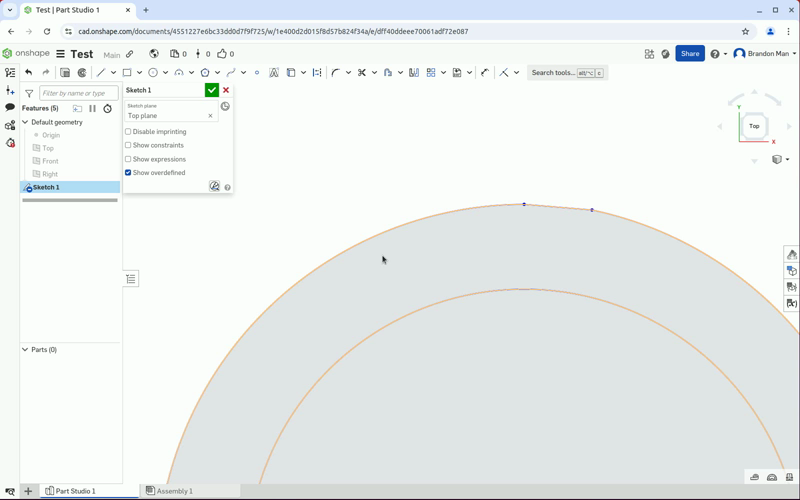
click(382, 255)
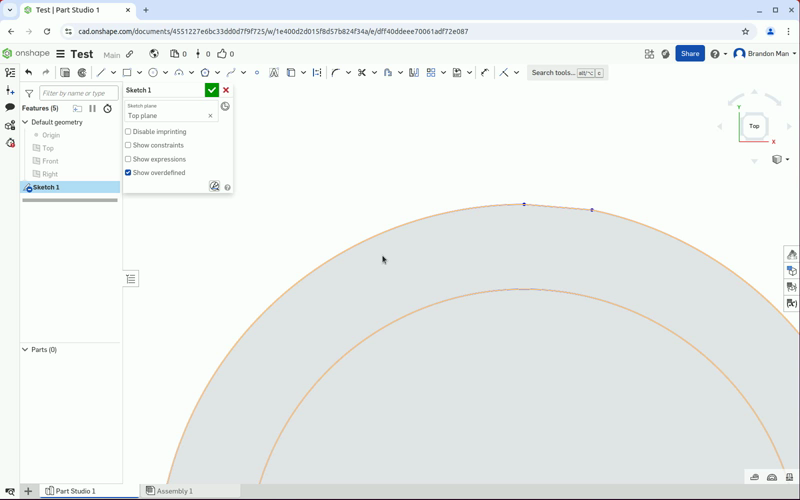
scroll(-6)
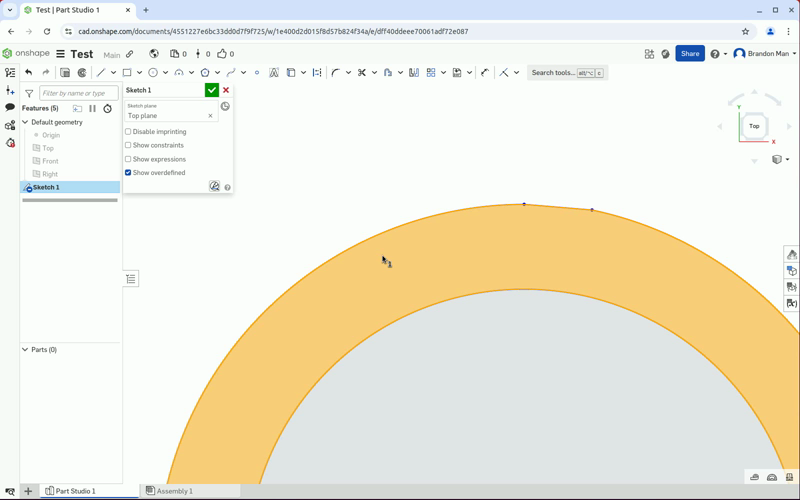
scroll(-6)
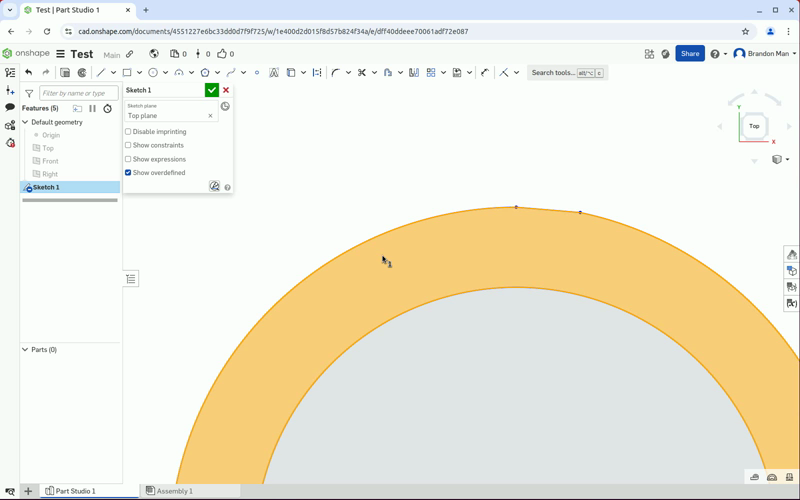
scroll(-6)
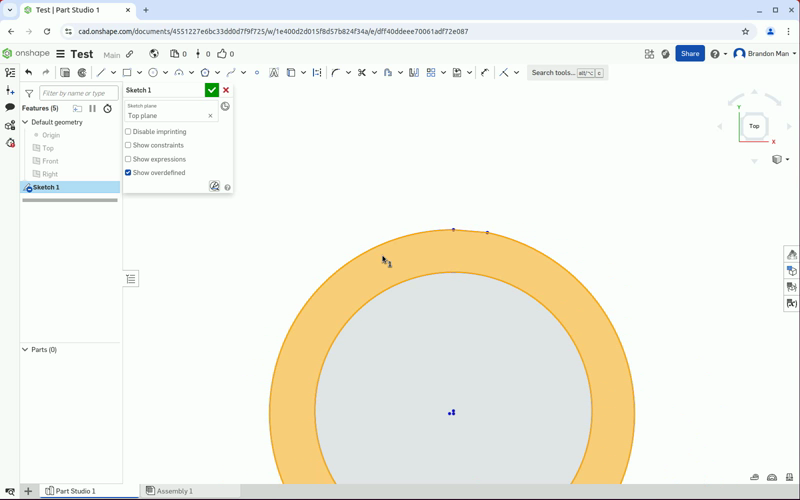
scroll(-6)
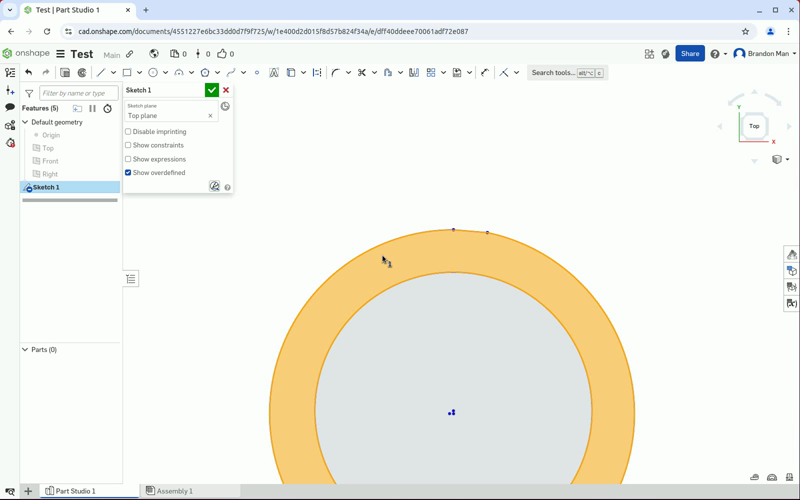
scroll(-6)
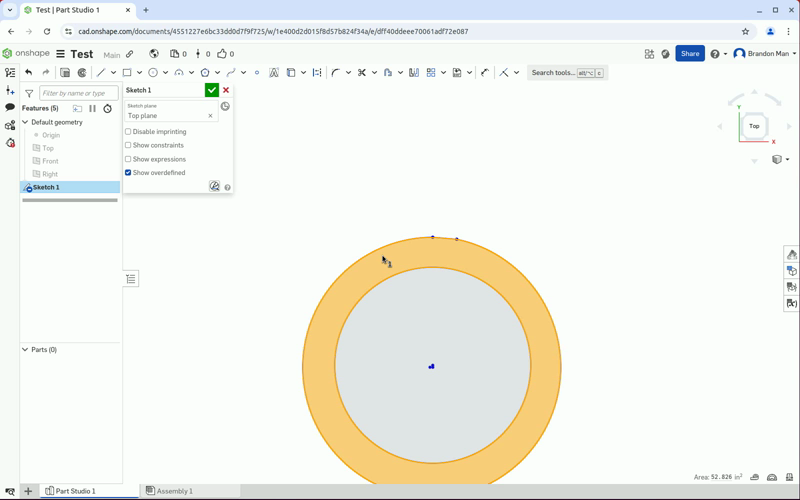
scroll(-6)
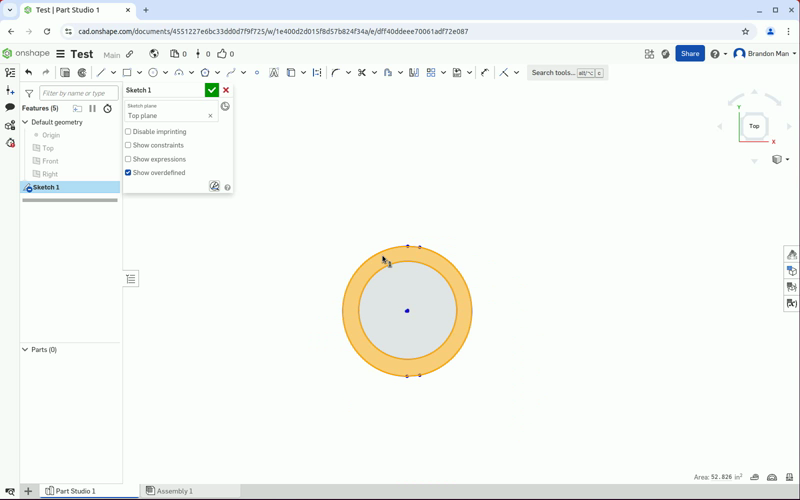
scroll(-6)
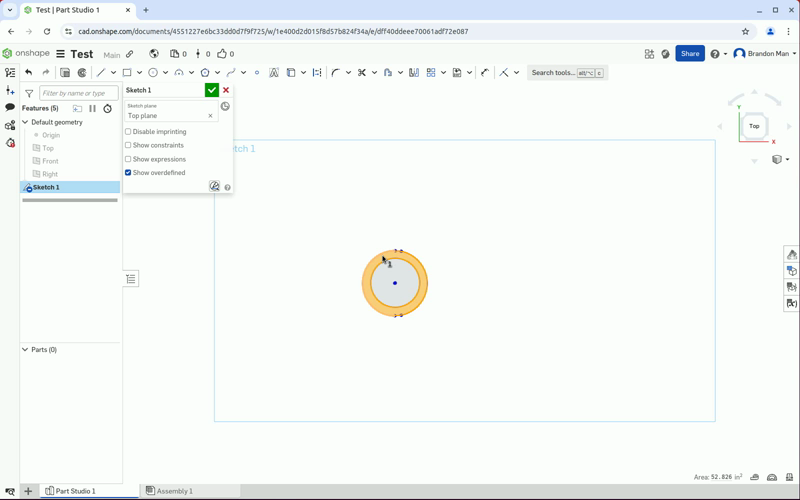
mouse_move(73, 352)
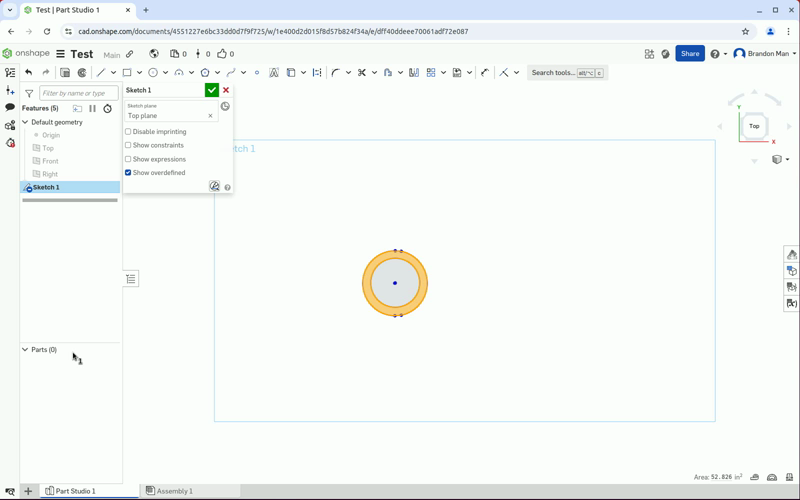
key(shift+y)
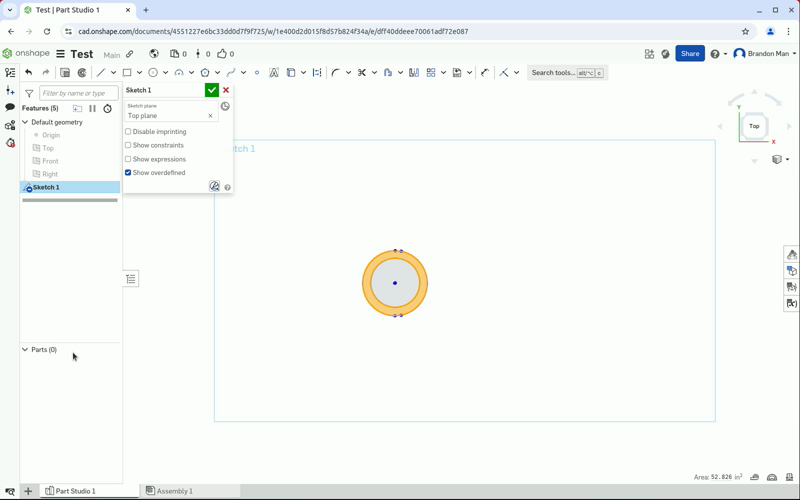
key(shift+e)
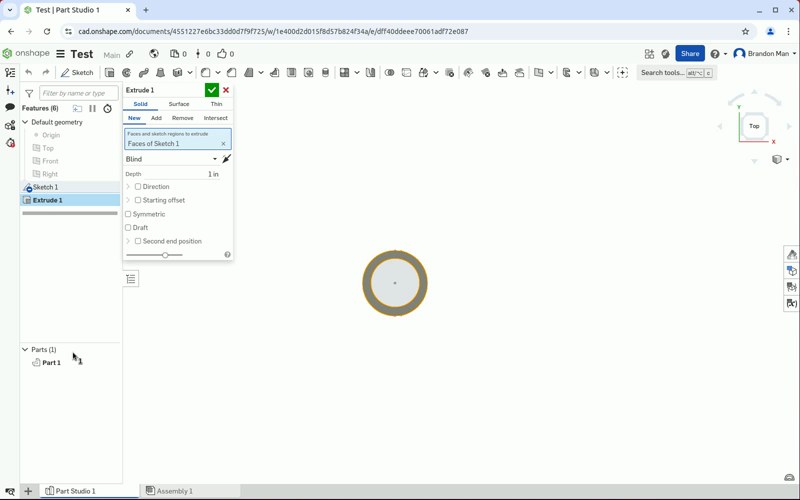
mouse_move(143, 106)
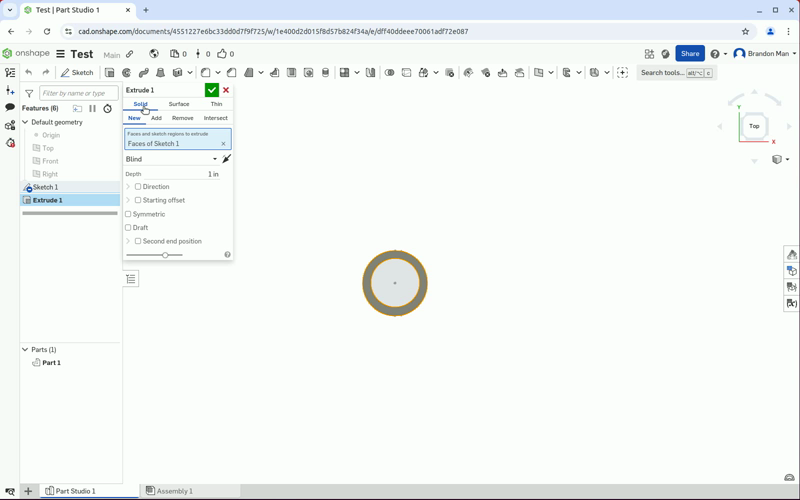
click(143, 106)
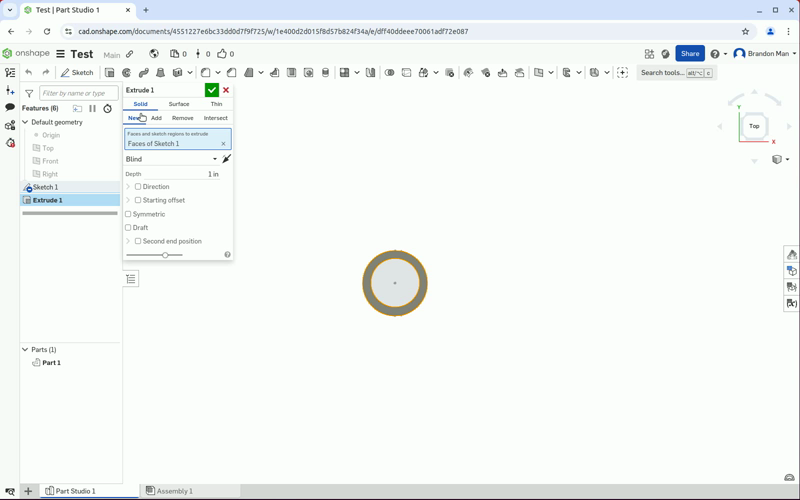
mouse_move(137, 120)
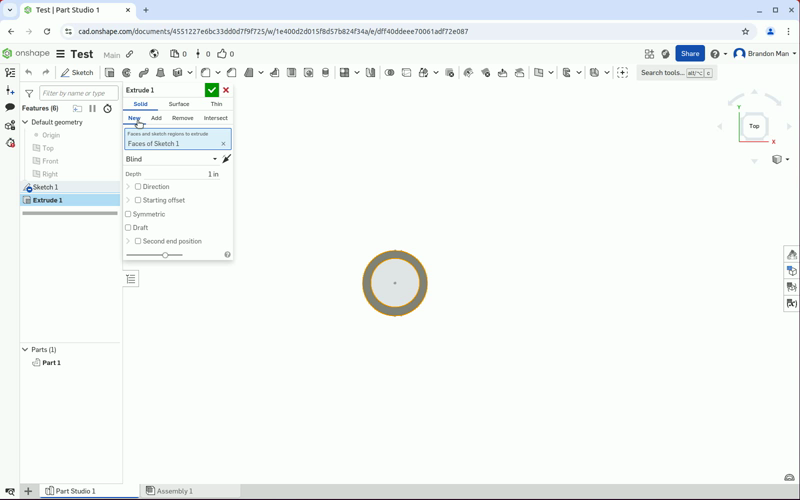
click(137, 120)
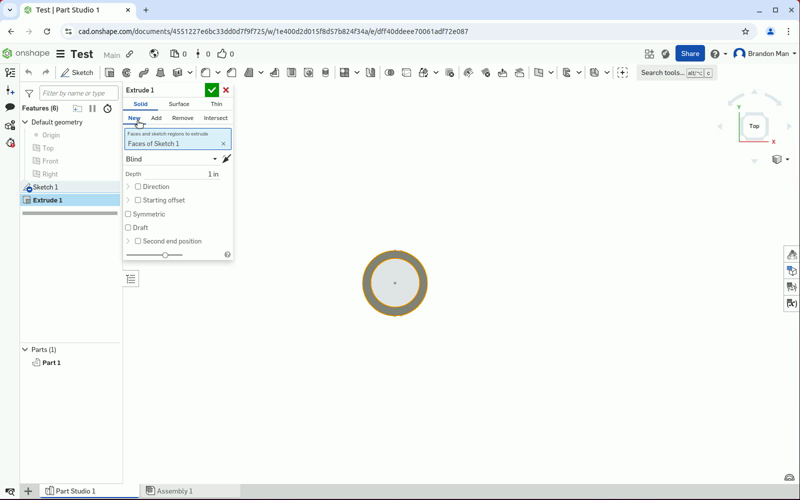
key(tab, 4)
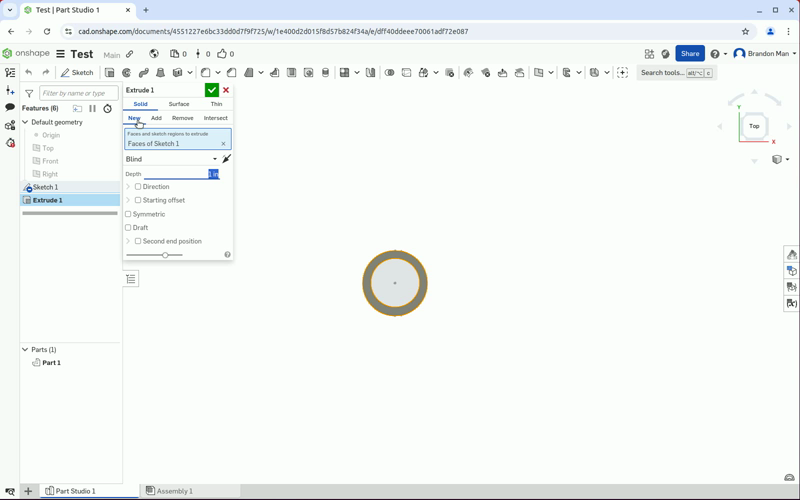
text(9.869)
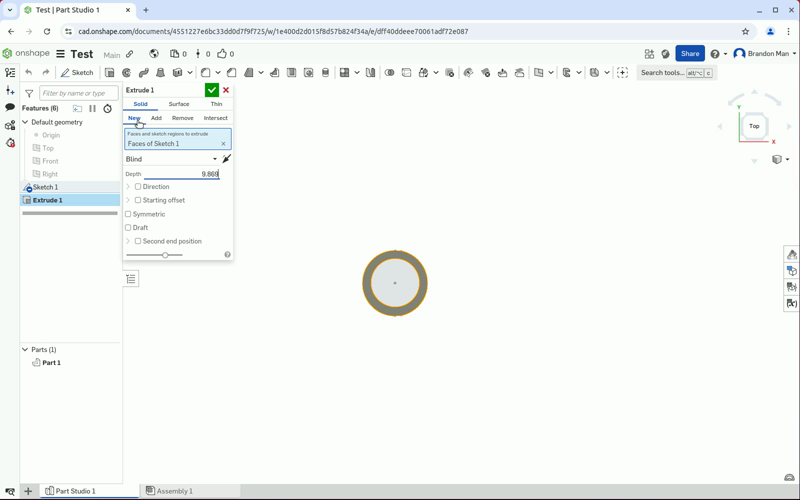
key(enter)
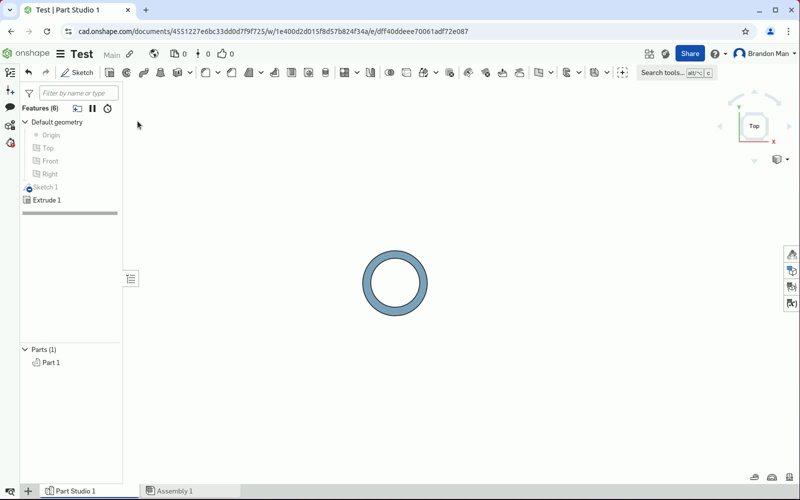
key(shift+h)
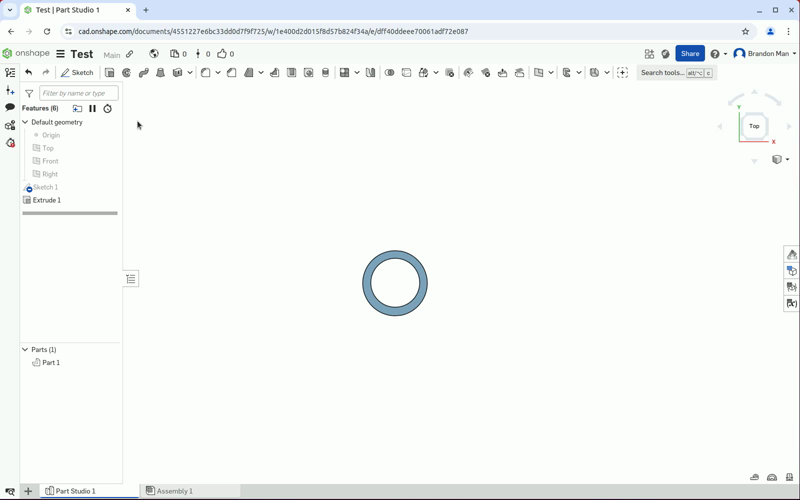
key(shift+h)
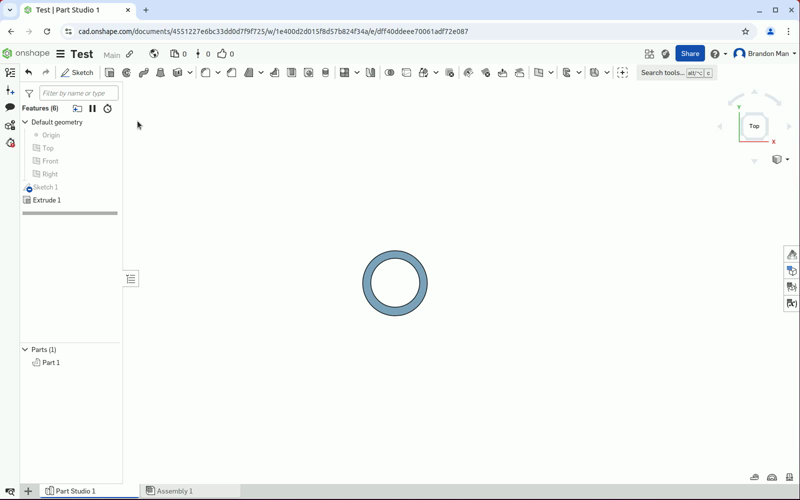
mouse_move(73, 189)
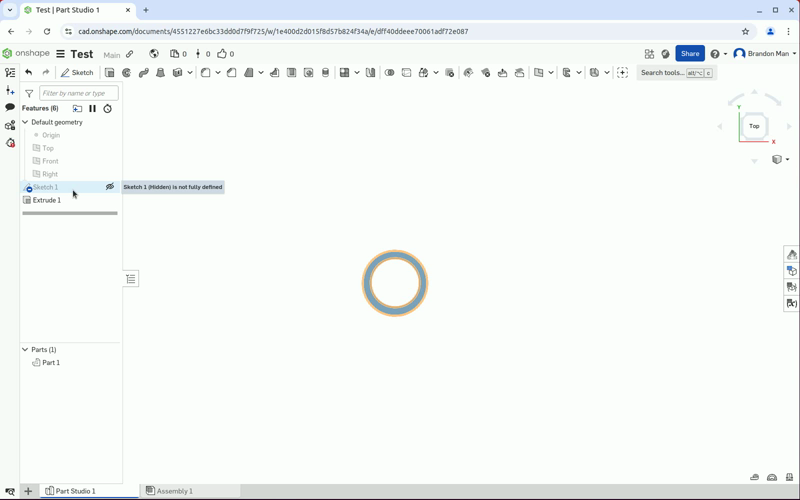
click(73, 189)
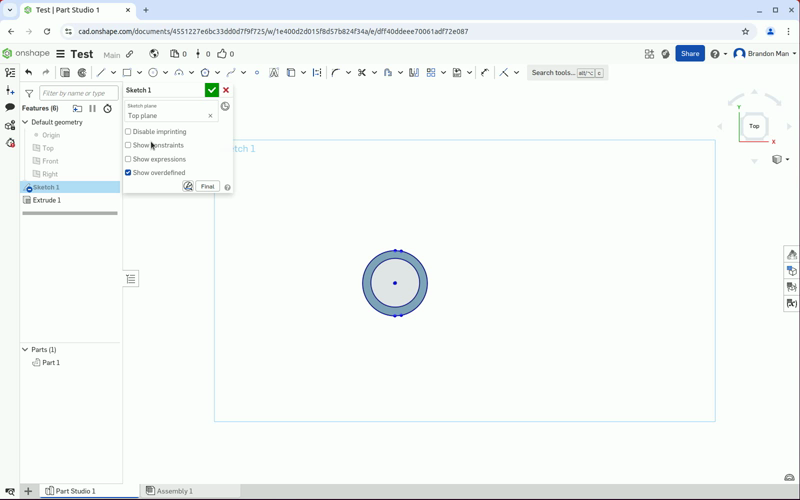
mouse_move(229, 92)
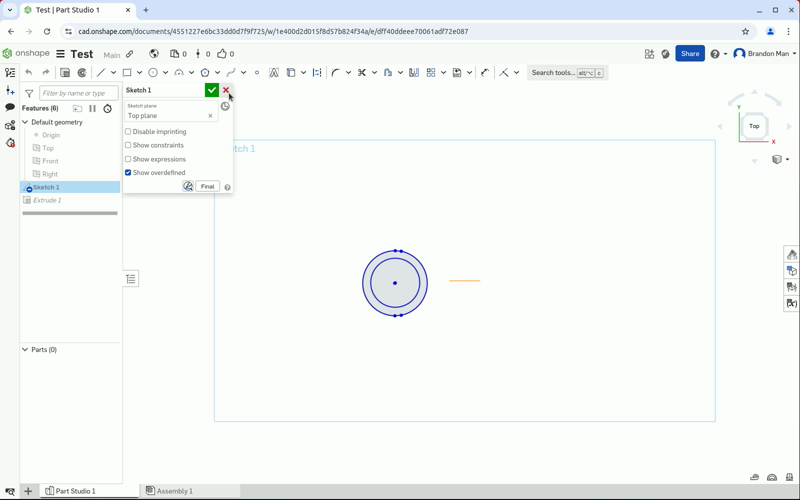
click(229, 92)
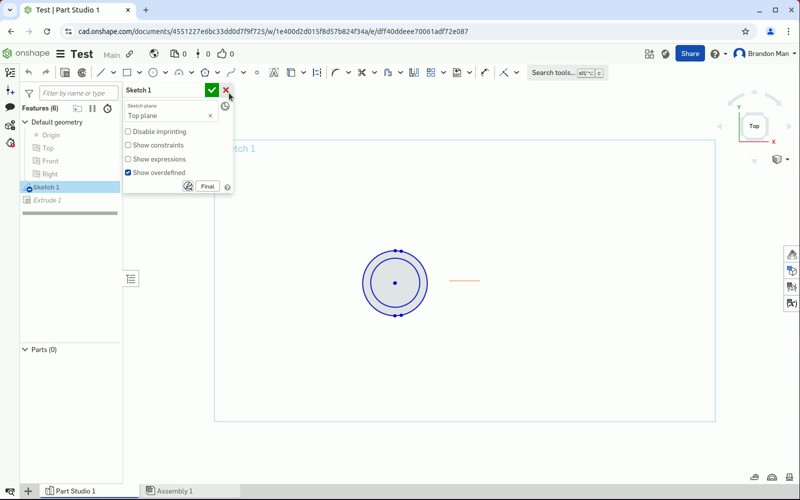
key(shift+s)
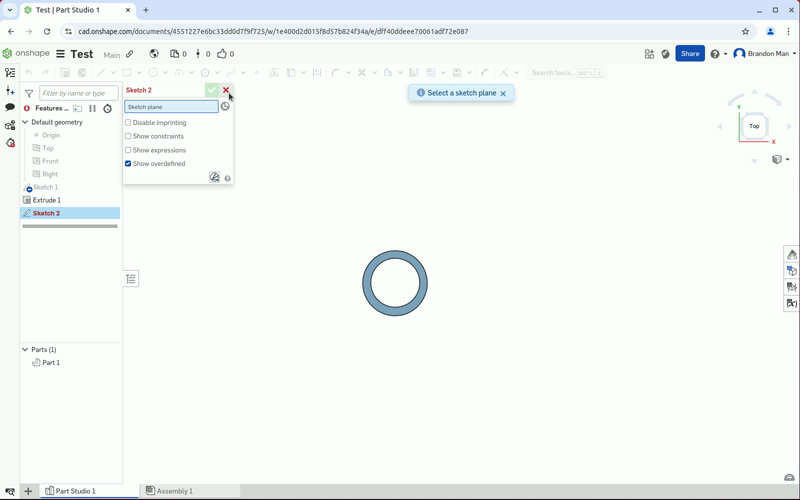
mouse_move(73, 150)
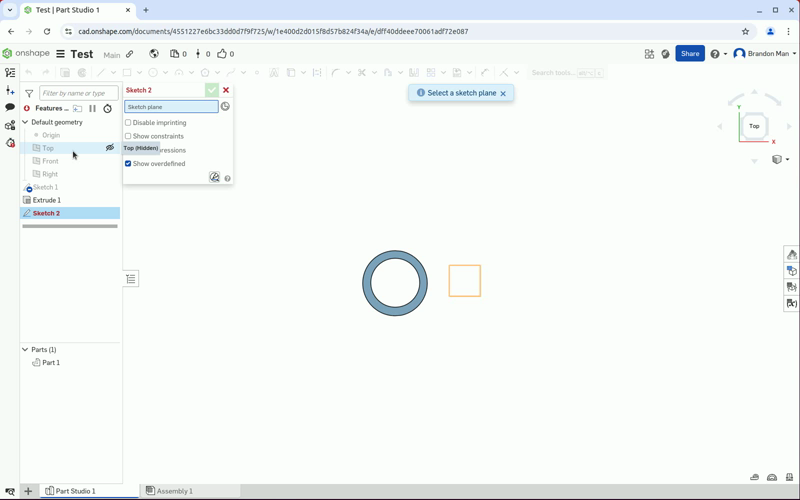
click(73, 150)
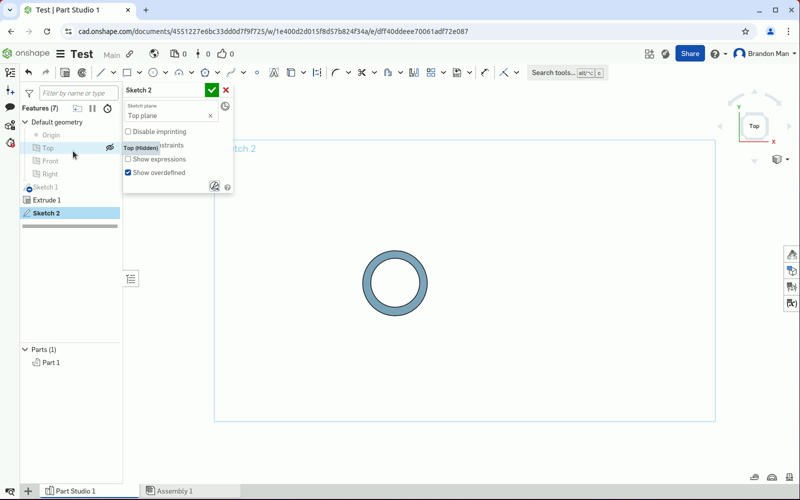
mouse_move(73, 352)
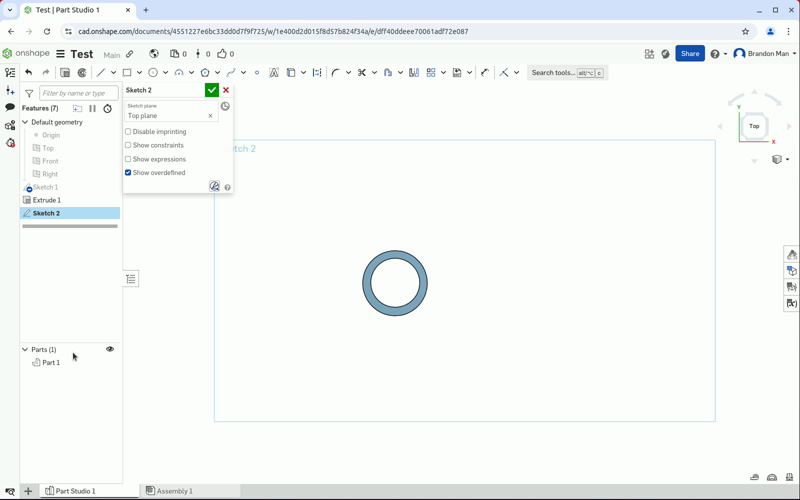
key(y)
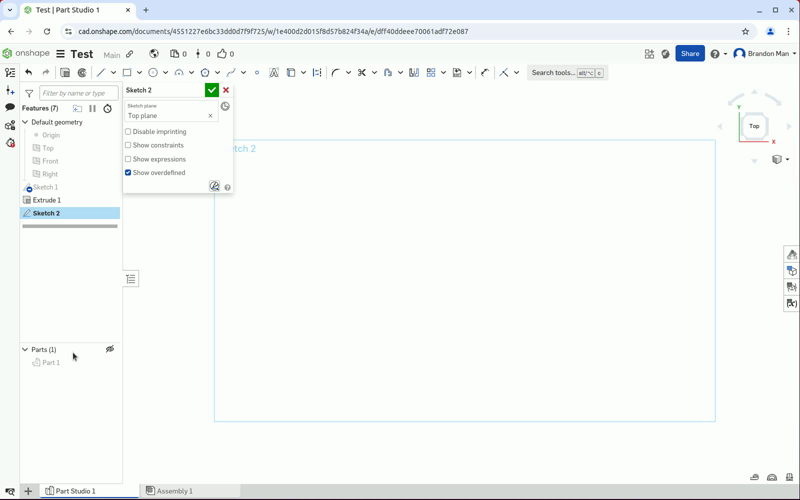
key(l)
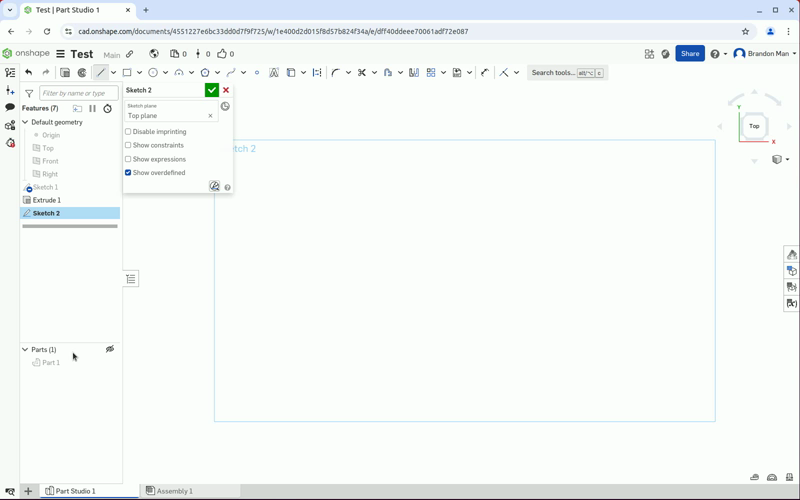
key_down(shift)
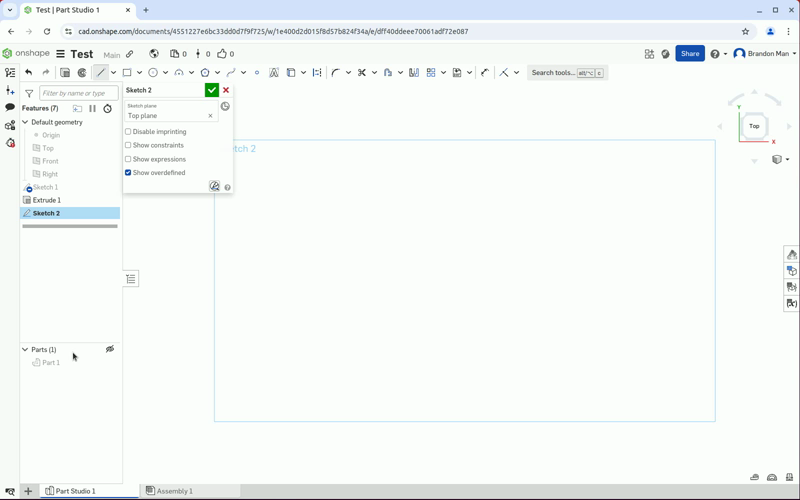
mouse_move(401, 314)
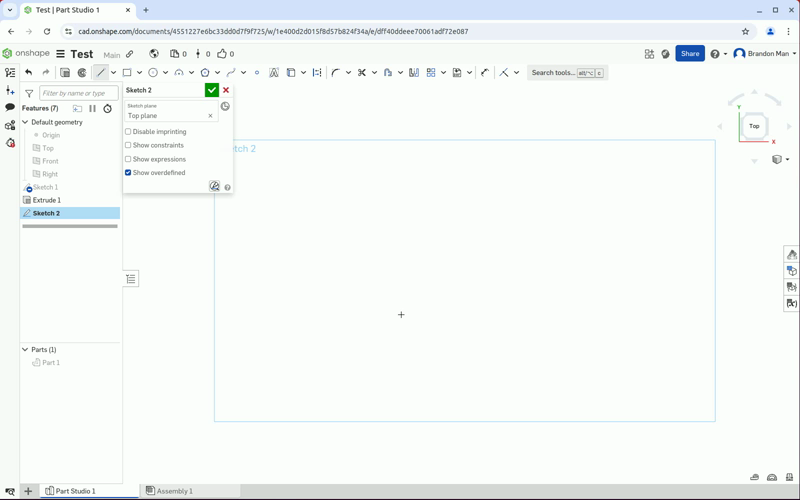
click(401, 314)
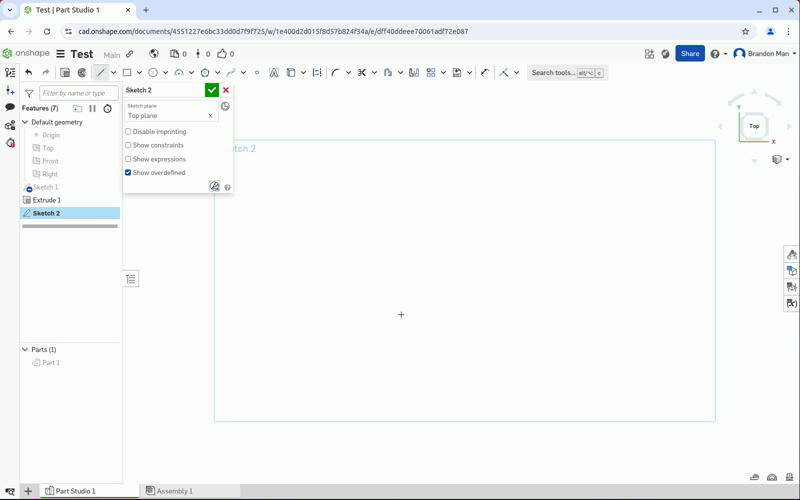
key_up(shift)
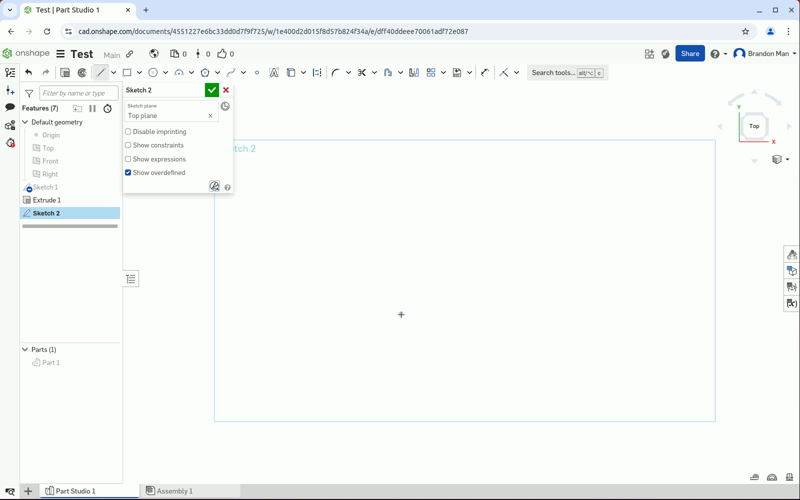
key_down(shift)
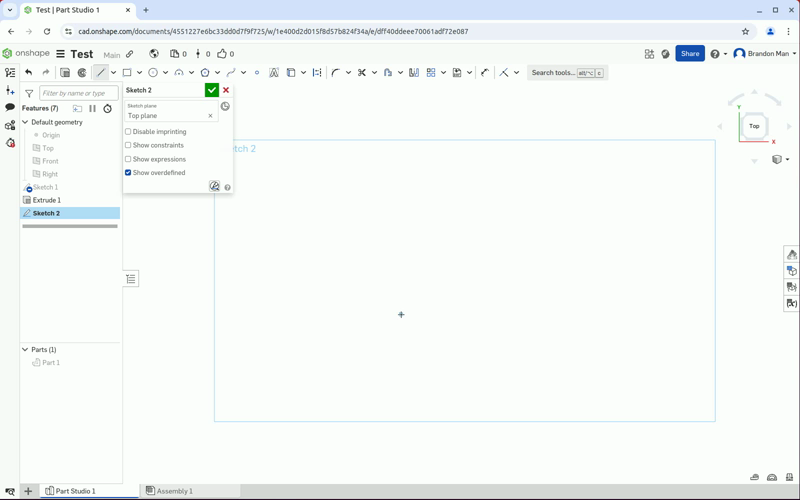
mouse_move(556, 298)
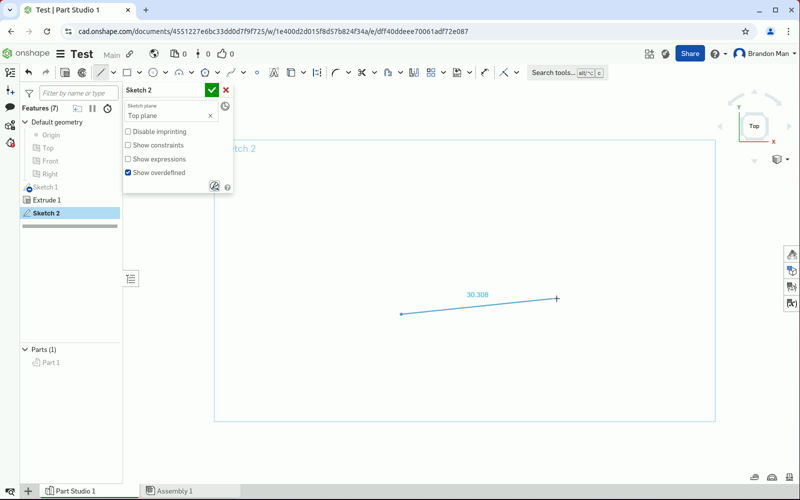
click(556, 298)
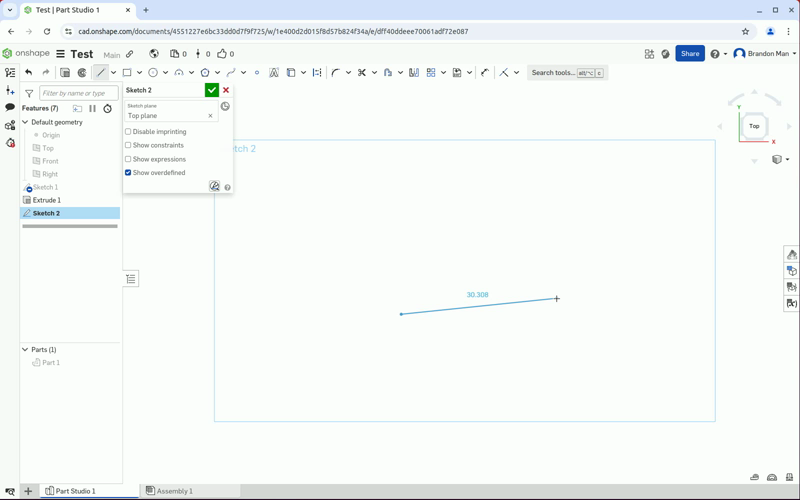
key_up(shift)
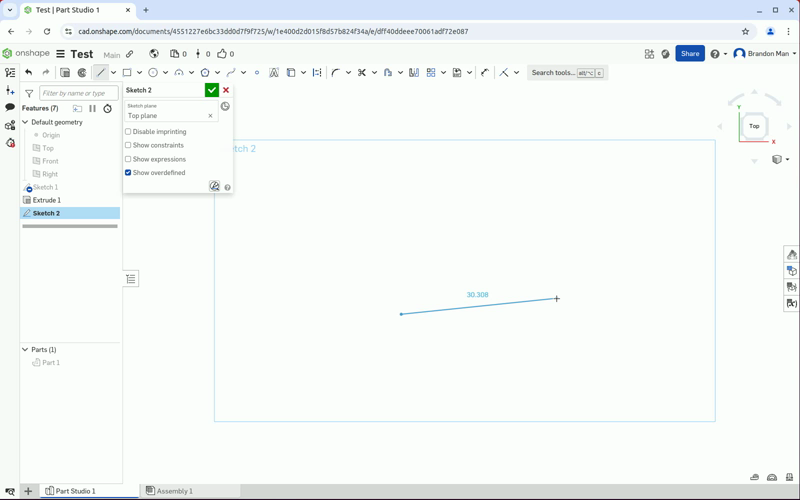
key(esc)
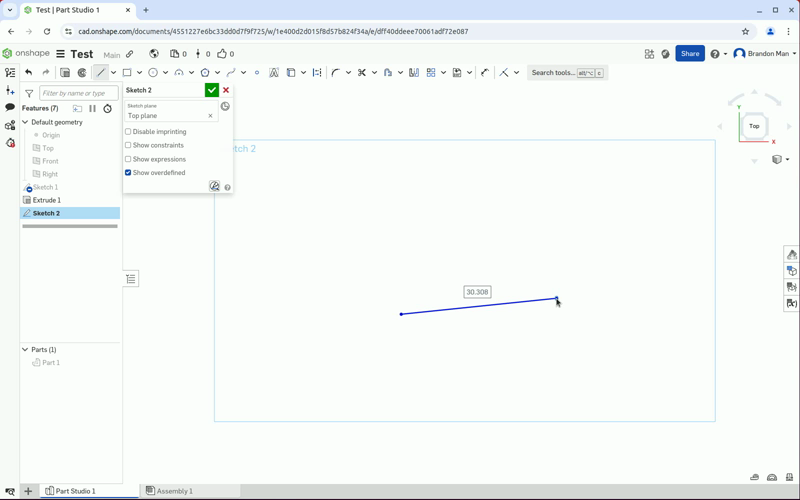
key(a)
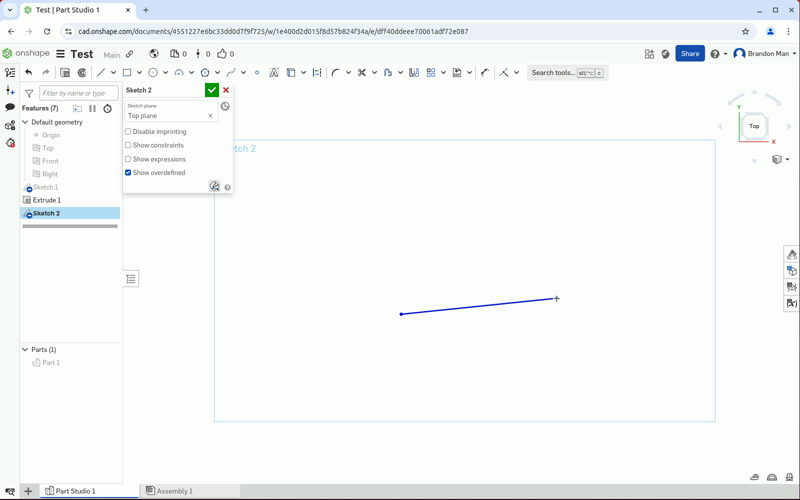
mouse_move(556, 298)
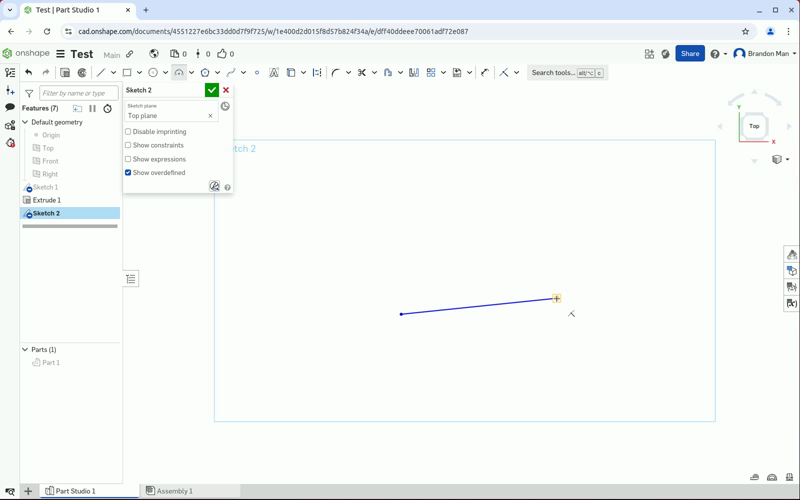
click(556, 298)
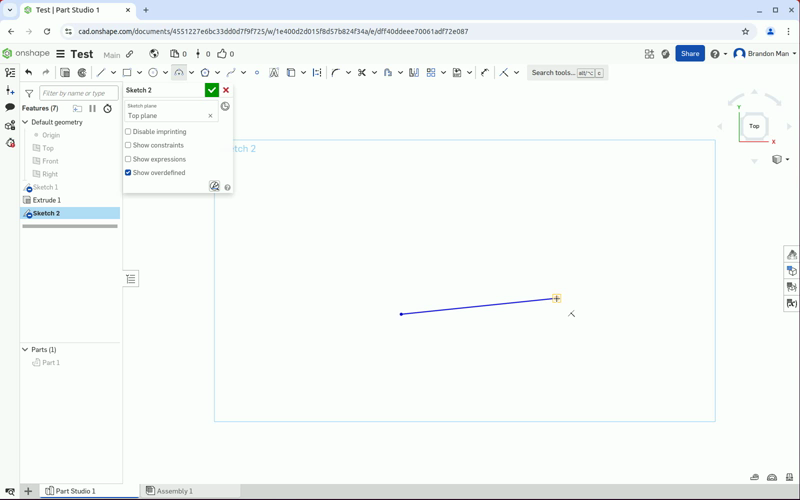
key_down(shift)
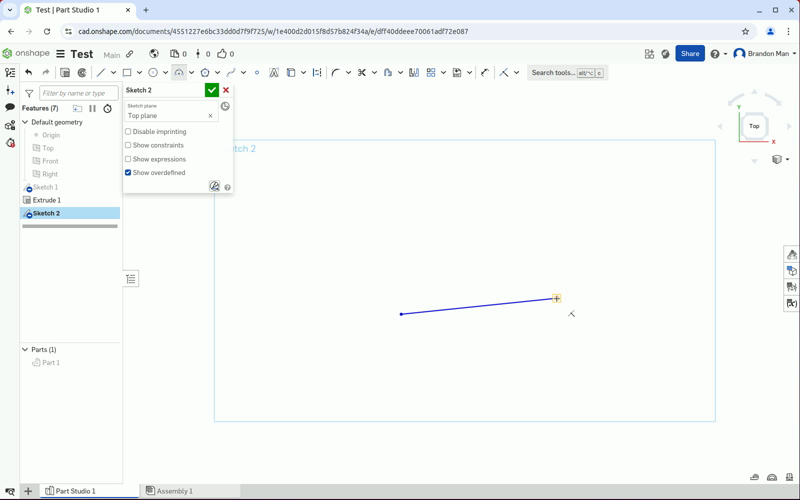
mouse_move(556, 267)
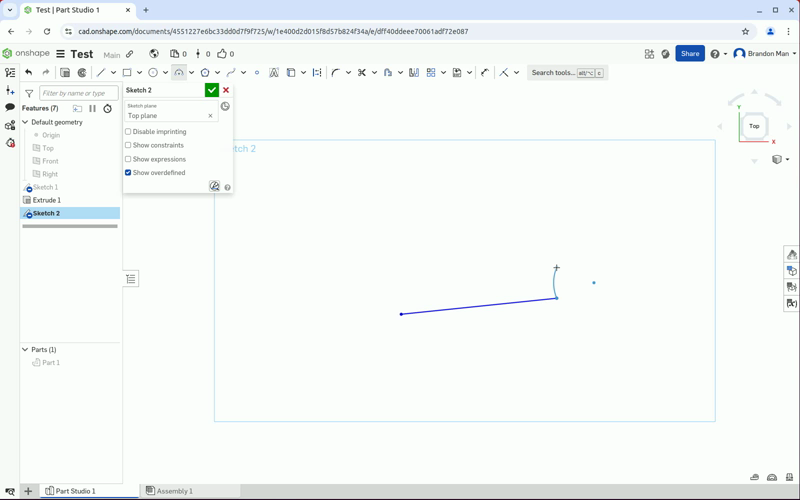
click(556, 267)
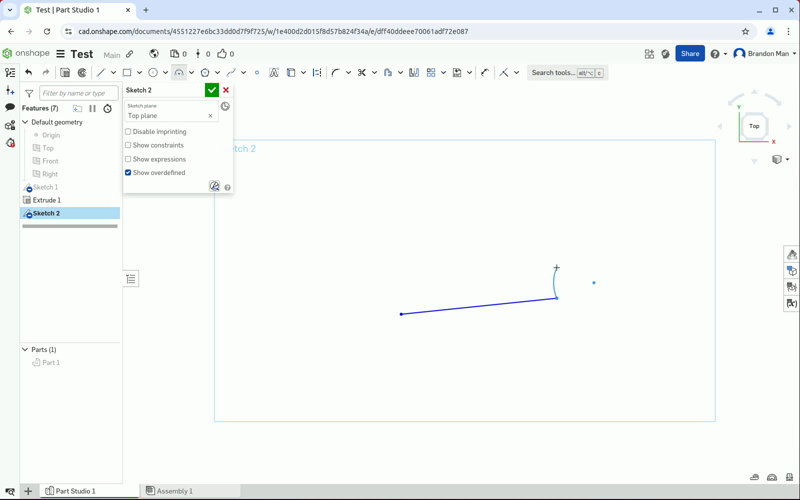
mouse_move(540, 282)
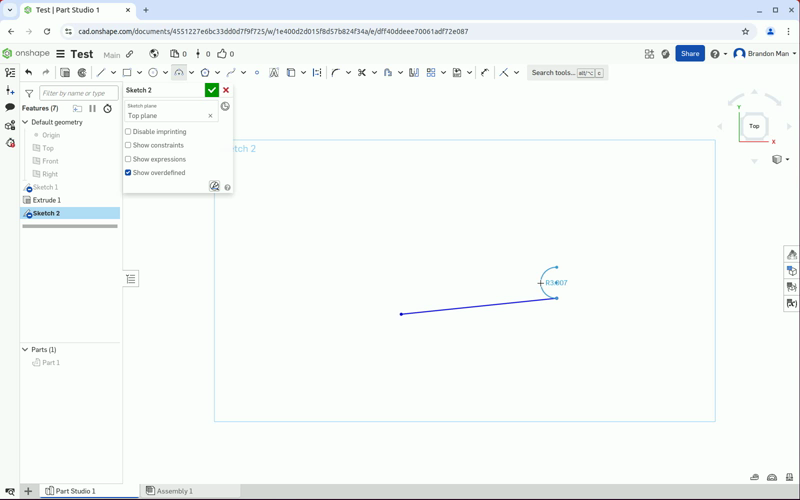
click(540, 282)
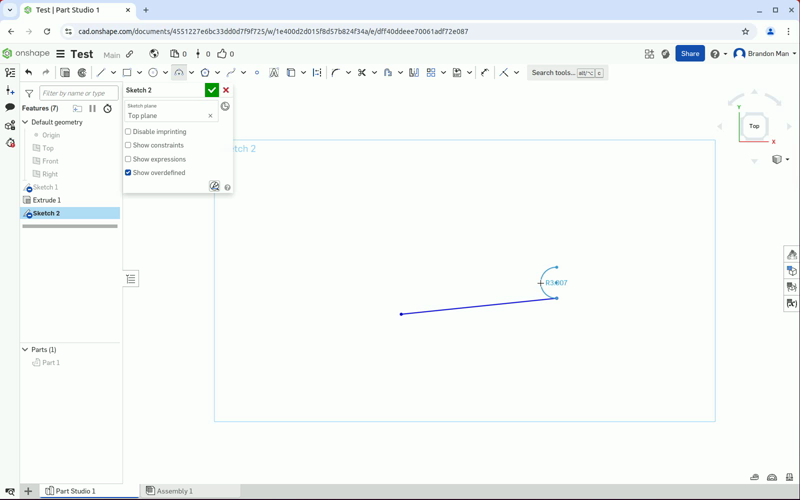
key_up(shift)
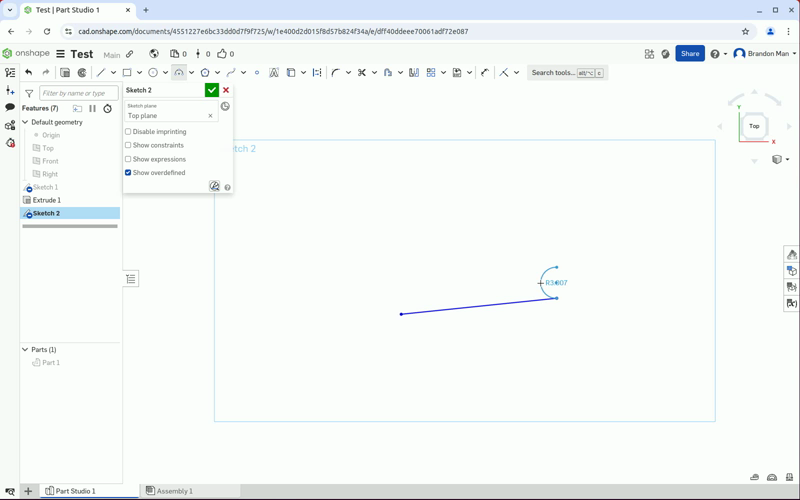
key(esc)
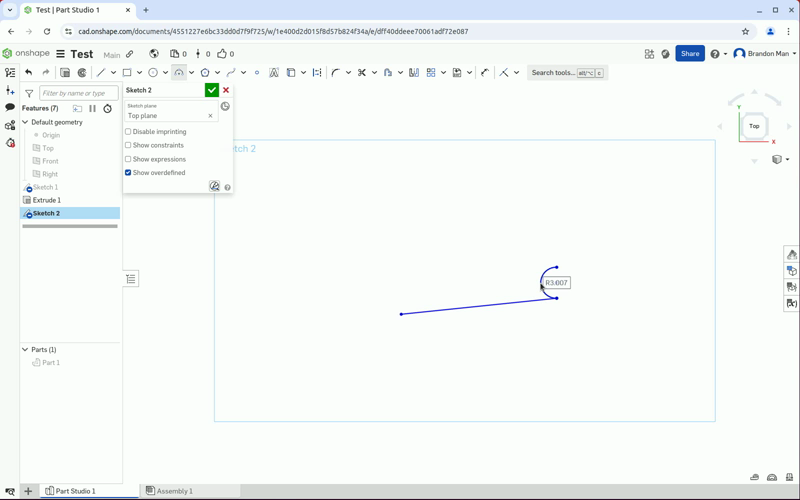
key(l)
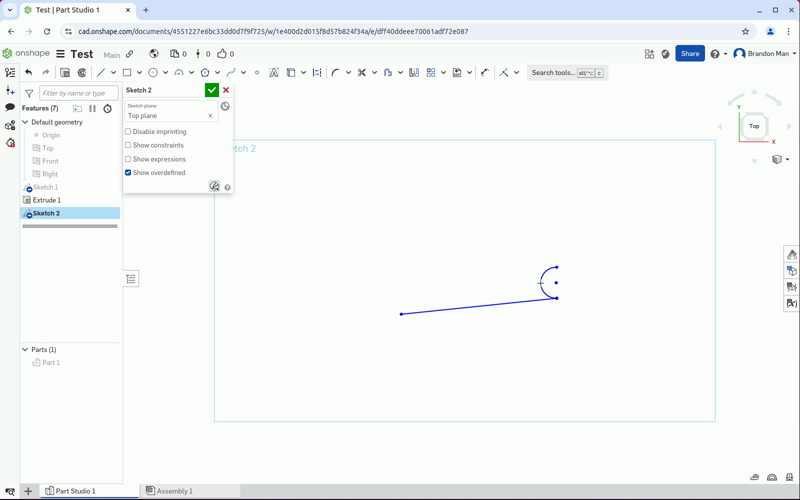
mouse_move(556, 267)
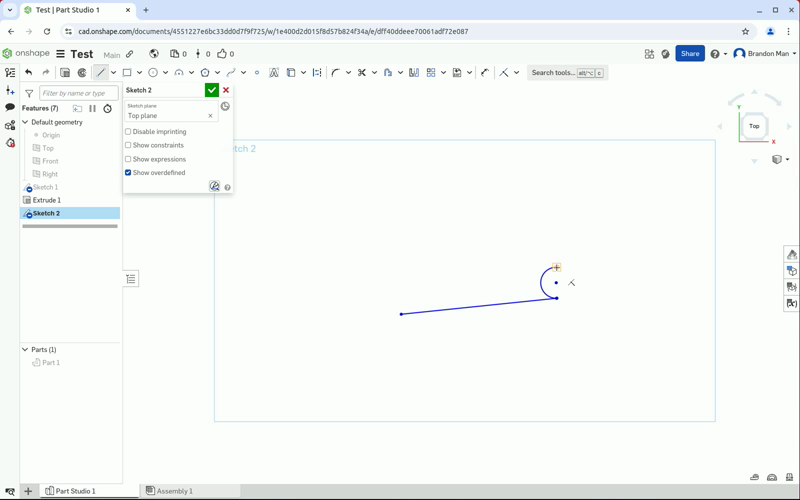
click(556, 267)
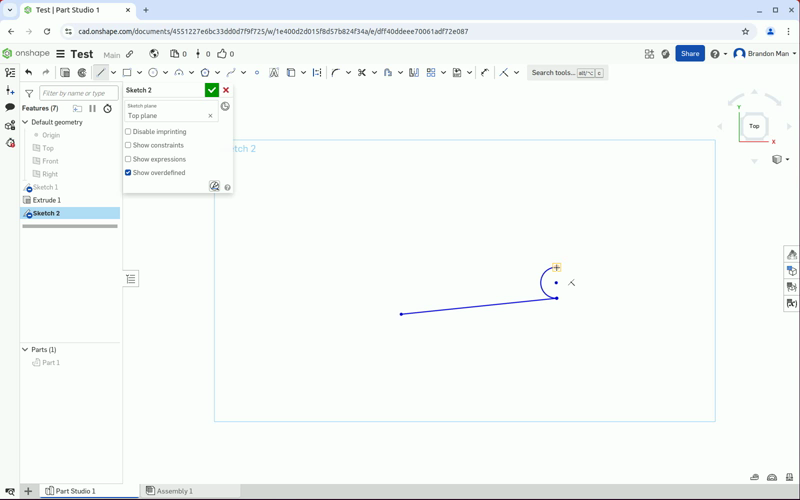
key_down(shift)
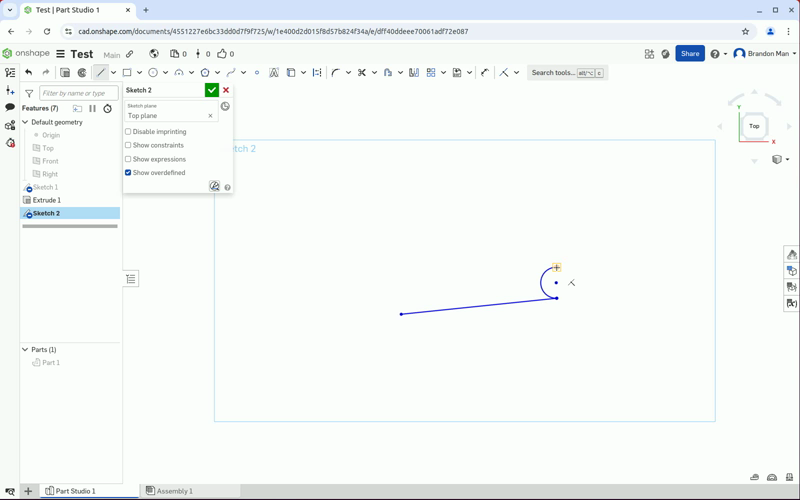
mouse_move(401, 250)
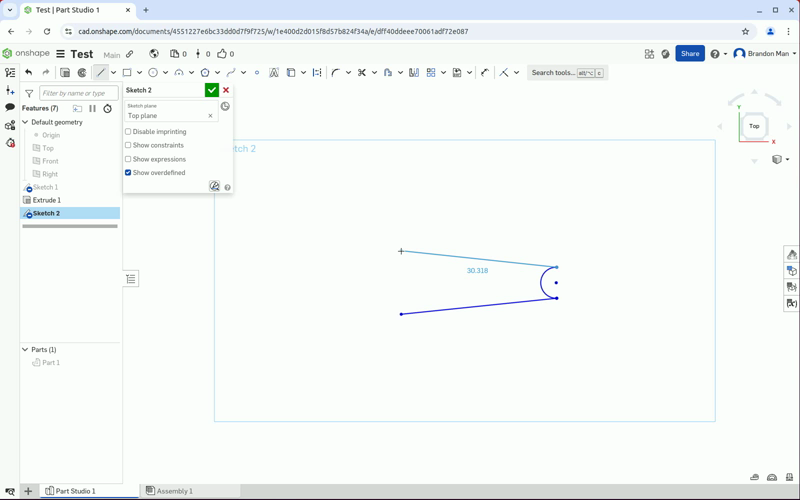
click(401, 250)
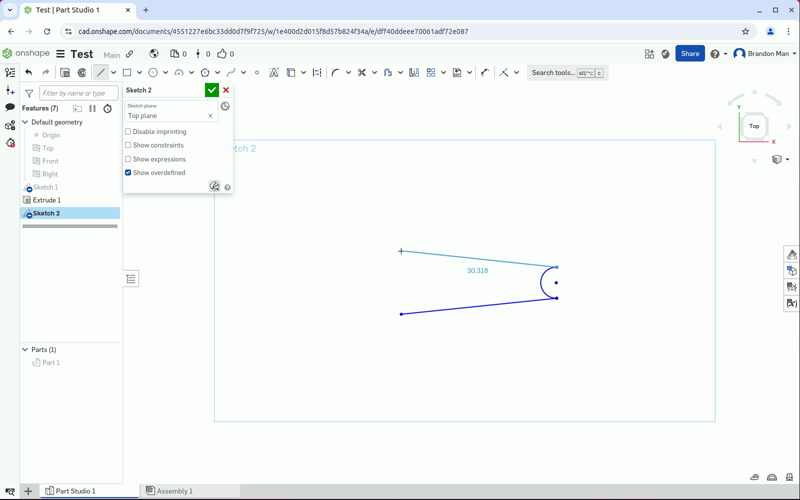
key_up(shift)
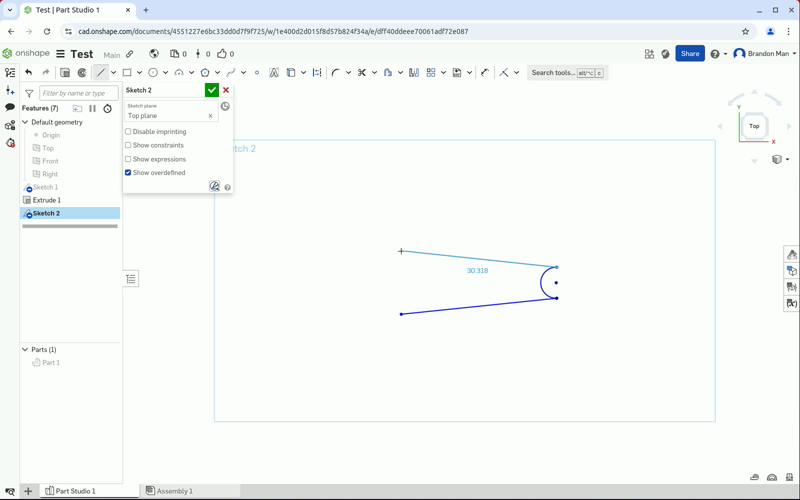
key(esc)
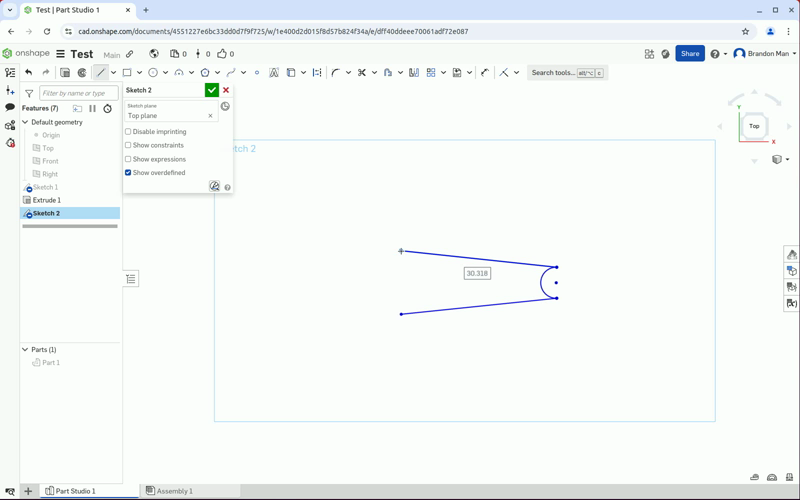
key(a)
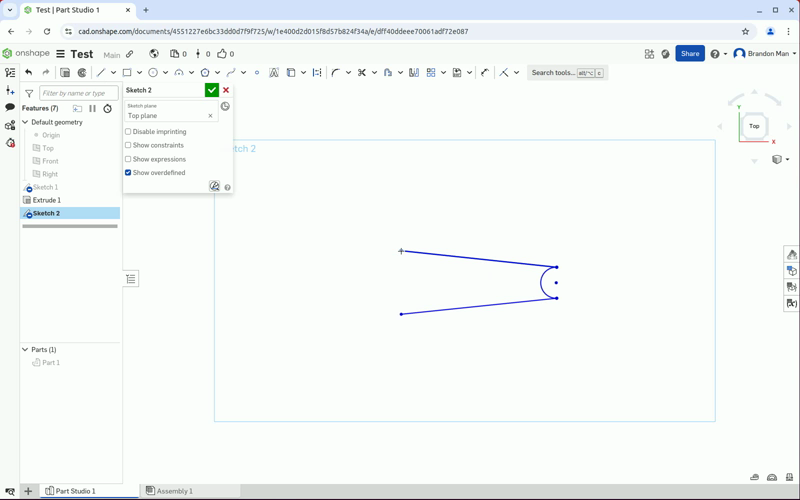
mouse_move(401, 250)
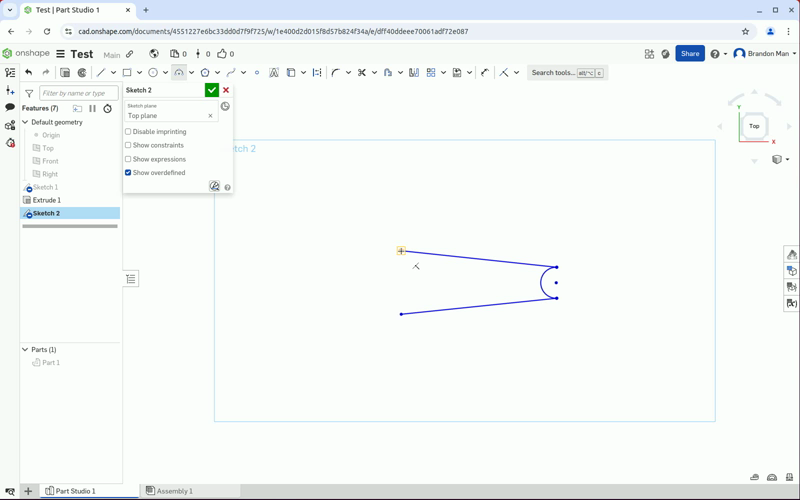
click(401, 250)
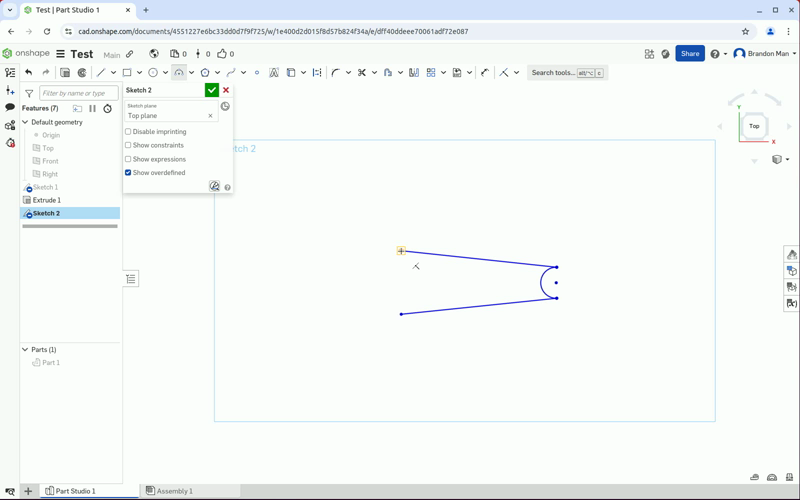
mouse_move(401, 314)
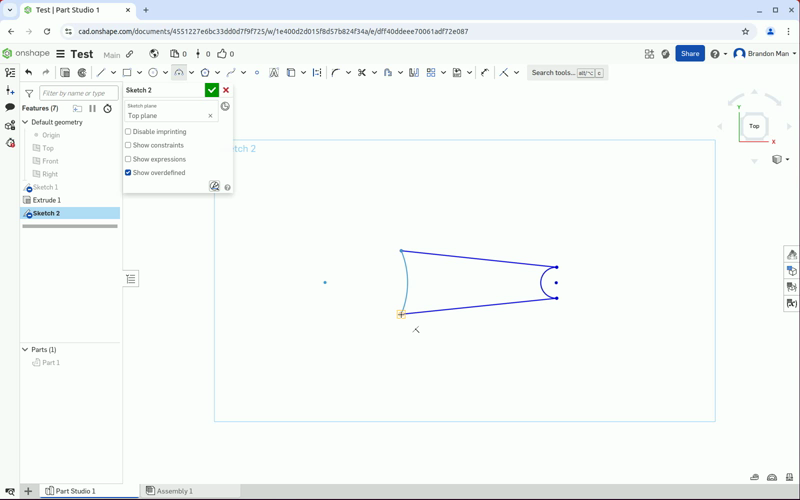
click(401, 314)
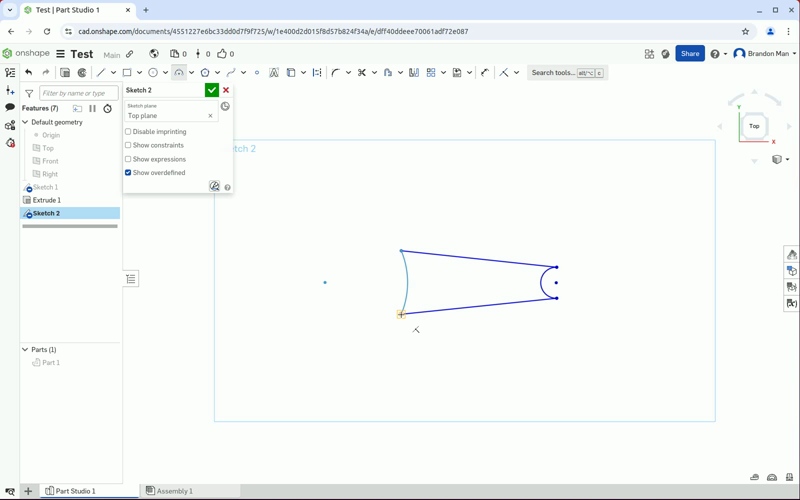
key_down(shift)
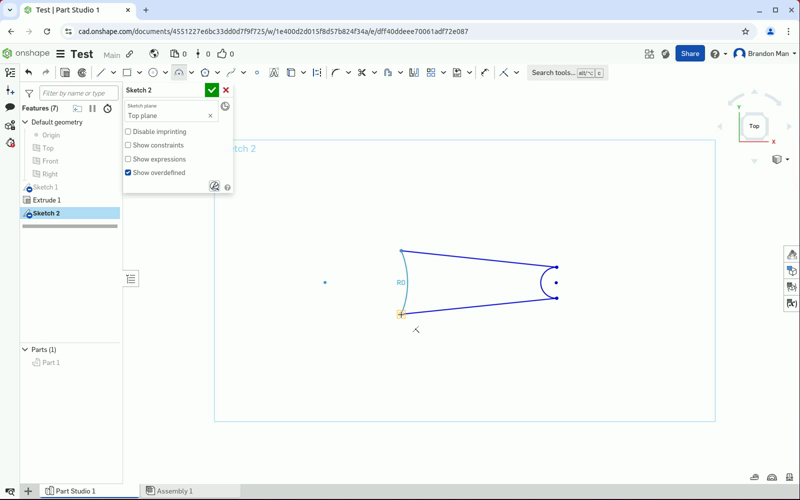
mouse_move(427, 282)
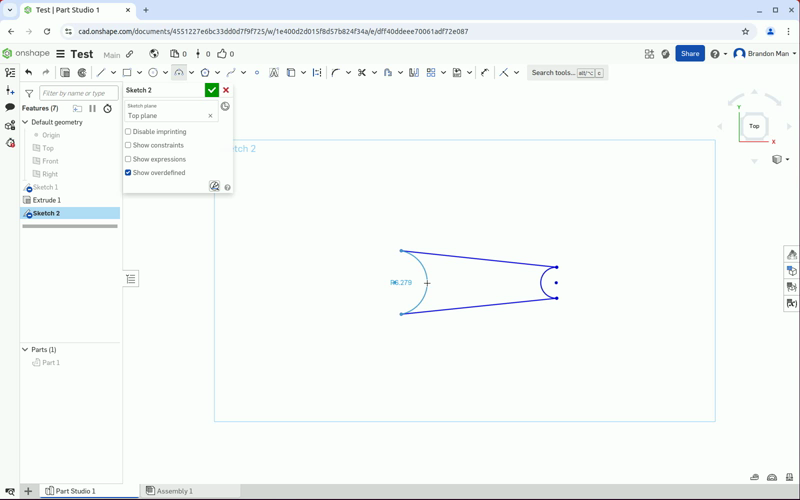
click(427, 282)
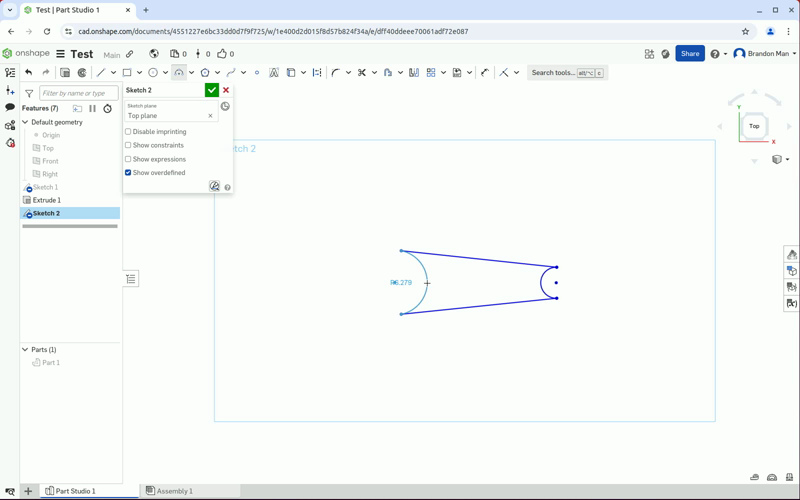
key_up(shift)
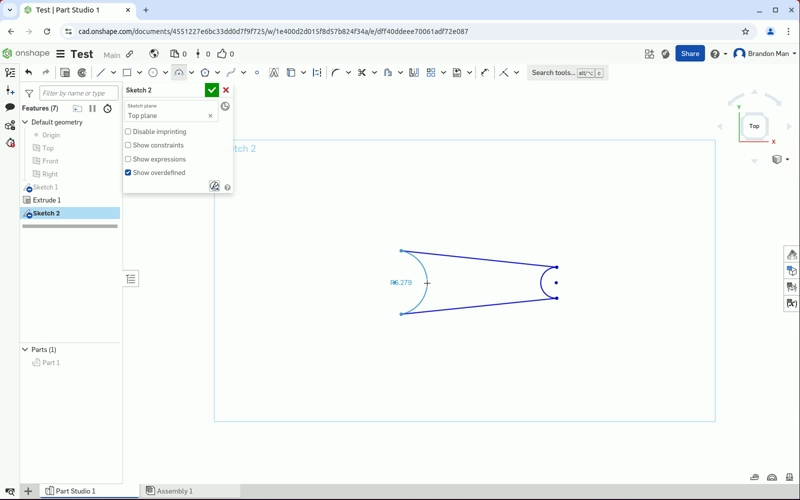
key(esc)
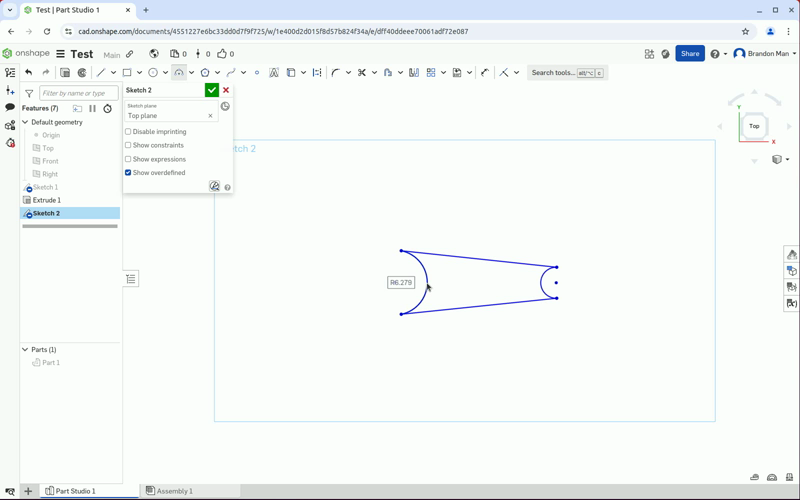
key(l)
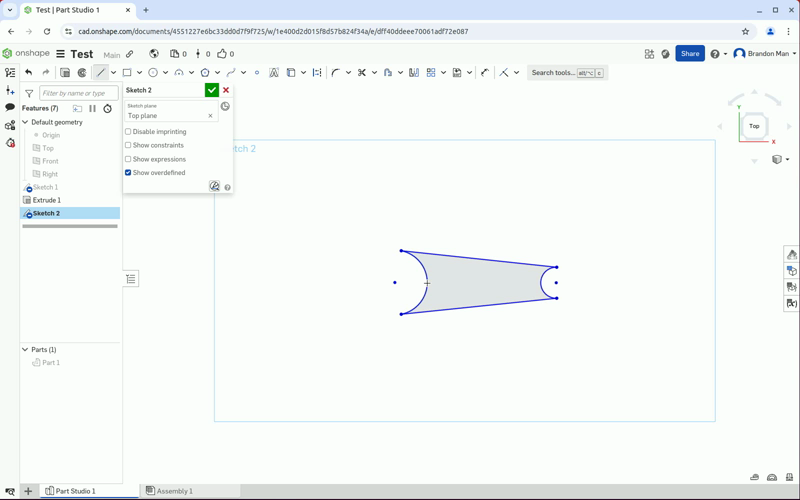
key_down(shift)
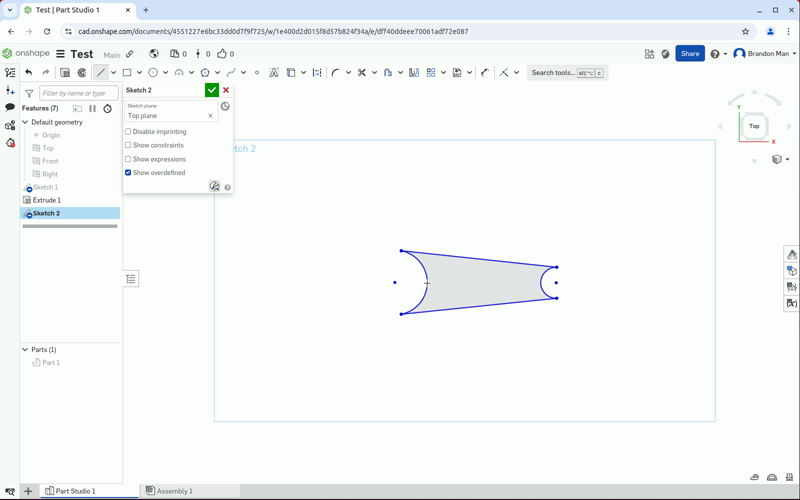
mouse_move(440, 291)
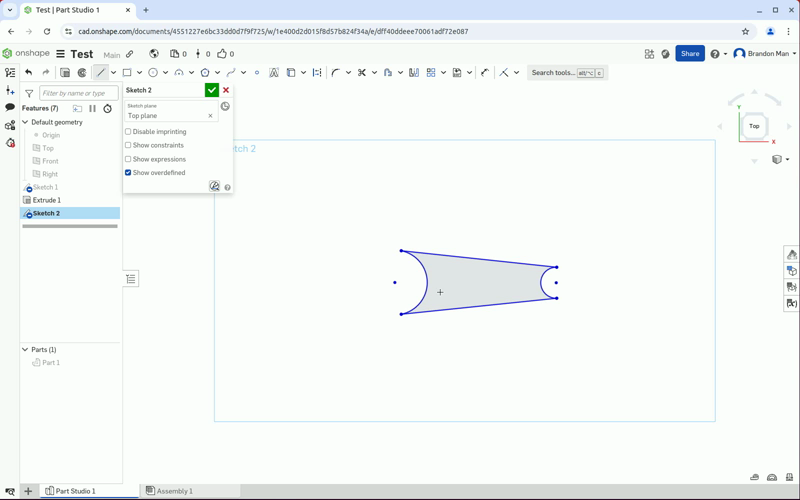
click(440, 291)
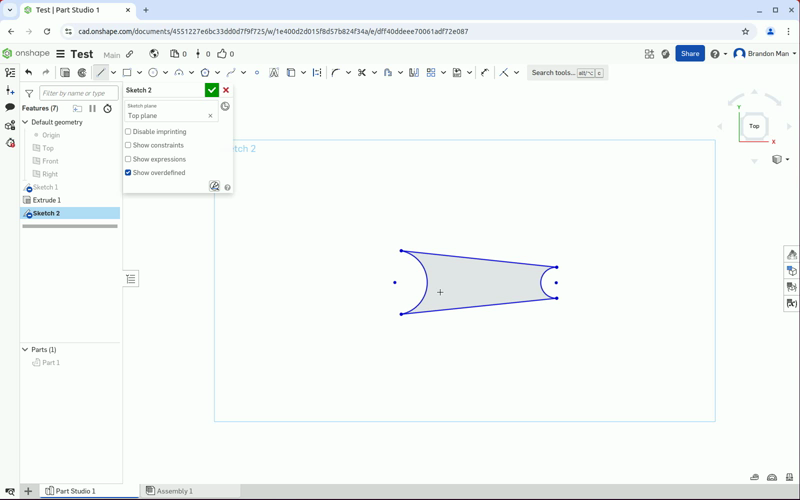
key_up(shift)
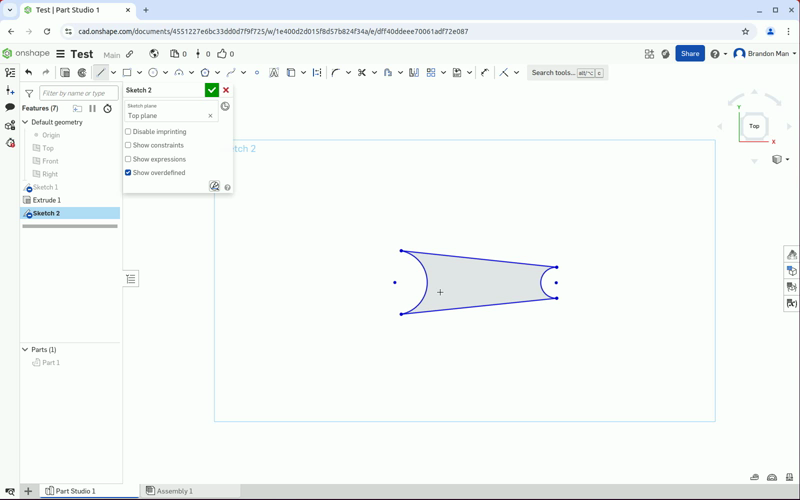
key_down(shift)
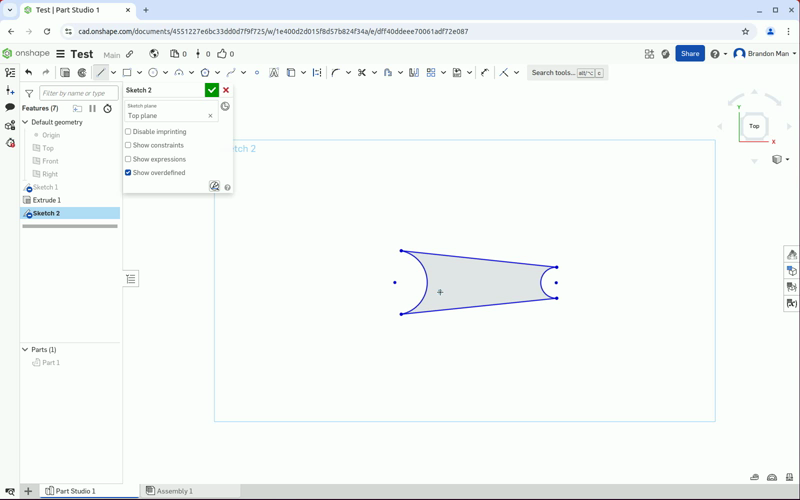
mouse_move(504, 291)
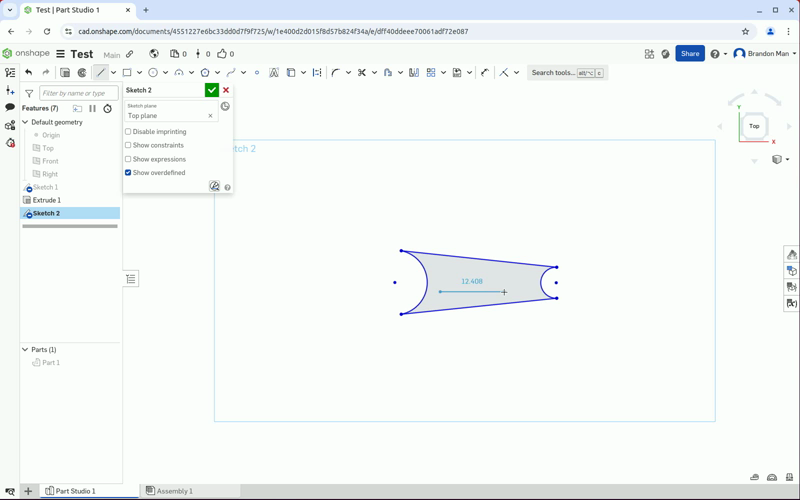
click(504, 291)
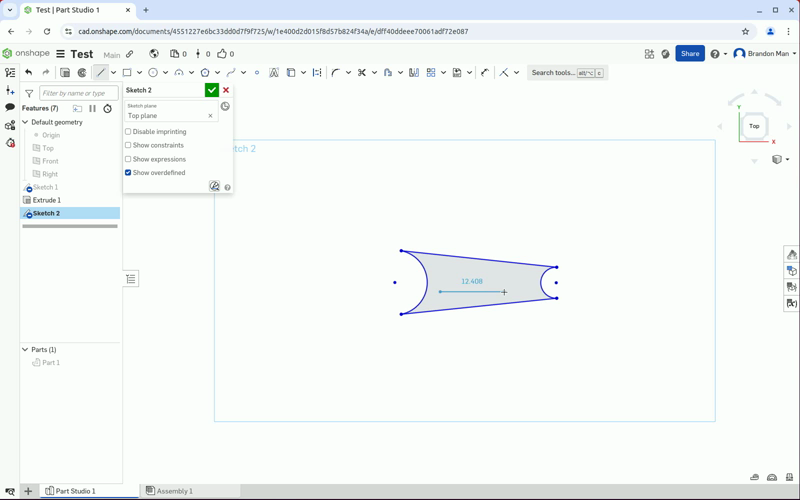
key_up(shift)
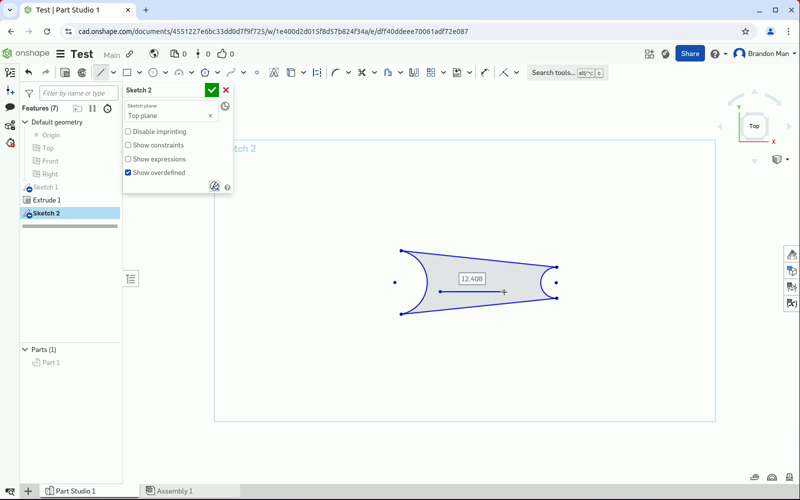
key(esc)
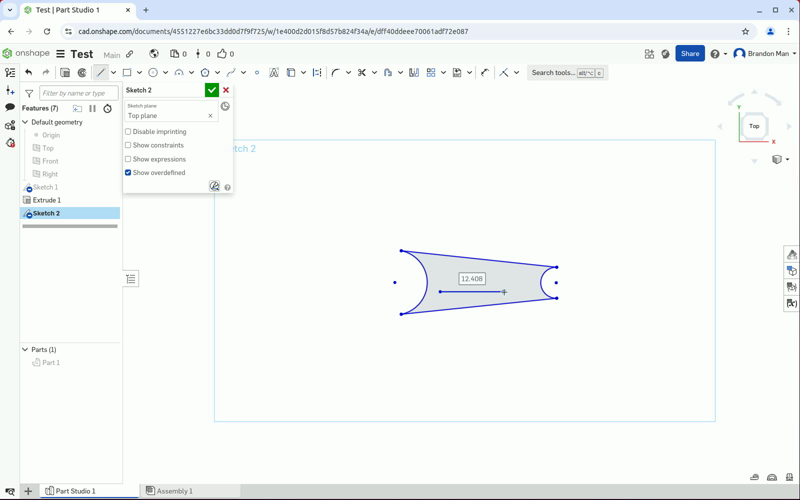
key(a)
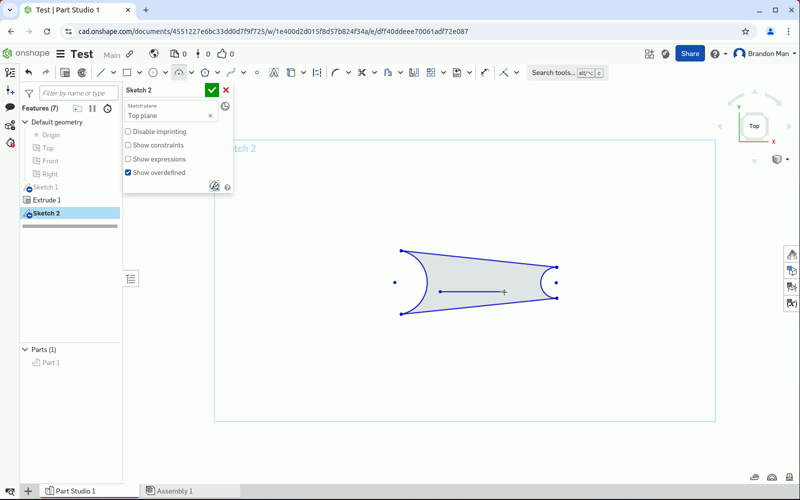
mouse_move(504, 291)
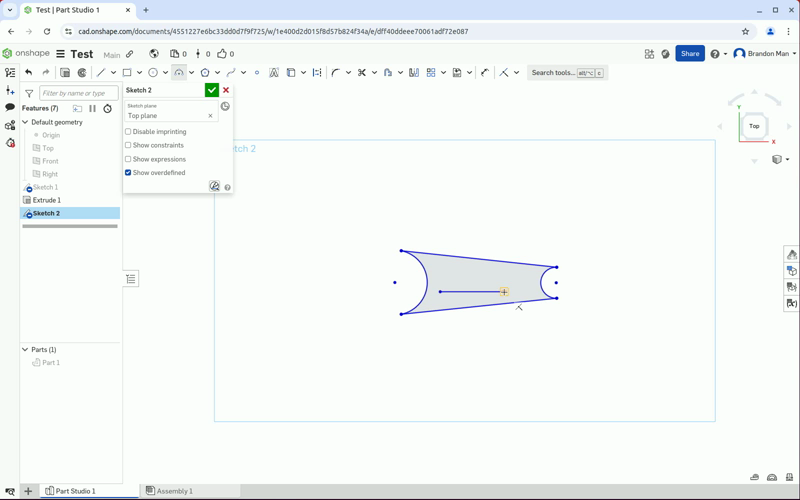
click(504, 291)
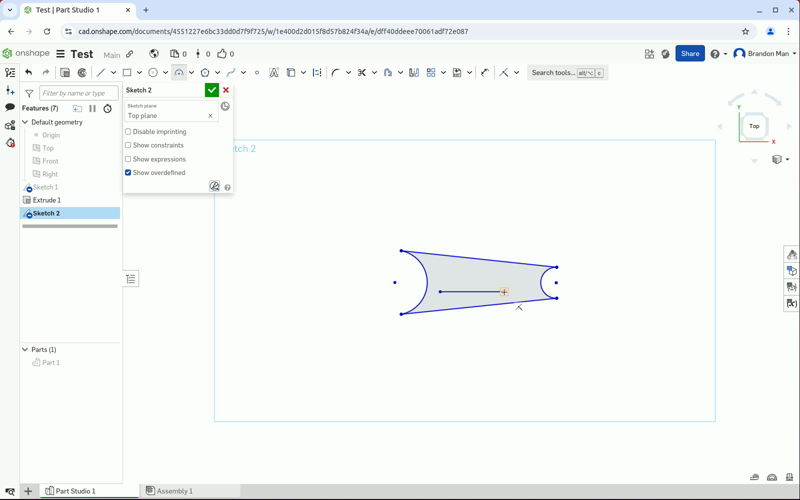
key_down(shift)
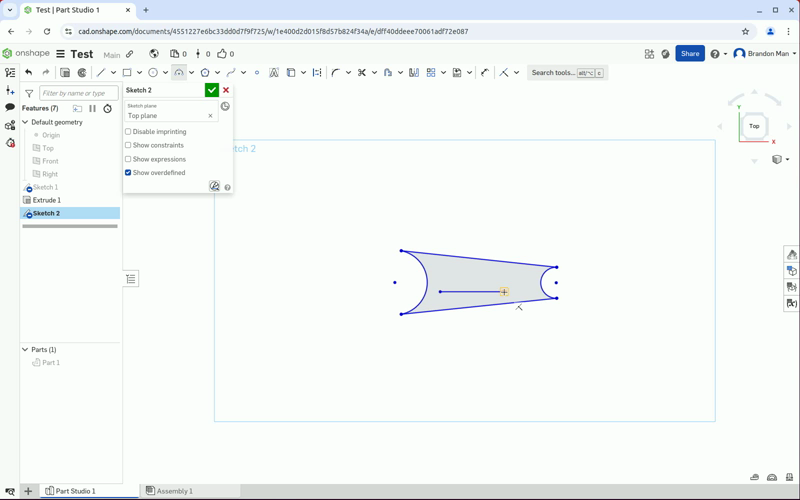
mouse_move(504, 275)
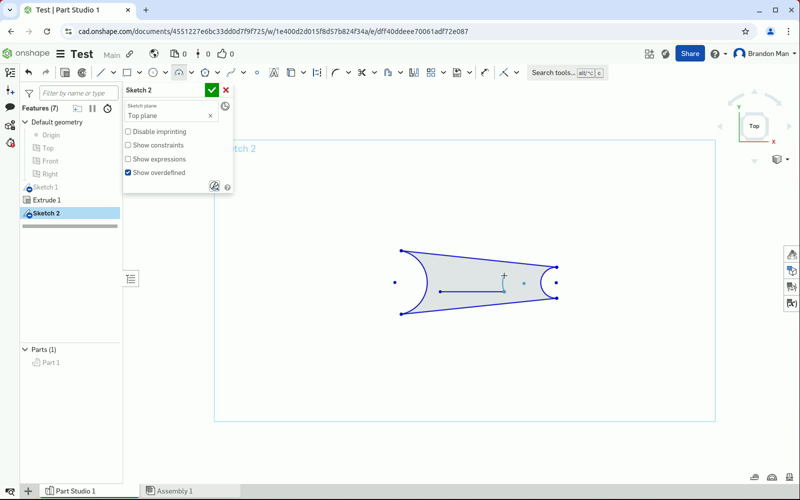
click(504, 275)
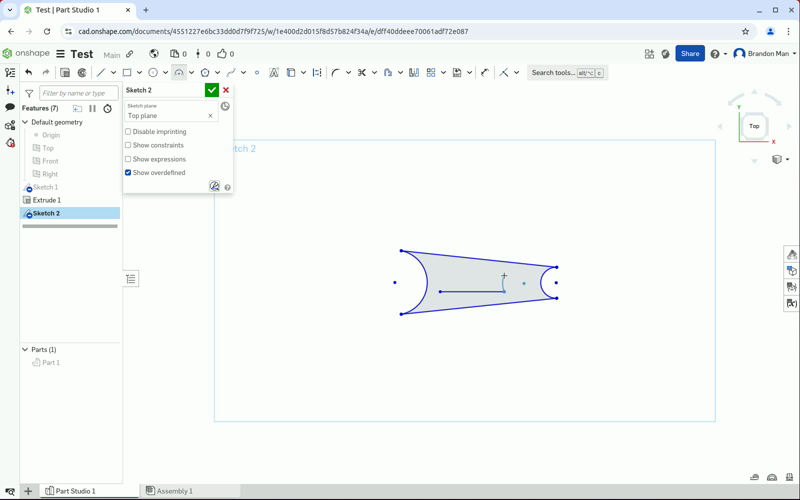
mouse_move(512, 283)
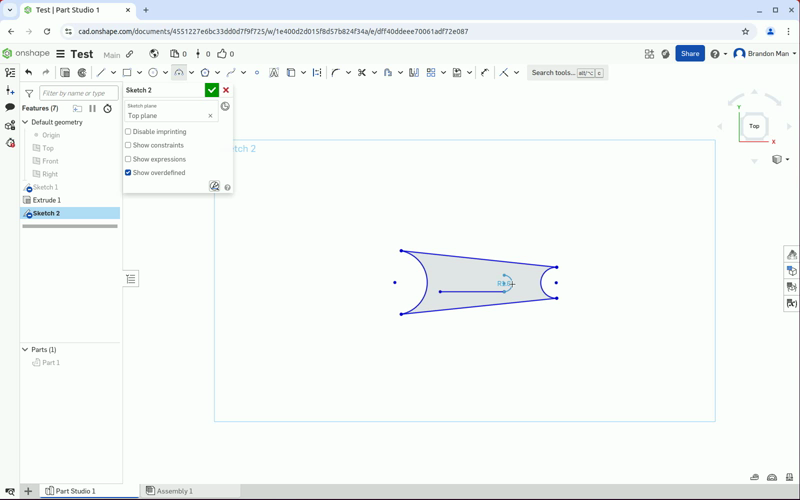
click(512, 283)
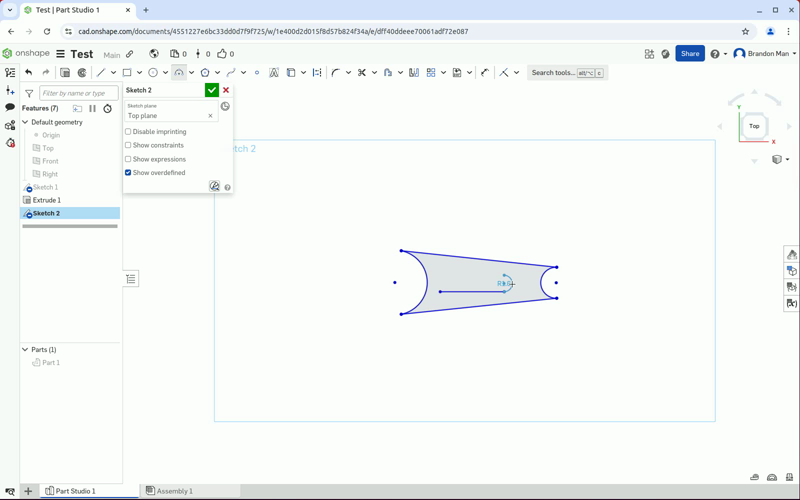
key_up(shift)
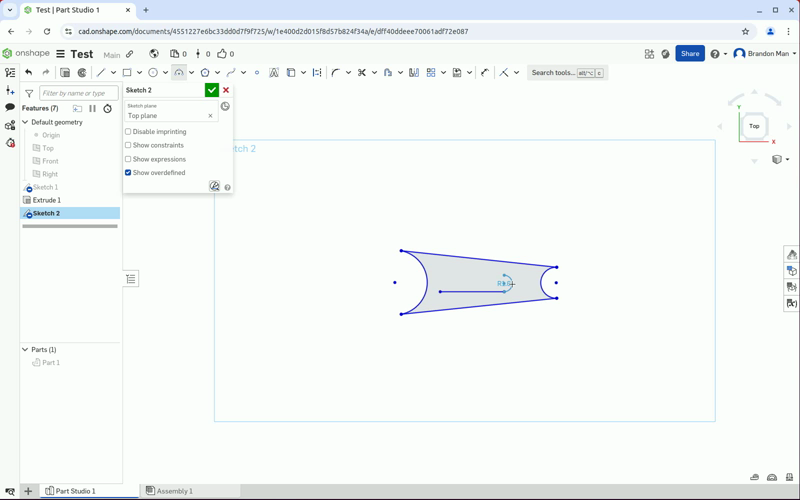
key(esc)
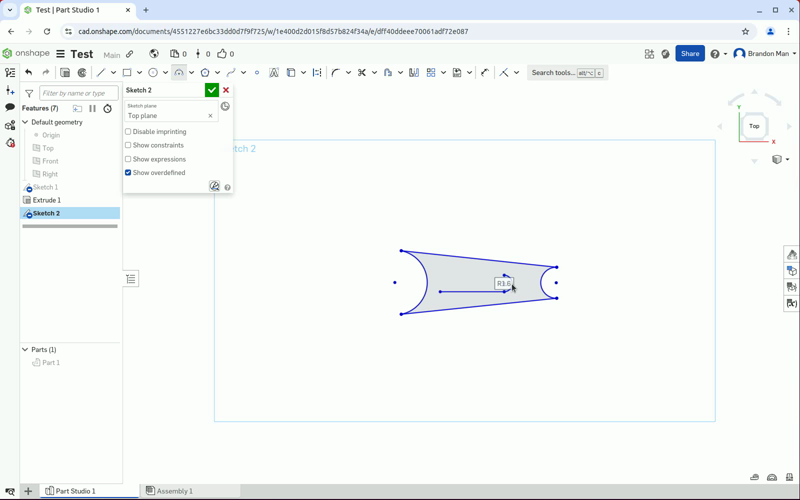
key(l)
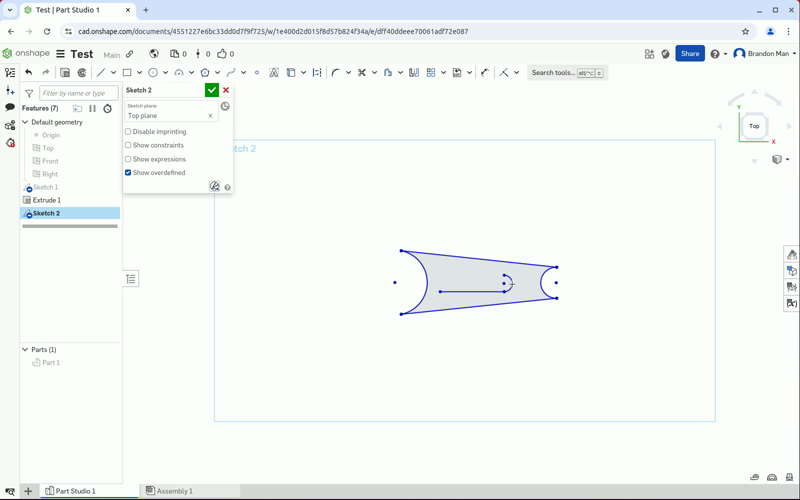
mouse_move(504, 275)
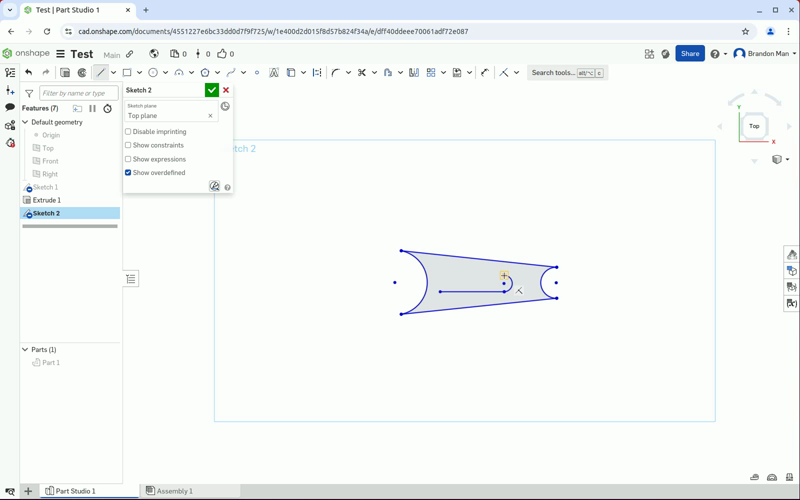
click(504, 275)
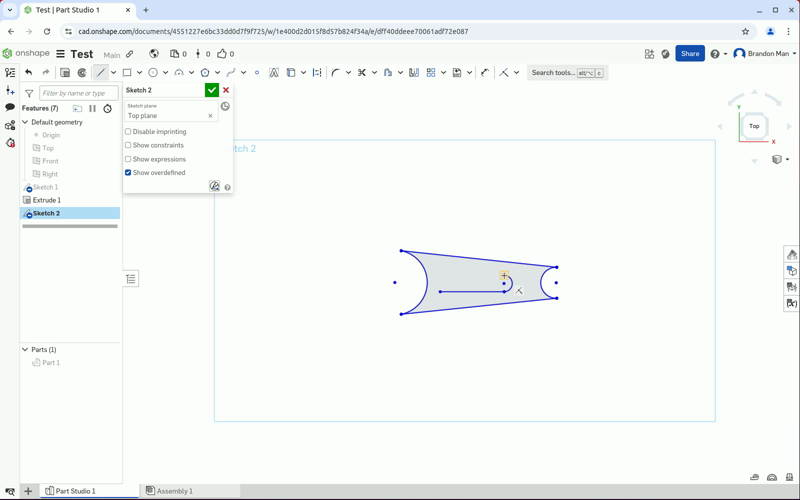
key_down(shift)
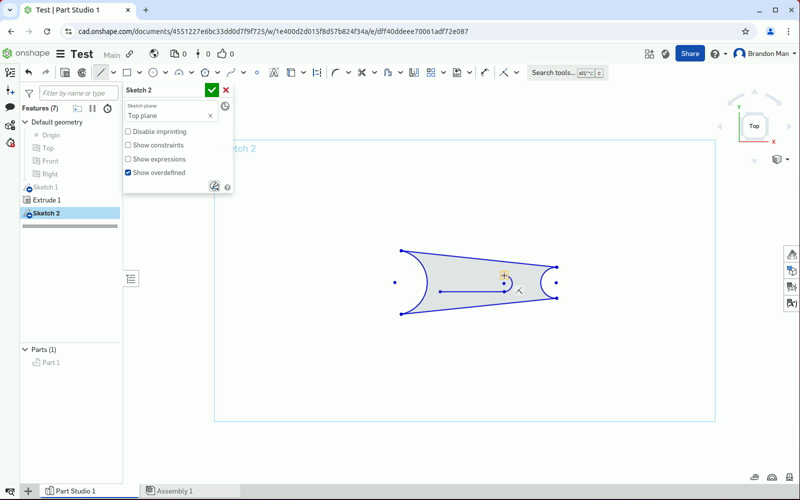
mouse_move(440, 275)
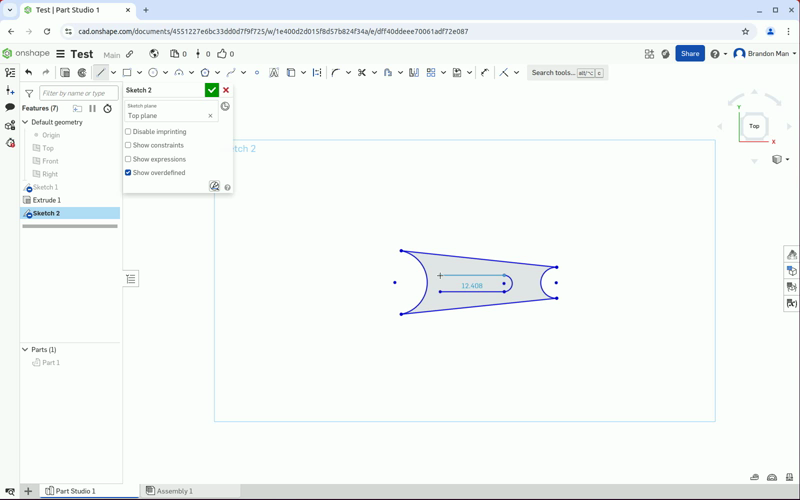
click(440, 275)
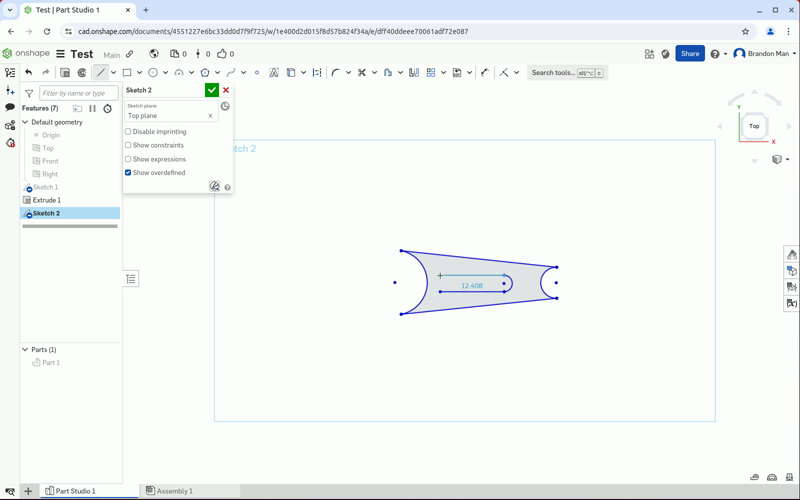
key_up(shift)
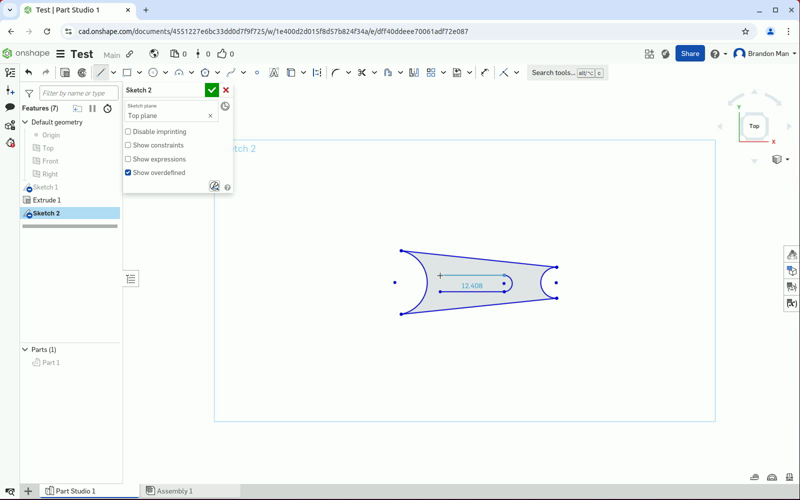
key(esc)
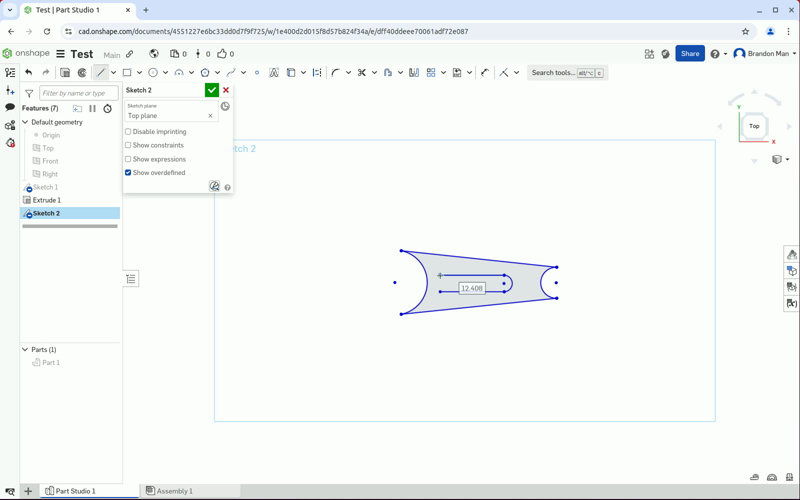
key(a)
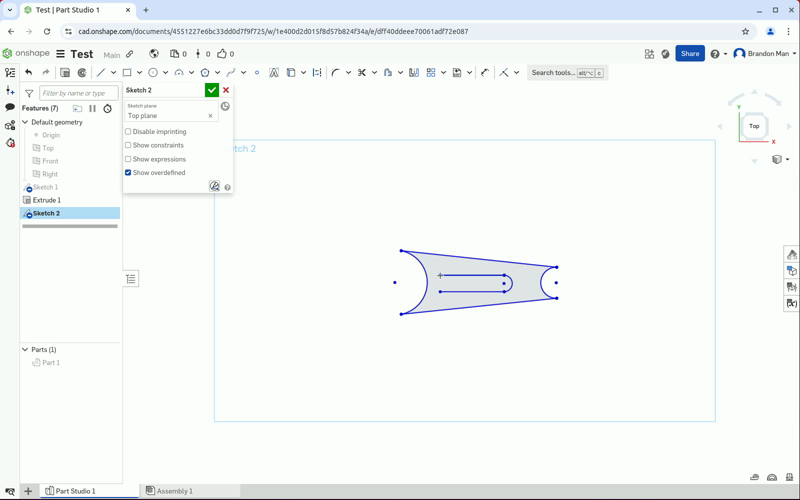
mouse_move(440, 275)
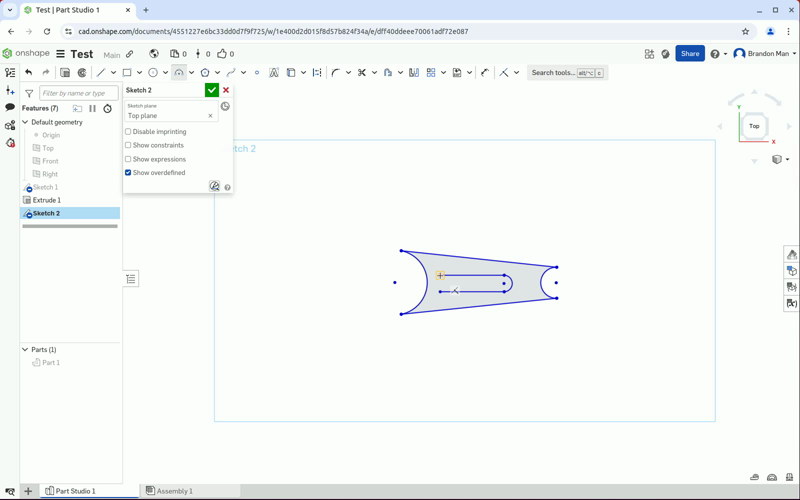
click(440, 275)
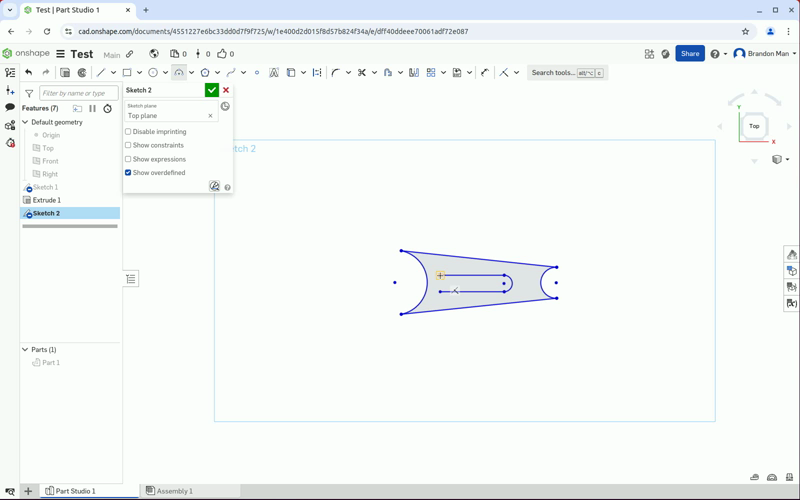
mouse_move(440, 291)
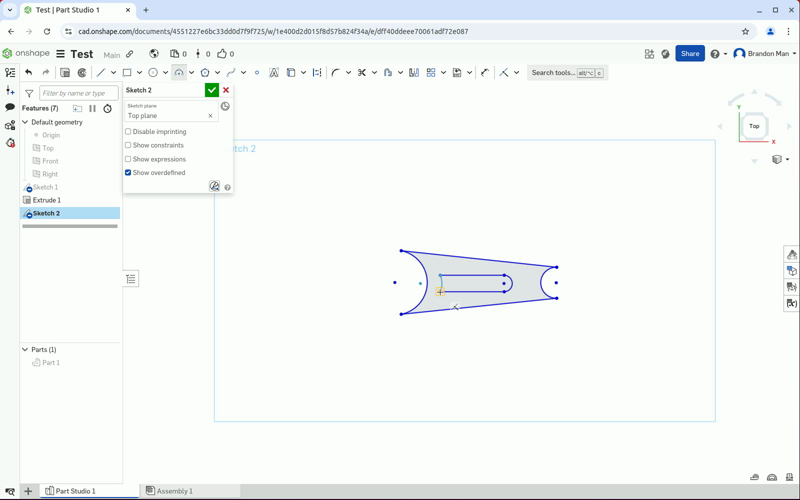
click(440, 291)
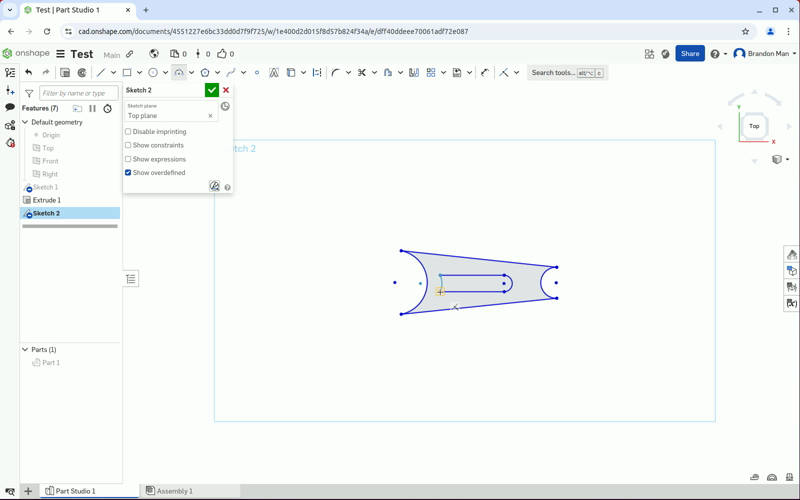
key_down(shift)
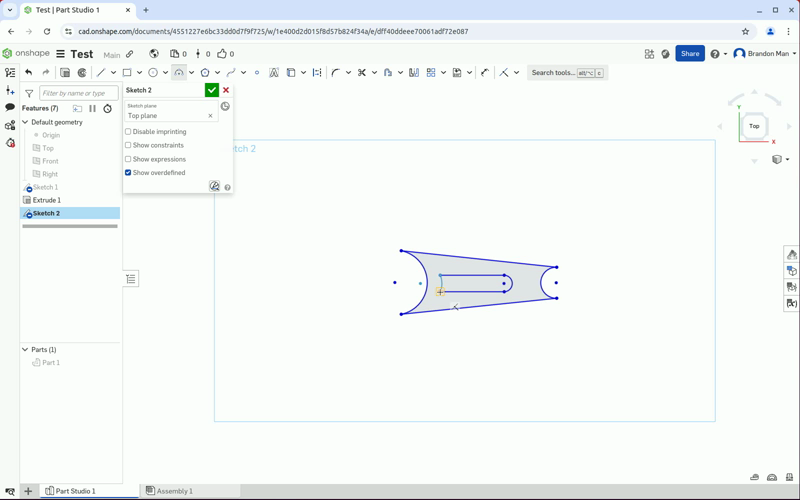
mouse_move(432, 283)
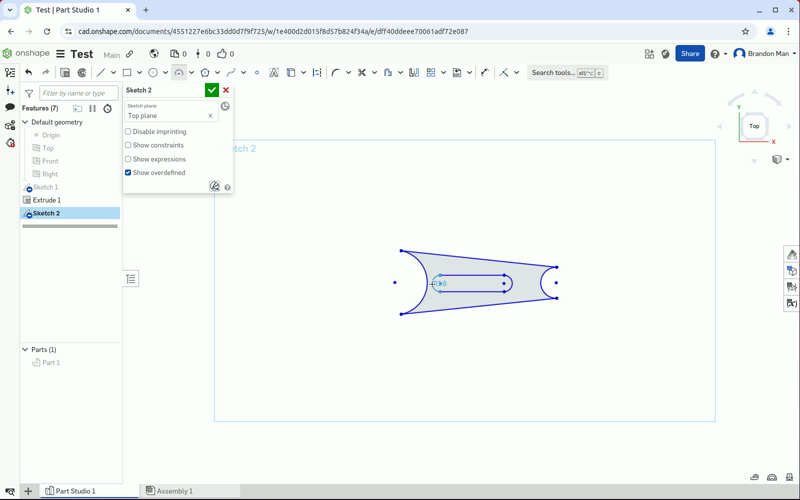
click(432, 283)
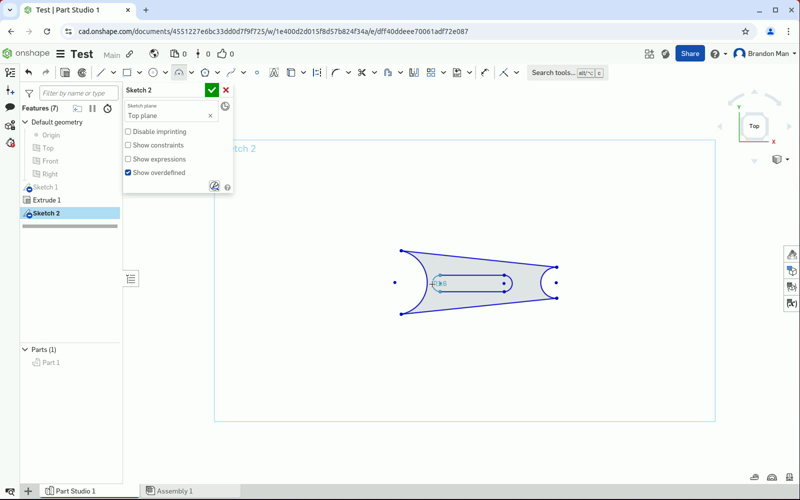
key_up(shift)
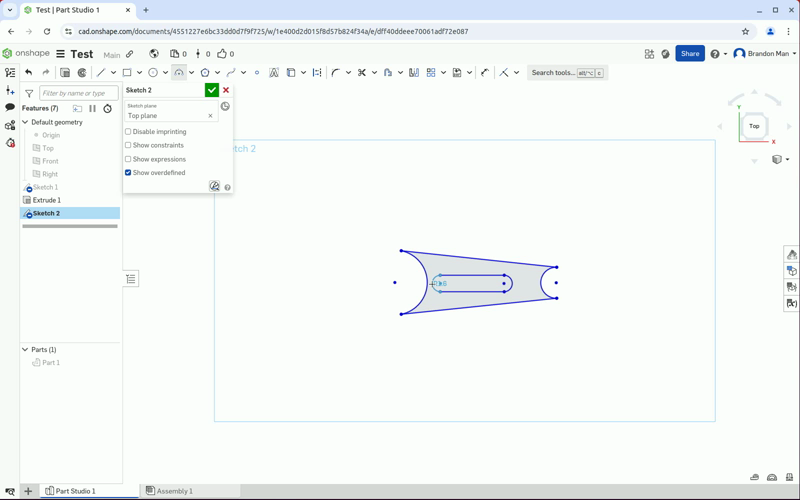
key(esc)
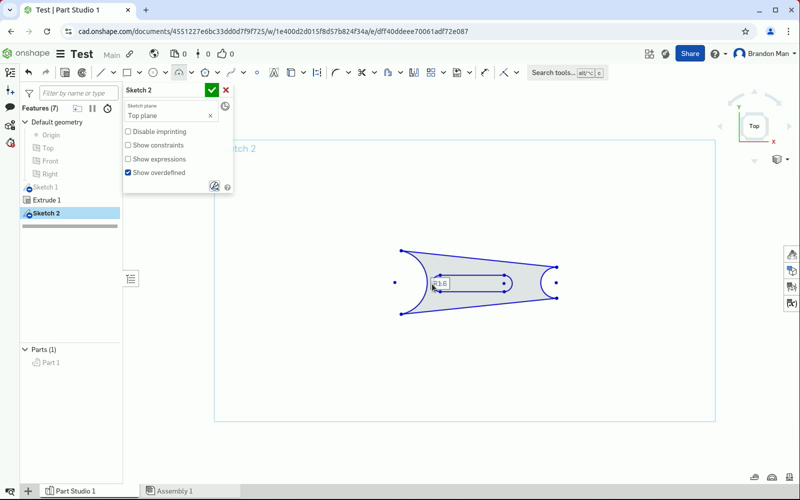
mouse_move(455, 302)
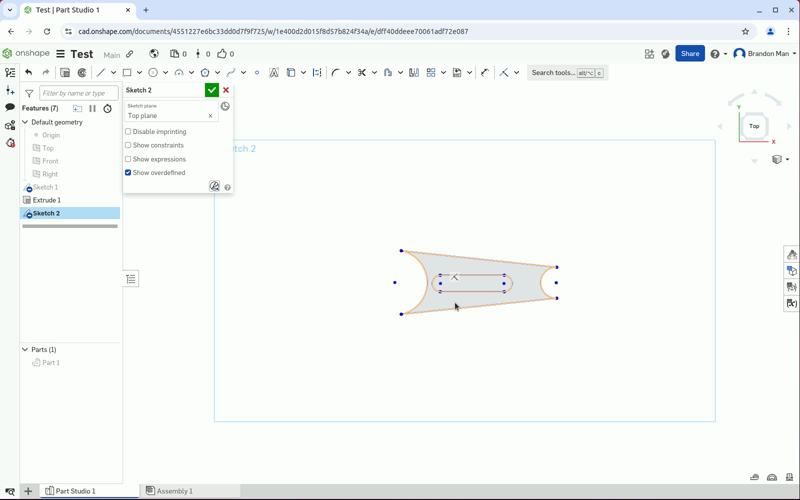
click(455, 302)
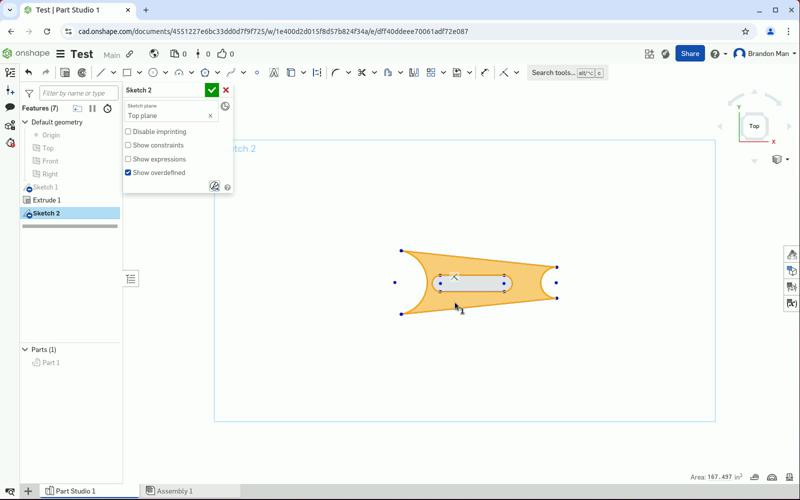
mouse_move(73, 352)
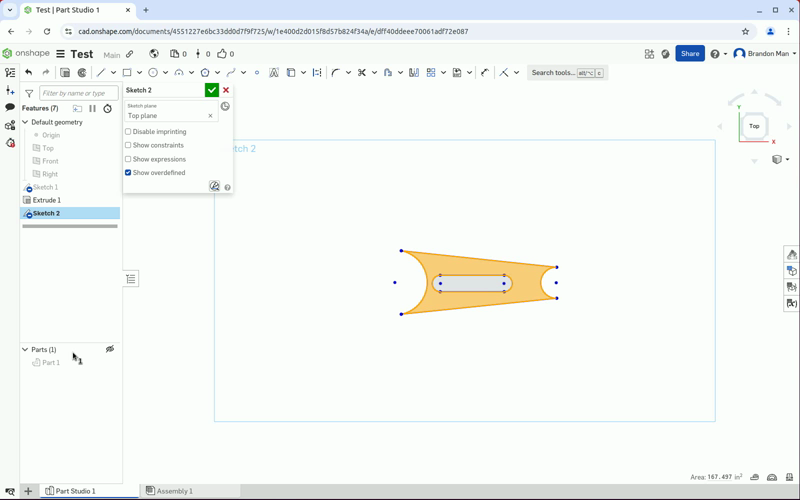
key(shift+y)
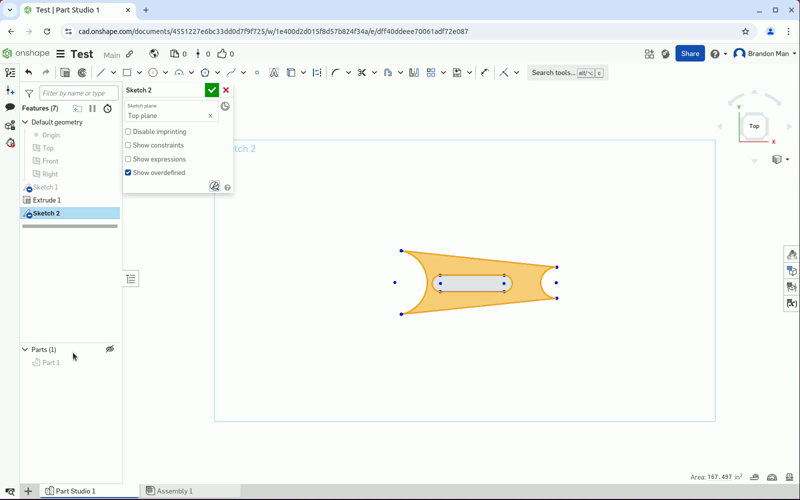
key(shift+e)
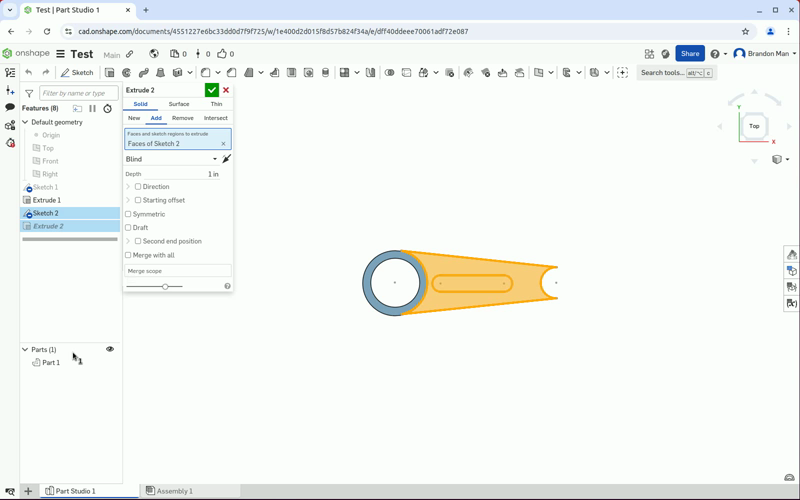
mouse_move(143, 106)
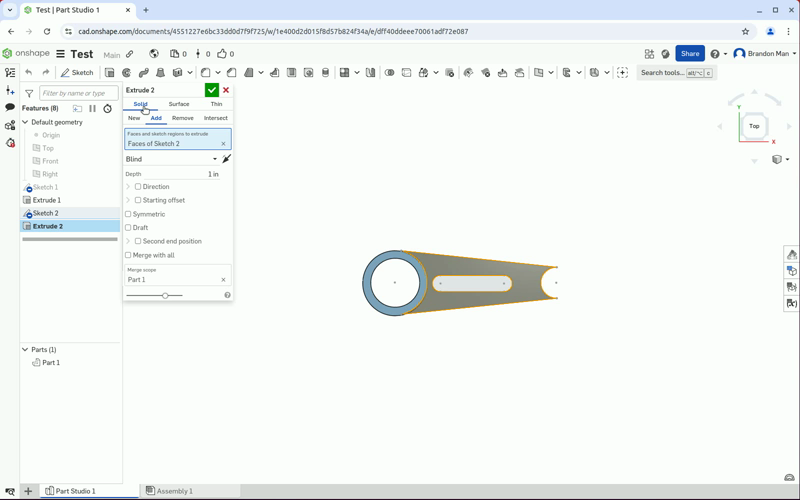
click(143, 106)
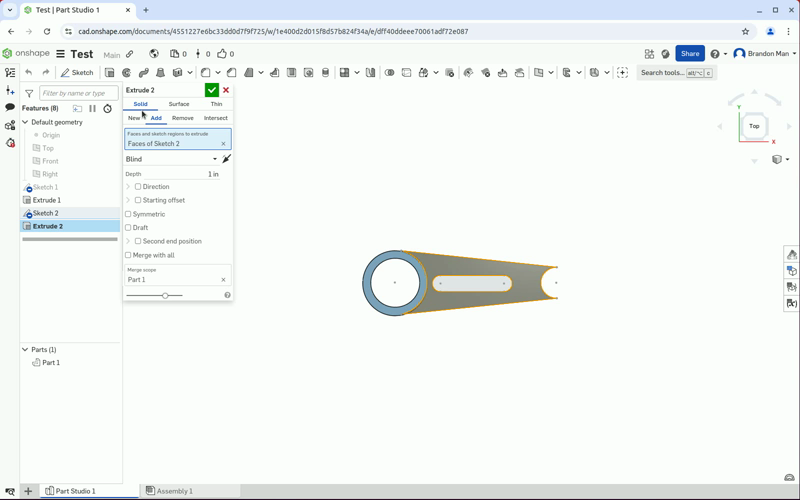
mouse_move(137, 120)
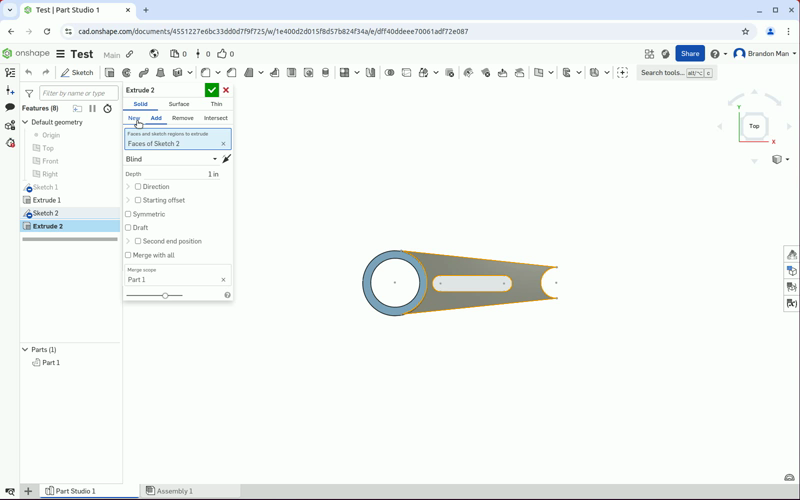
click(137, 120)
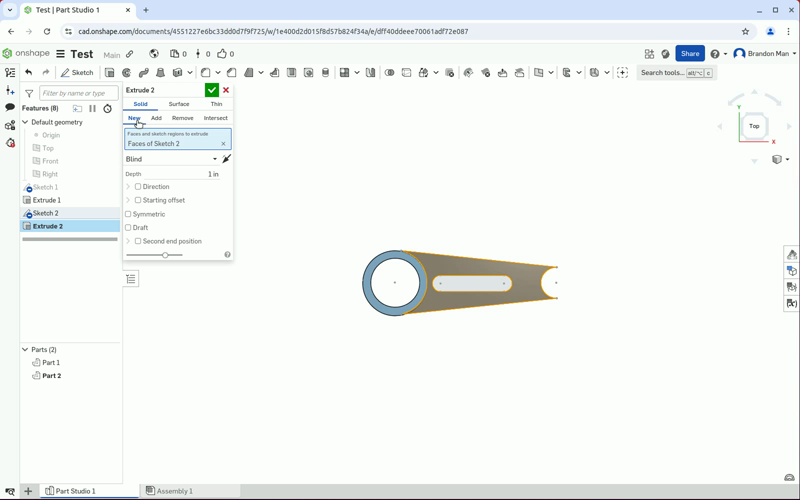
key(tab, 4)
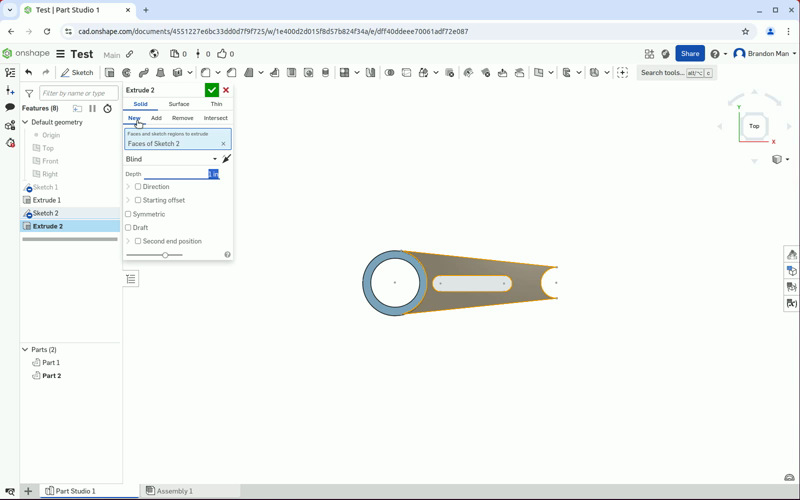
text(6.74)
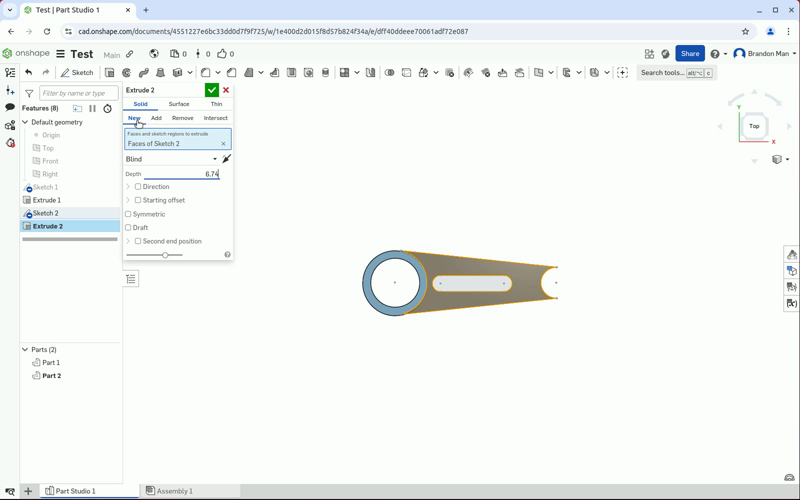
key(enter)
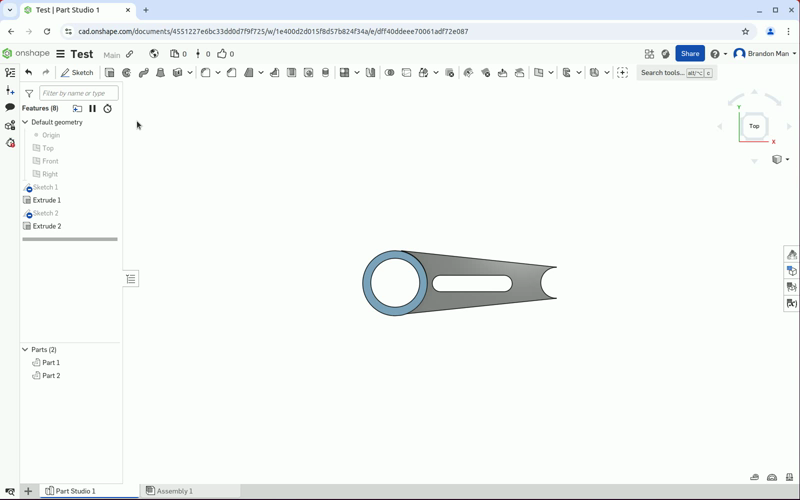
key(shift+h)
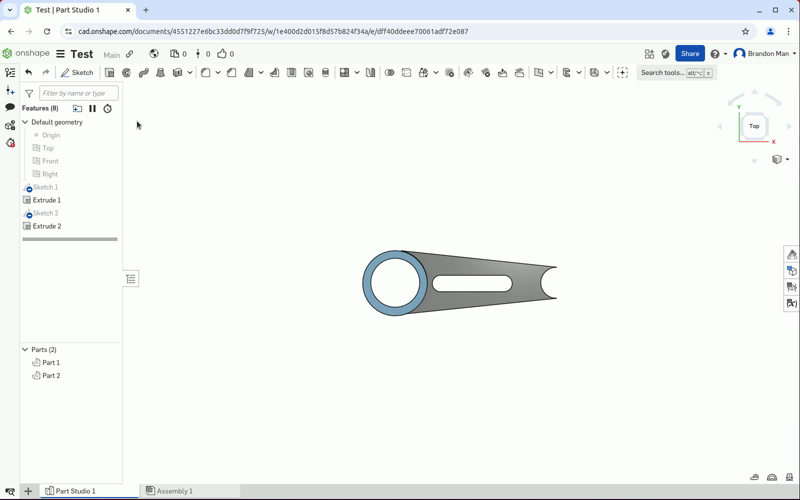
key(shift+h)
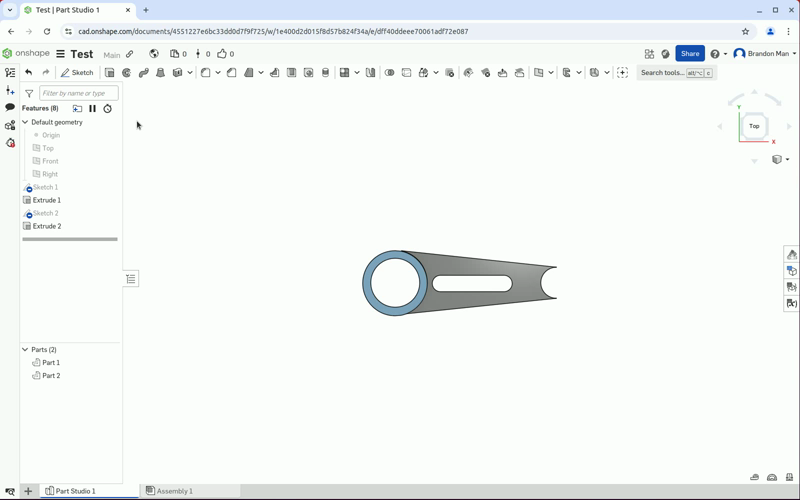
mouse_move(73, 189)
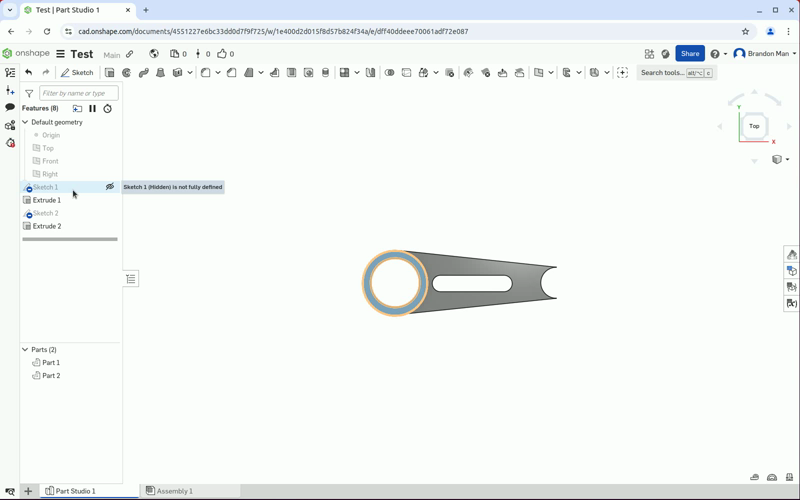
click(73, 189)
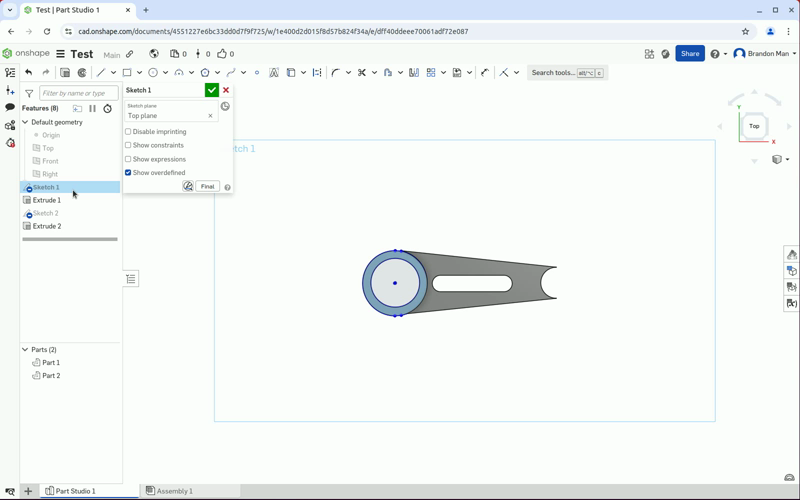
mouse_move(229, 92)
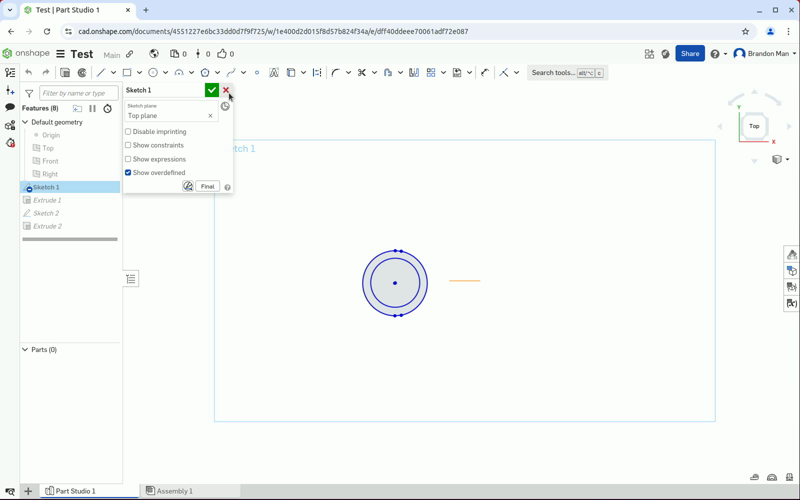
click(229, 92)
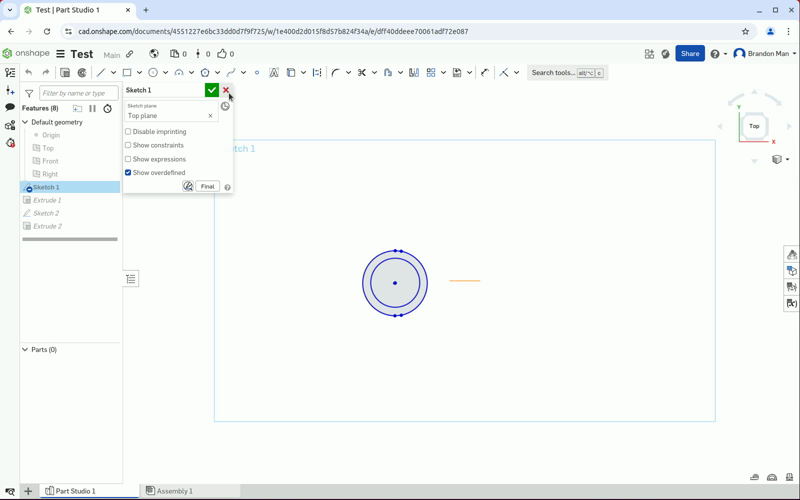
key(shift+s)
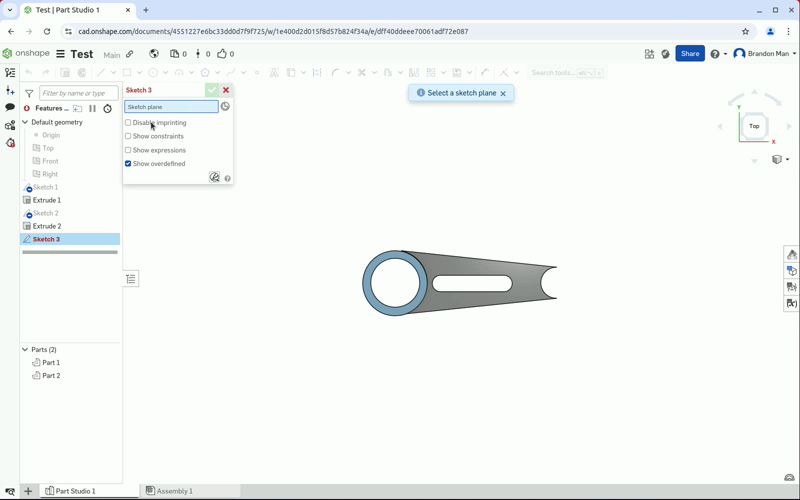
mouse_move(73, 150)
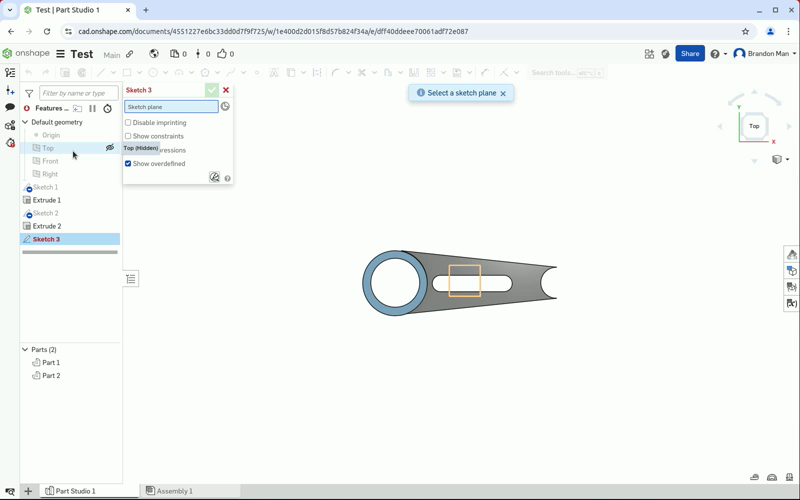
click(73, 150)
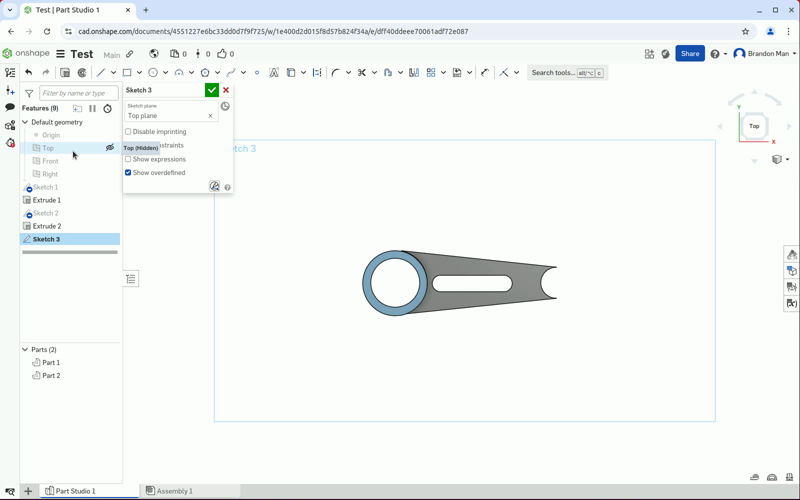
mouse_move(73, 352)
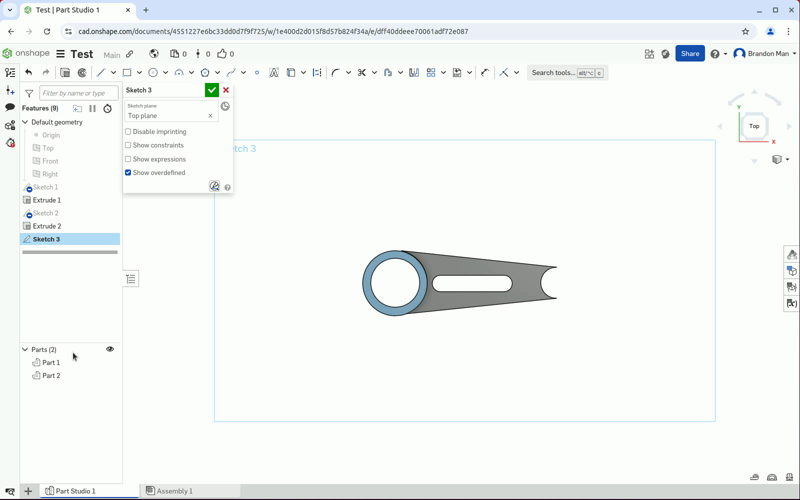
key(y)
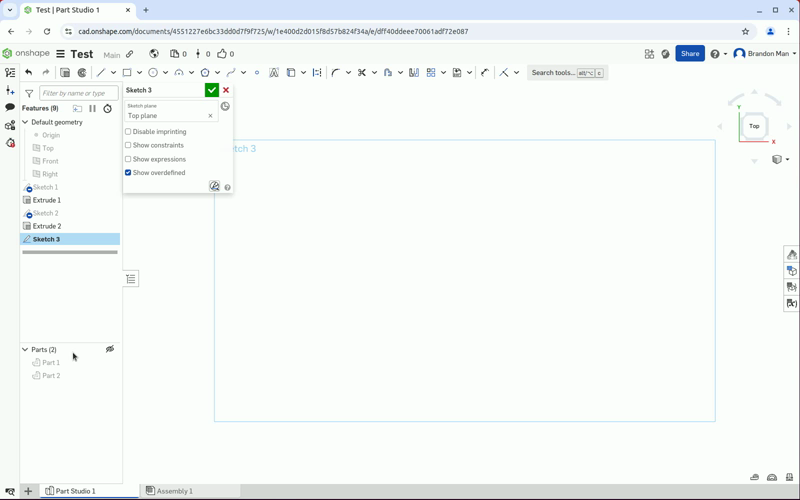
key(c)
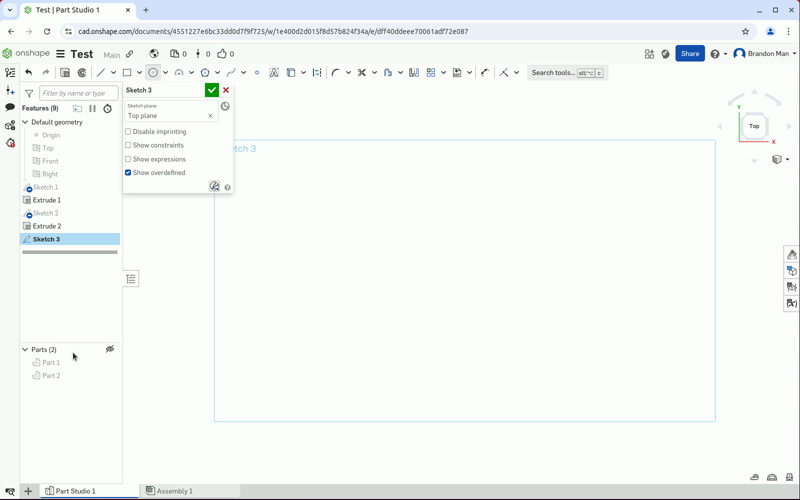
key_down(shift)
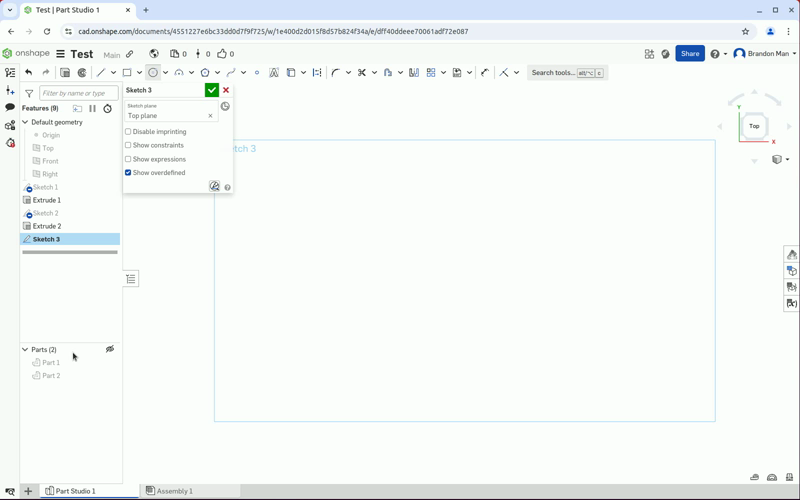
mouse_move(557, 282)
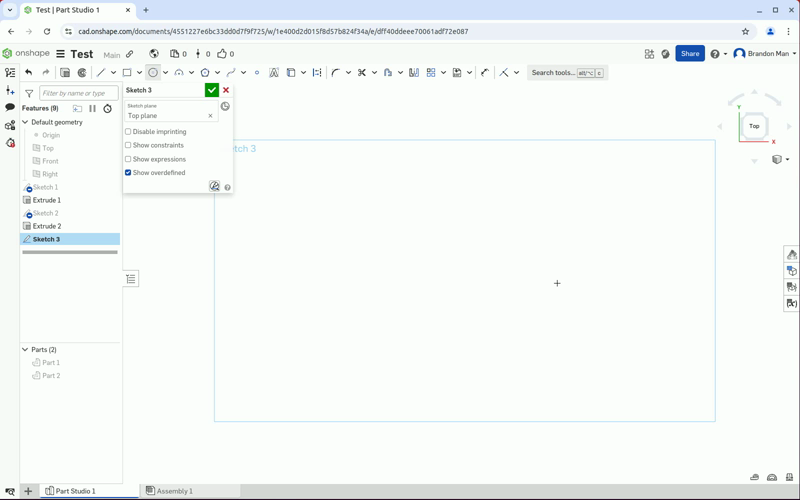
click(557, 282)
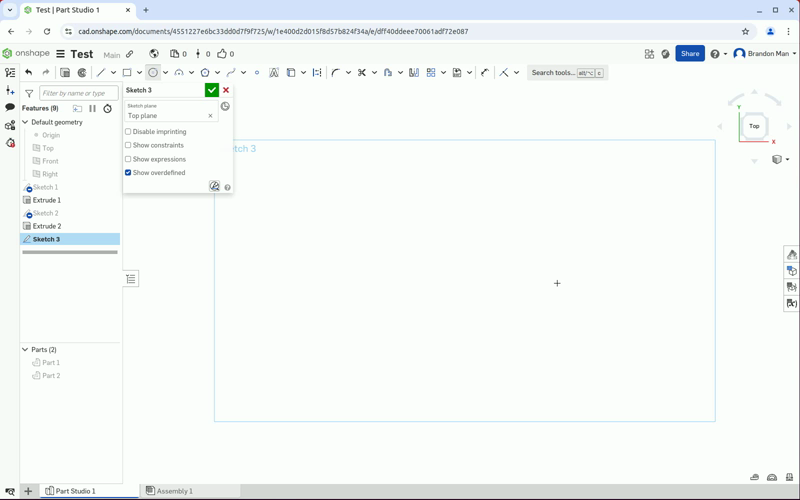
key_up(shift)
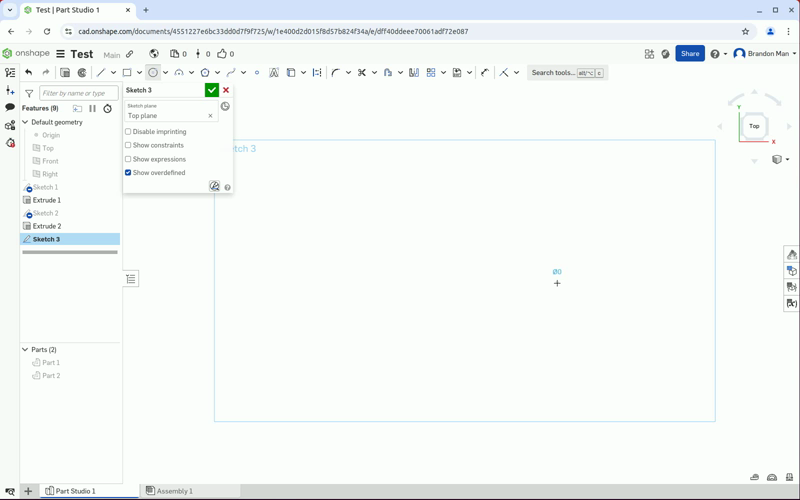
mouse_move(573, 282)
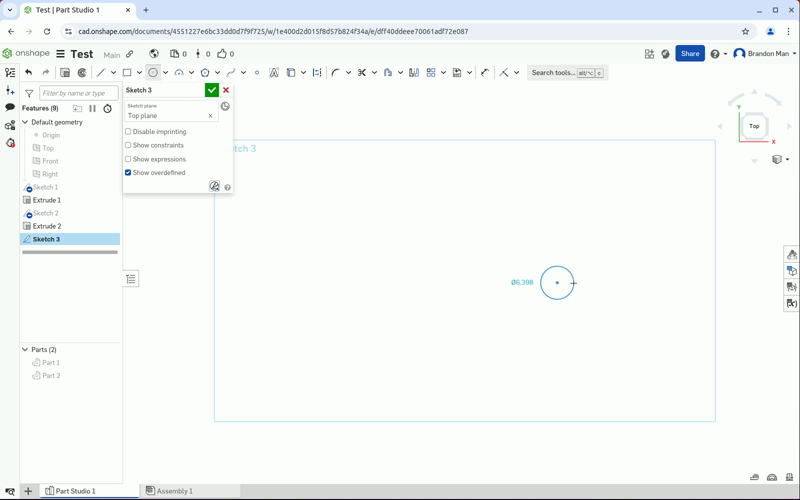
click(573, 282)
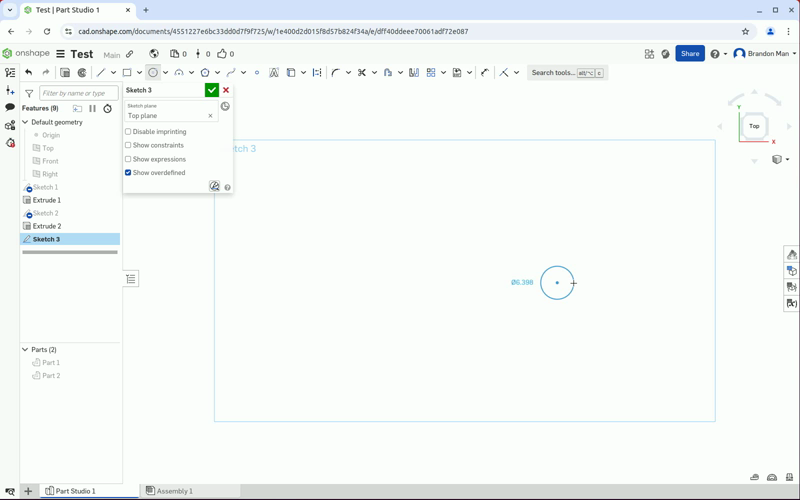
key(esc)
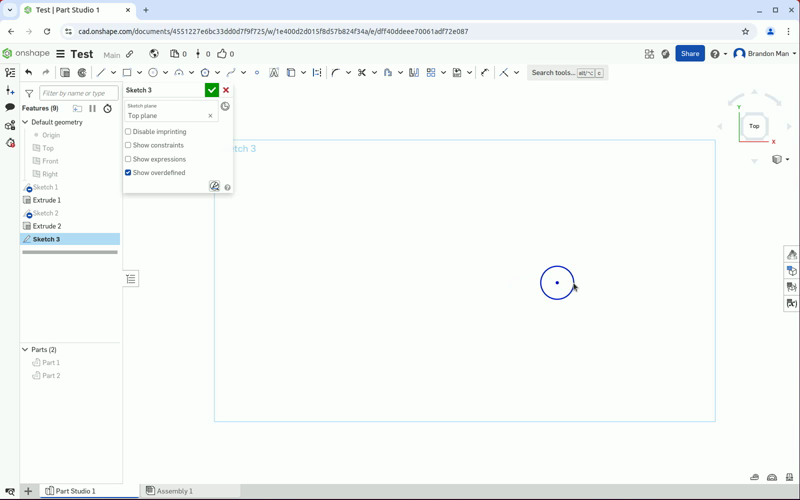
key(c)
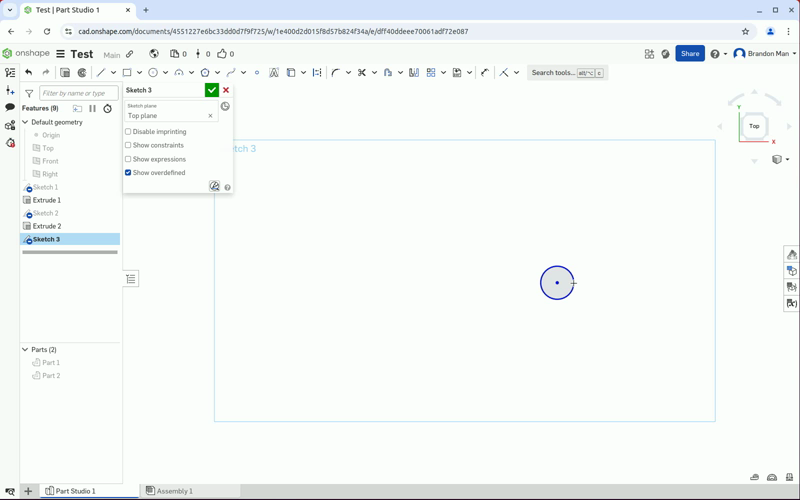
key_down(shift)
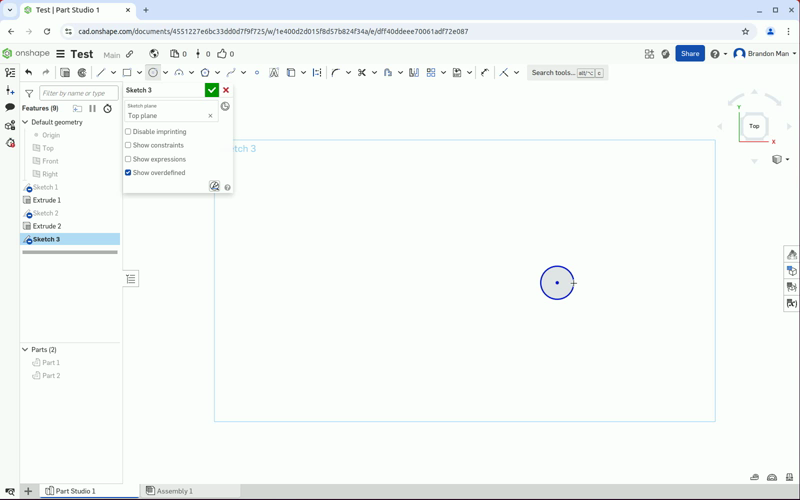
mouse_move(557, 282)
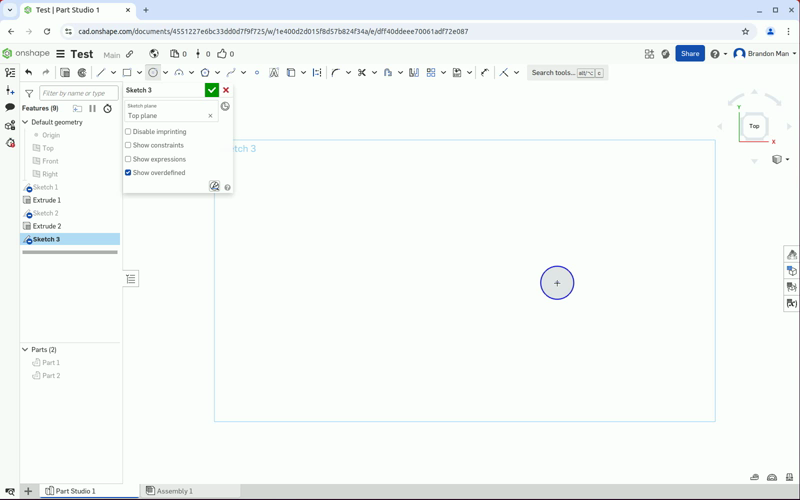
click(557, 282)
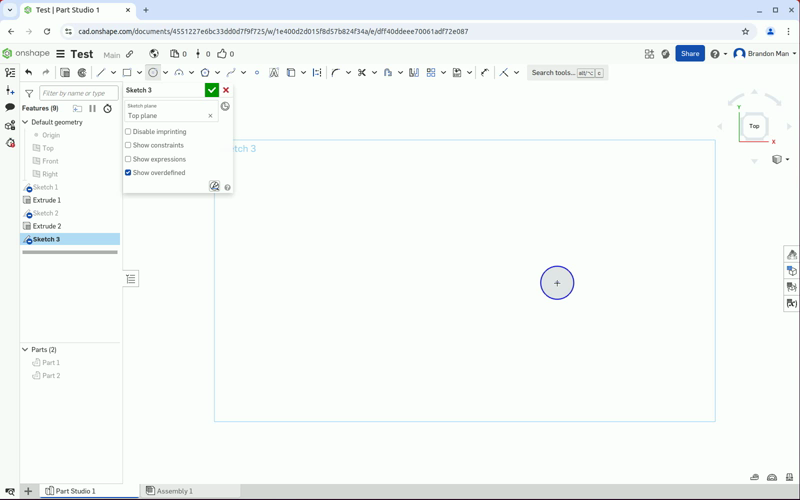
key_up(shift)
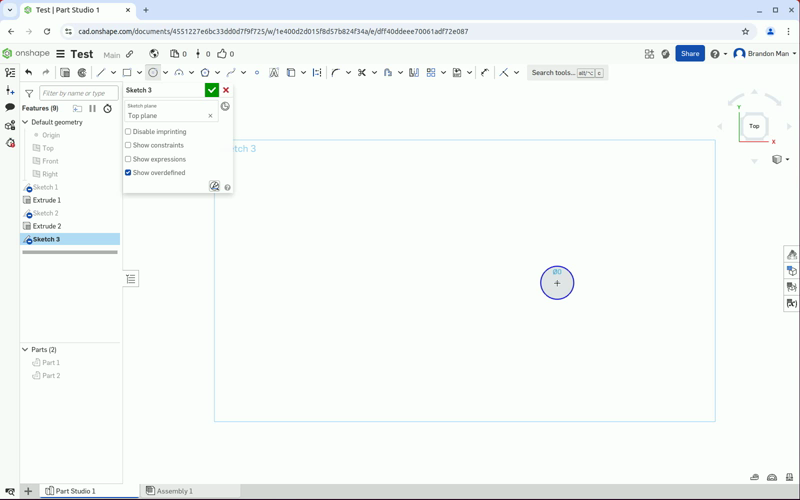
mouse_move(565, 282)
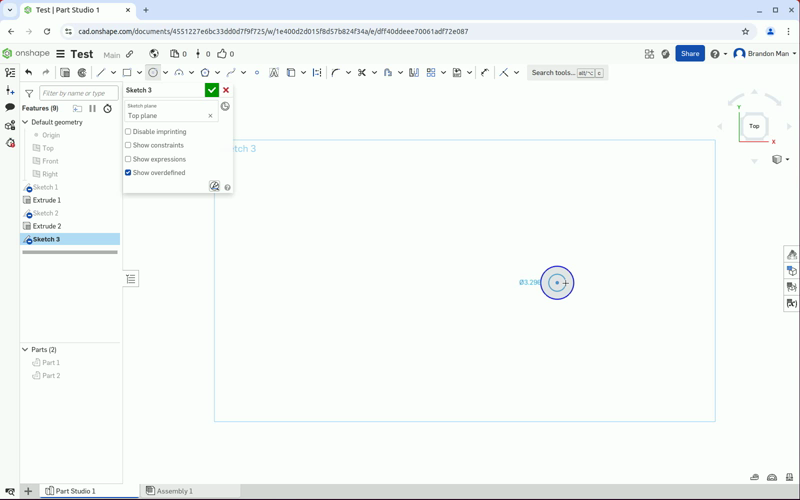
click(565, 282)
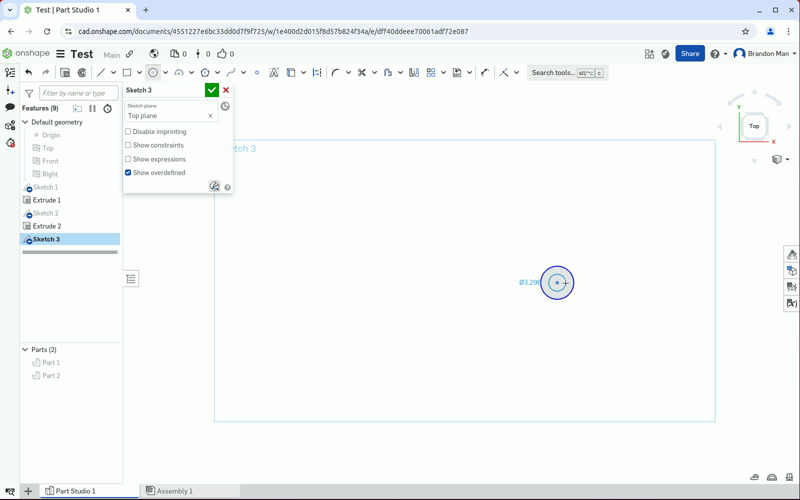
key(esc)
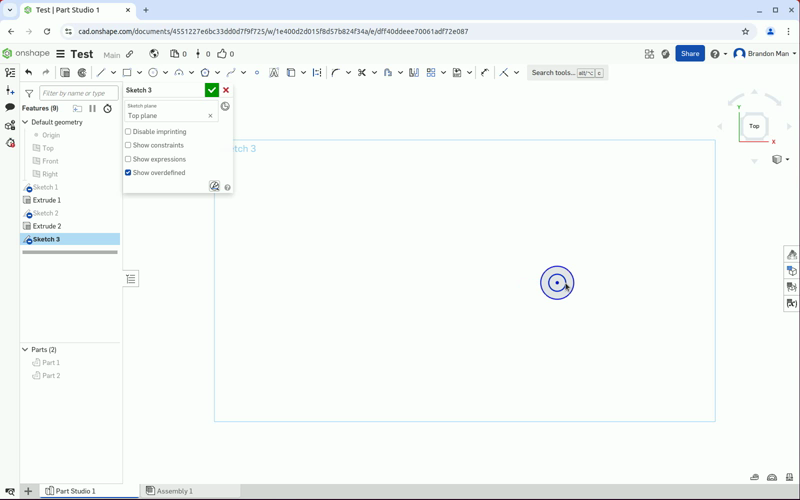
mouse_move(569, 292)
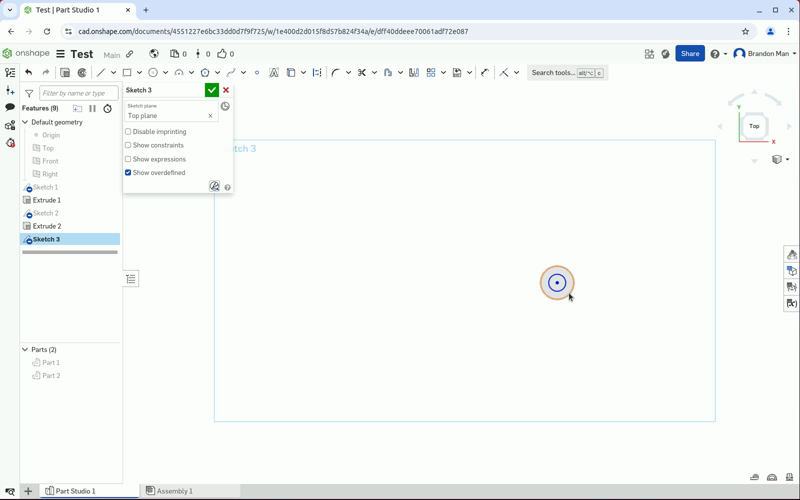
scroll(6)
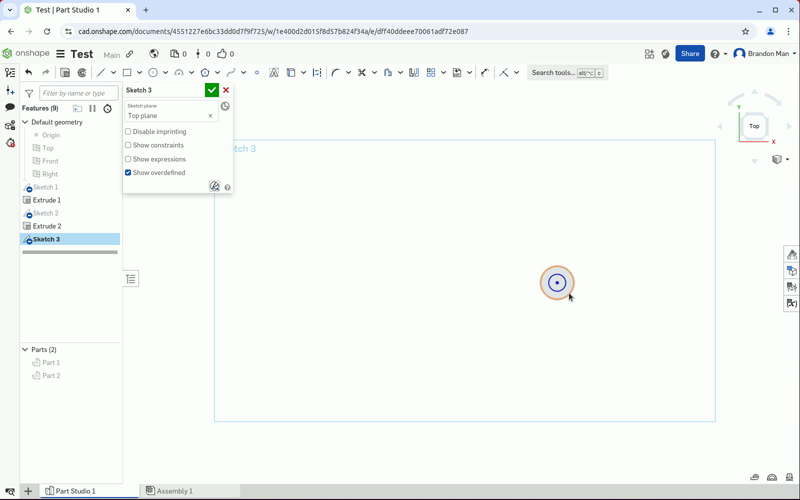
scroll(6)
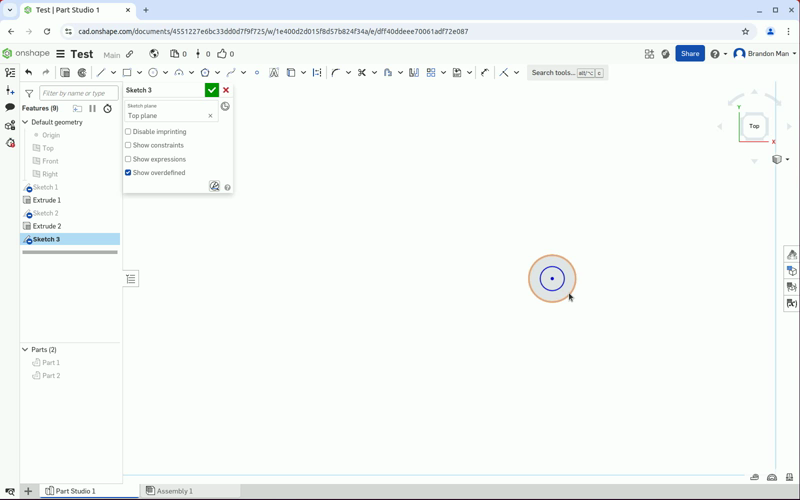
scroll(6)
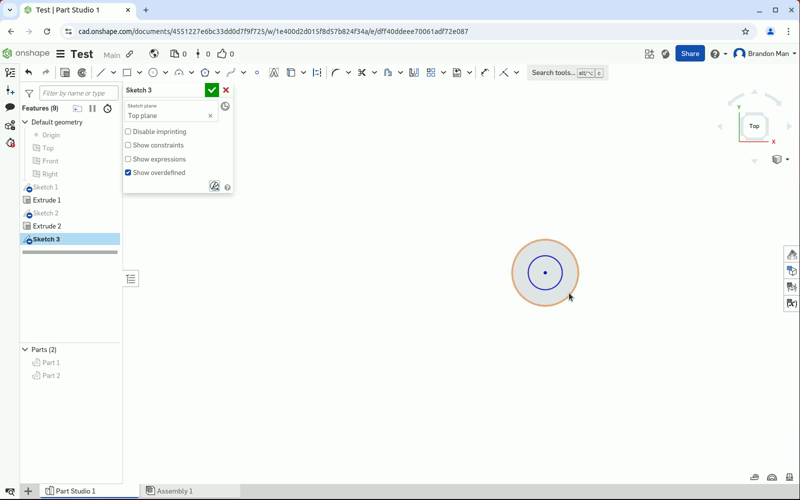
scroll(6)
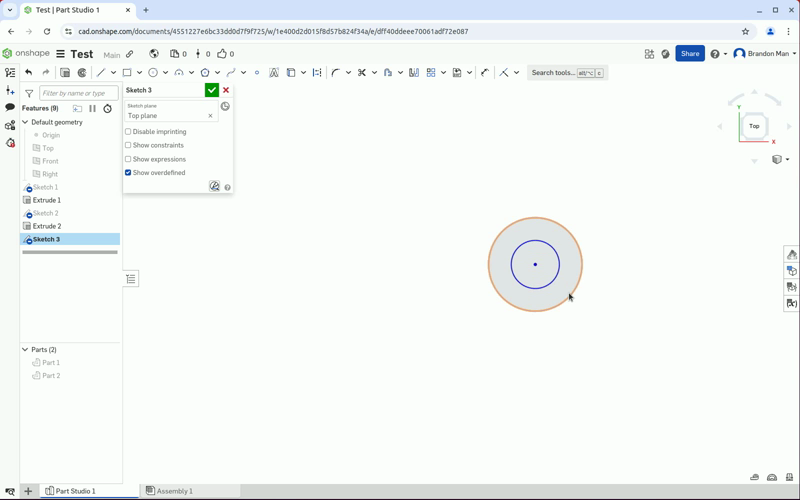
scroll(6)
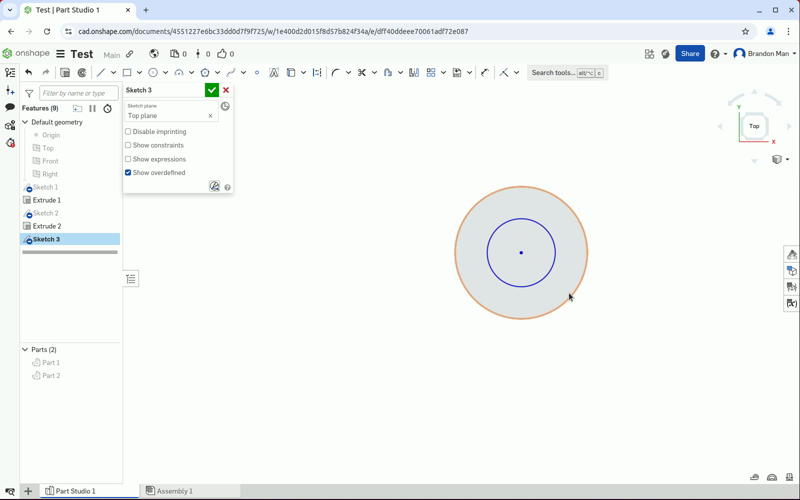
scroll(6)
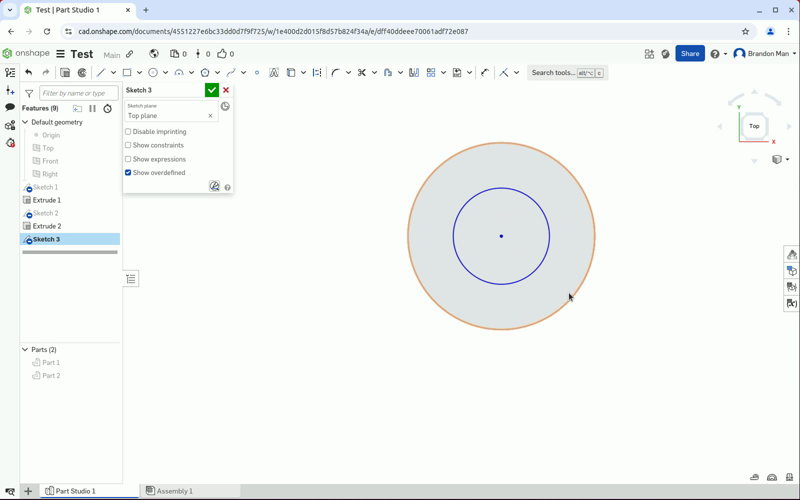
scroll(6)
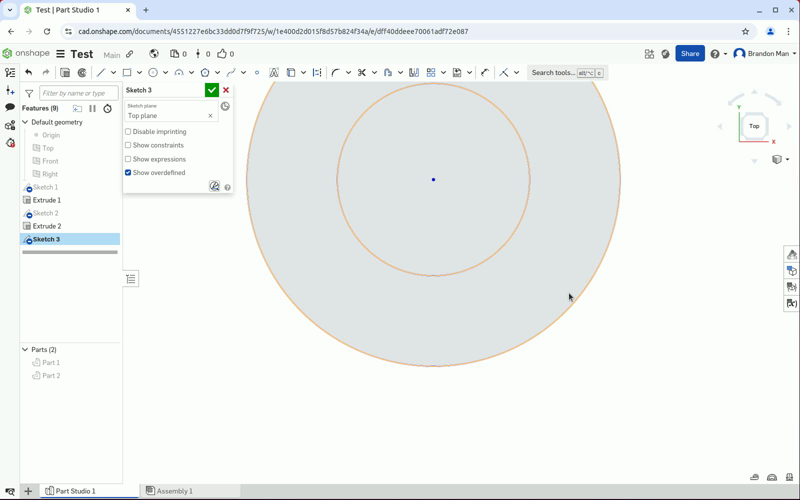
click(569, 292)
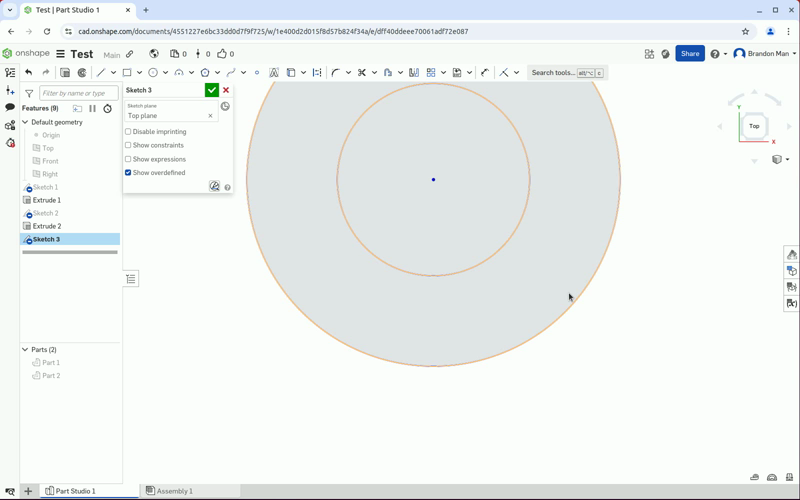
scroll(-6)
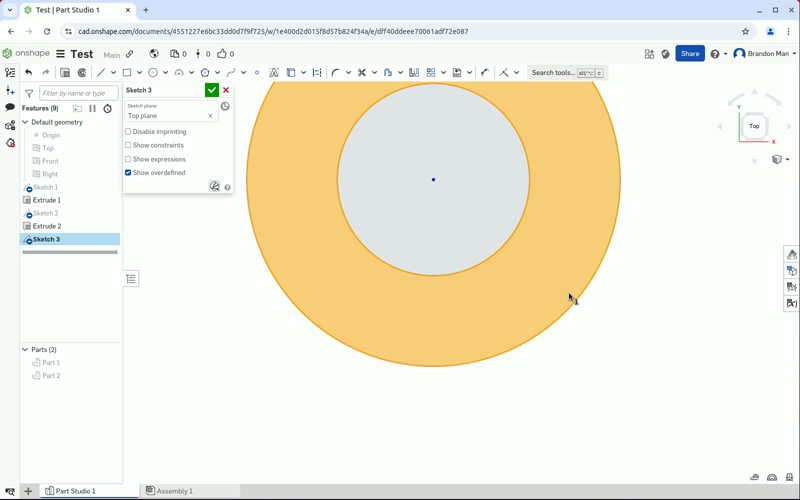
scroll(-6)
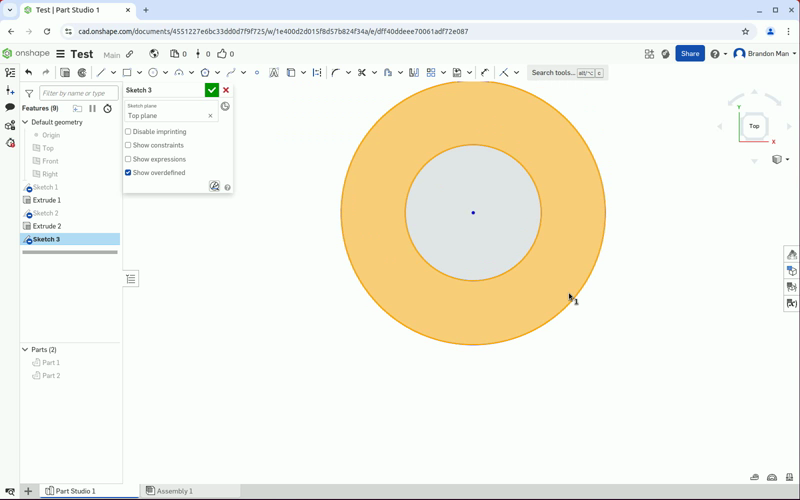
scroll(-6)
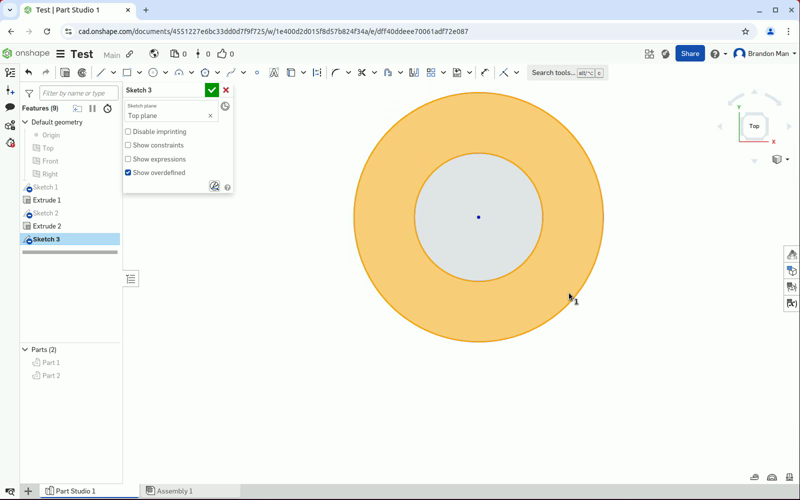
scroll(-6)
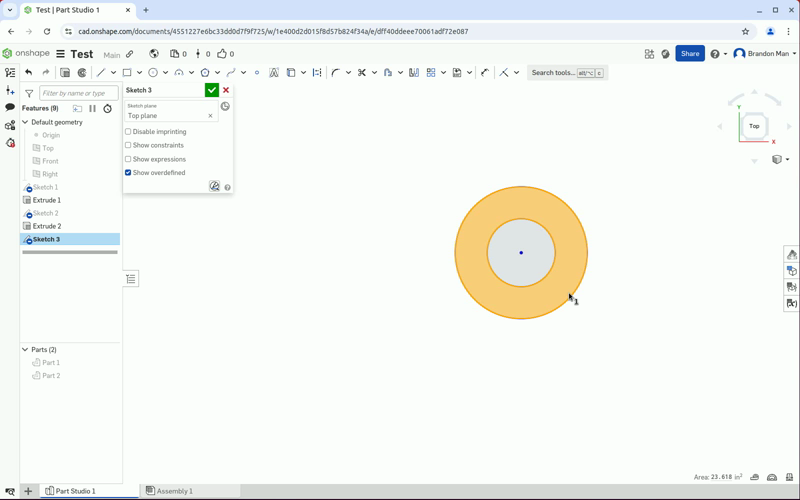
scroll(-6)
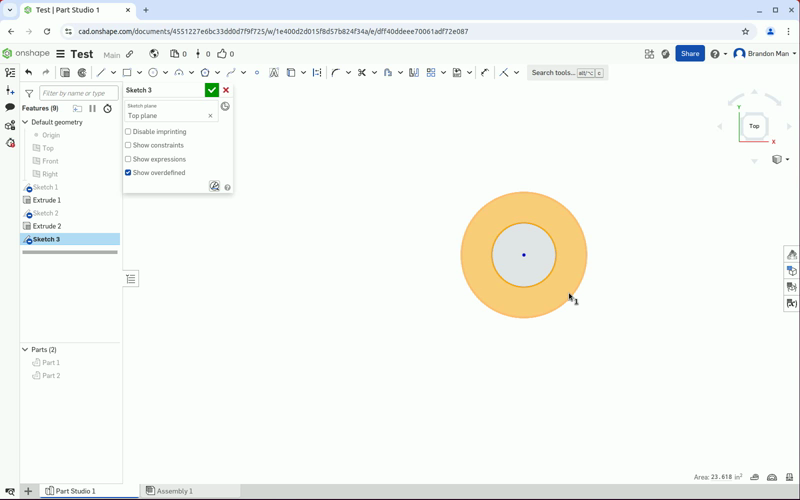
scroll(-6)
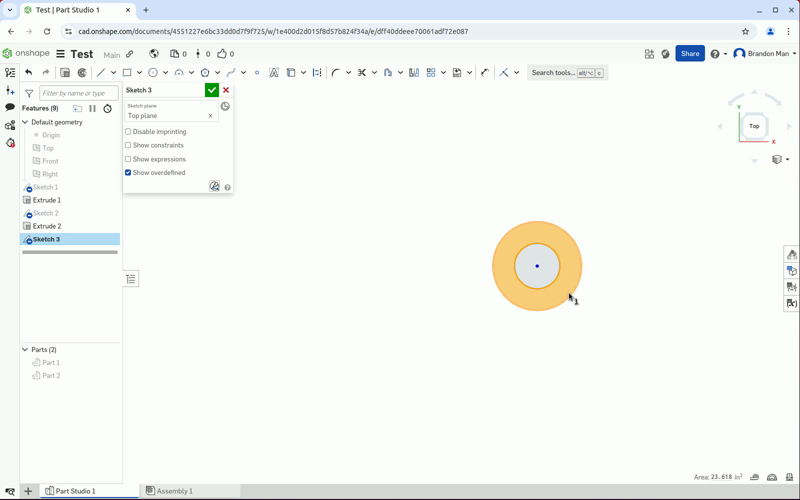
scroll(-6)
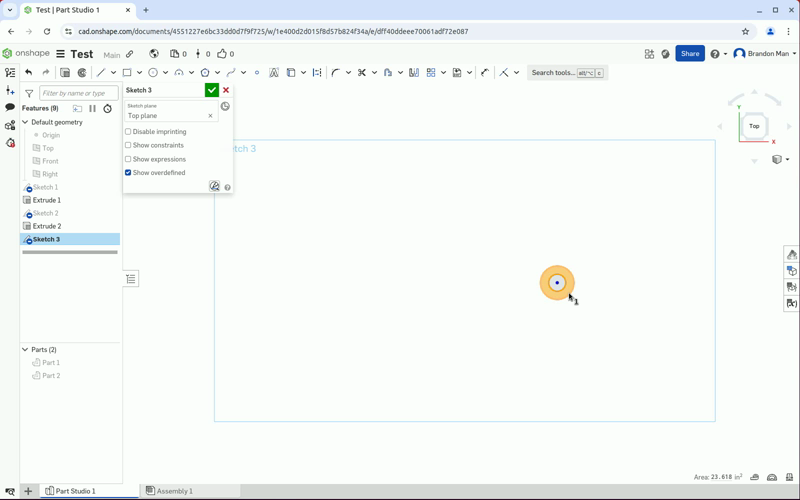
mouse_move(73, 352)
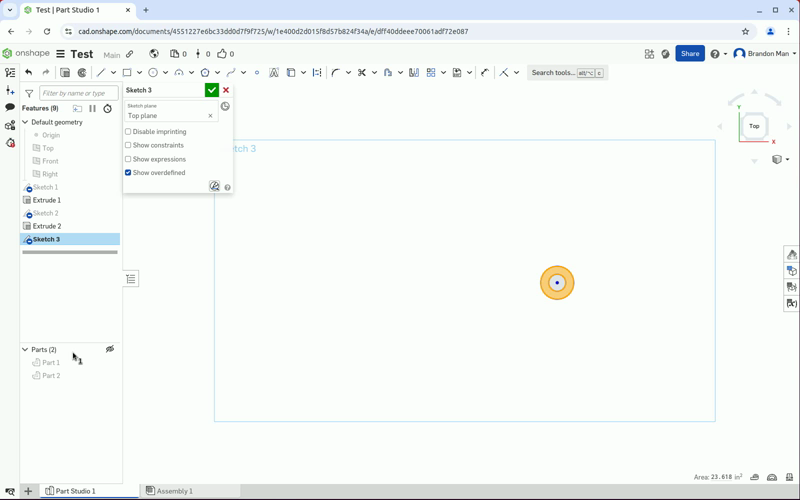
key(shift+y)
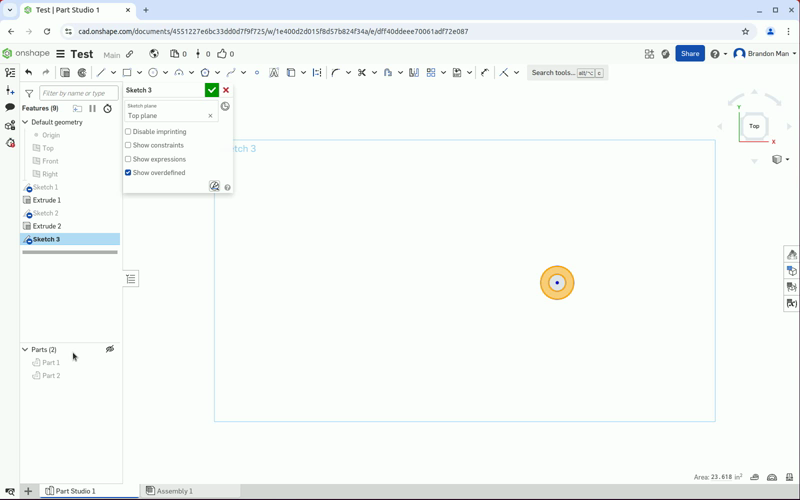
key(shift+e)
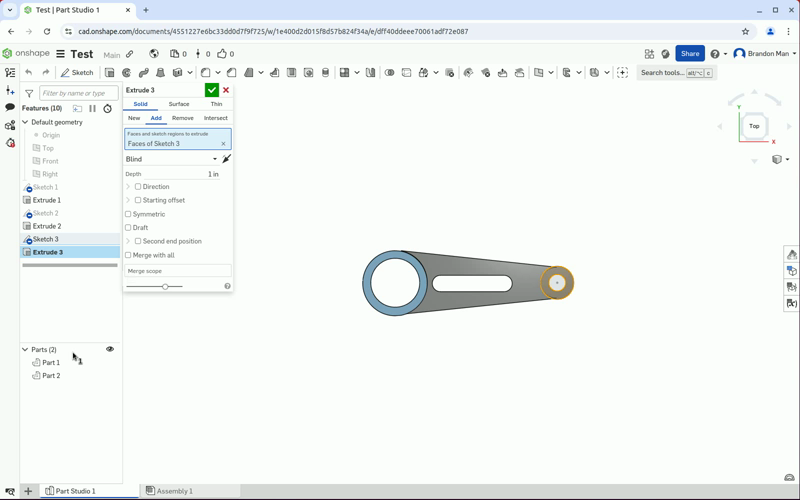
mouse_move(143, 106)
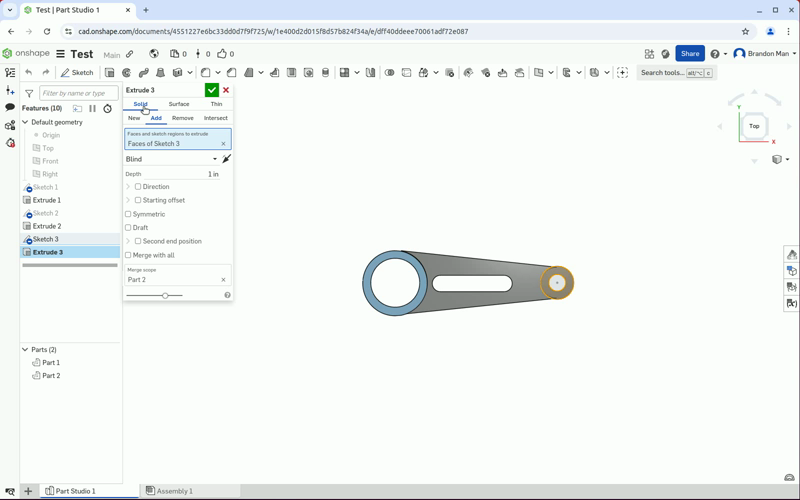
click(143, 106)
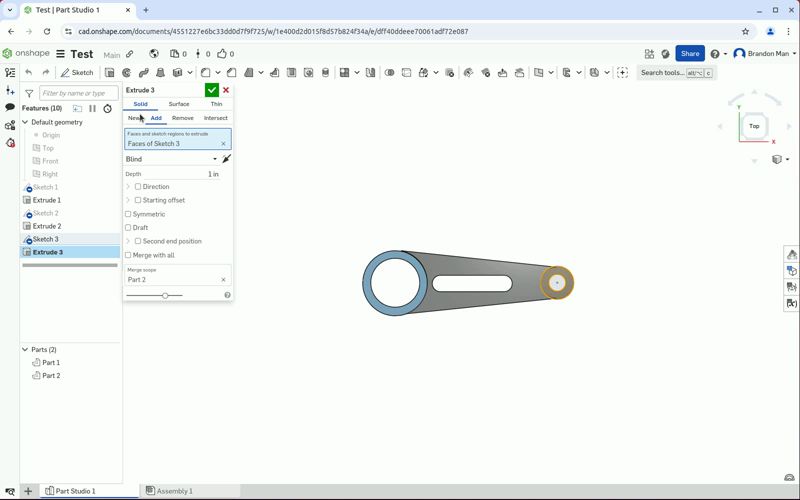
mouse_move(137, 120)
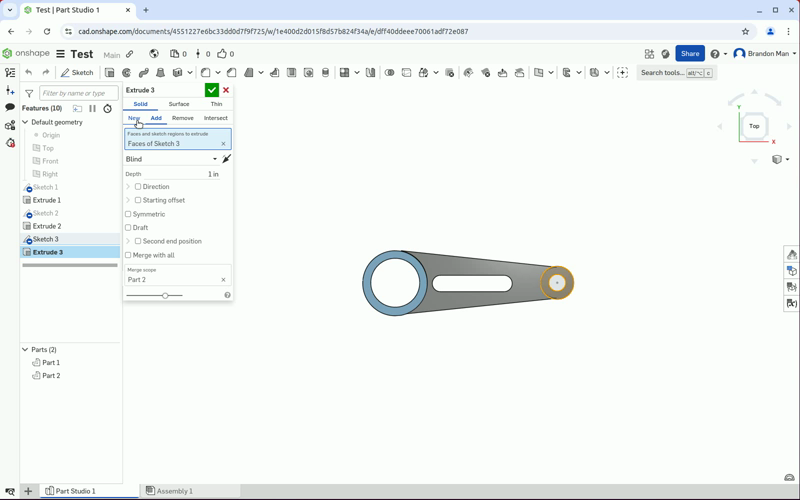
click(137, 120)
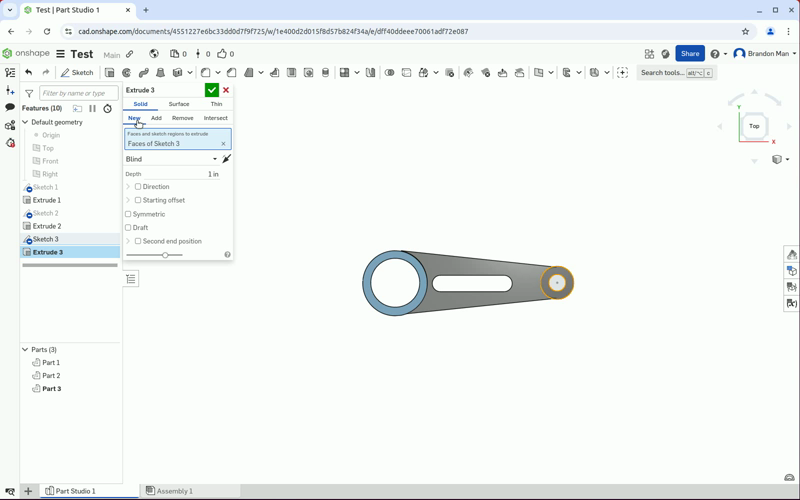
key(tab, 4)
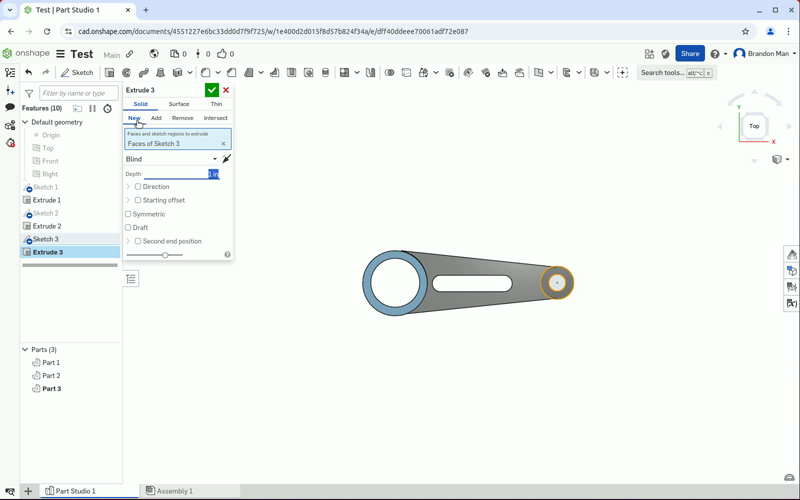
text(8.425)
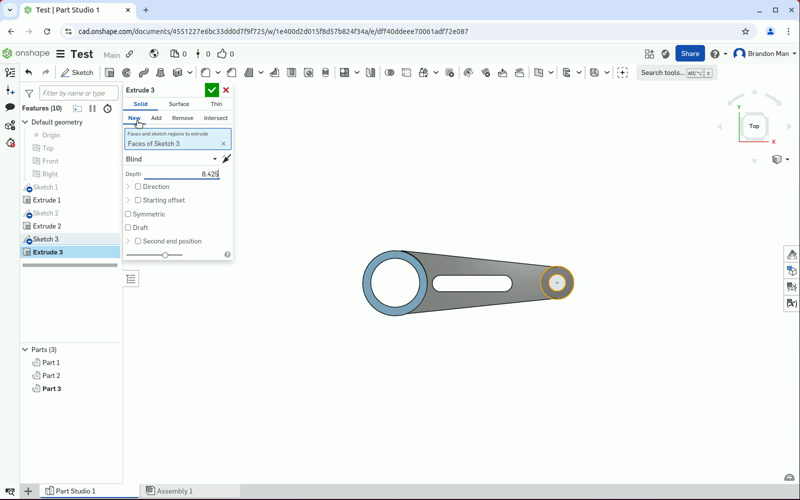
key(enter)
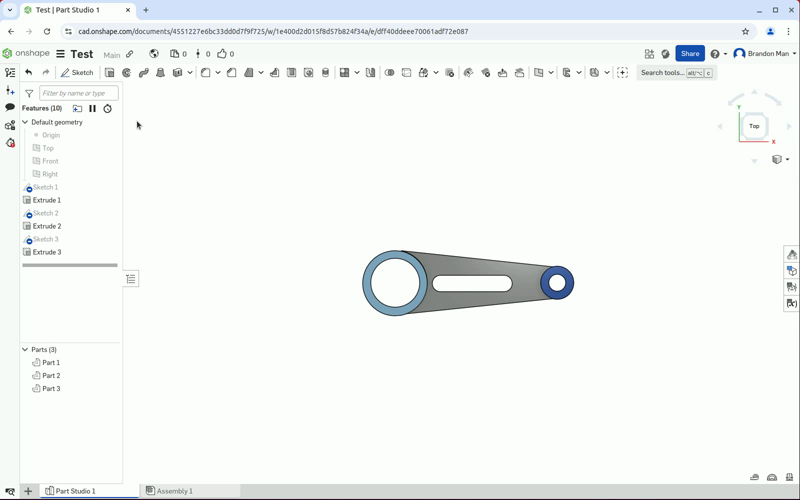
key(shift+h)
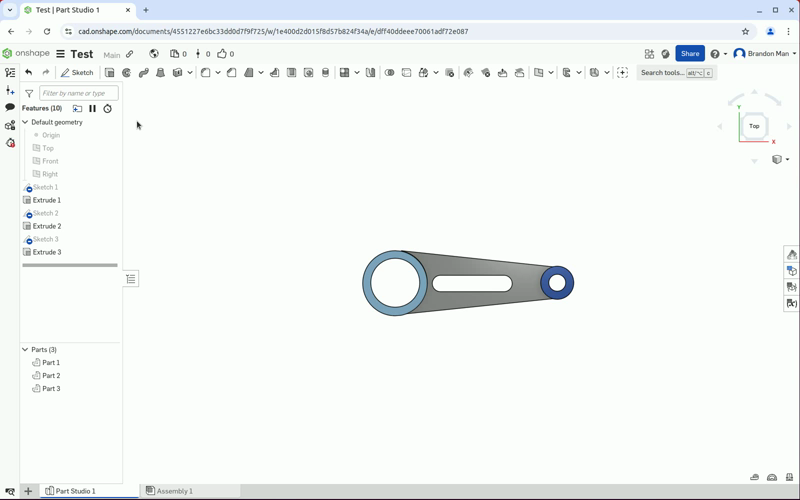
key(shift+h)
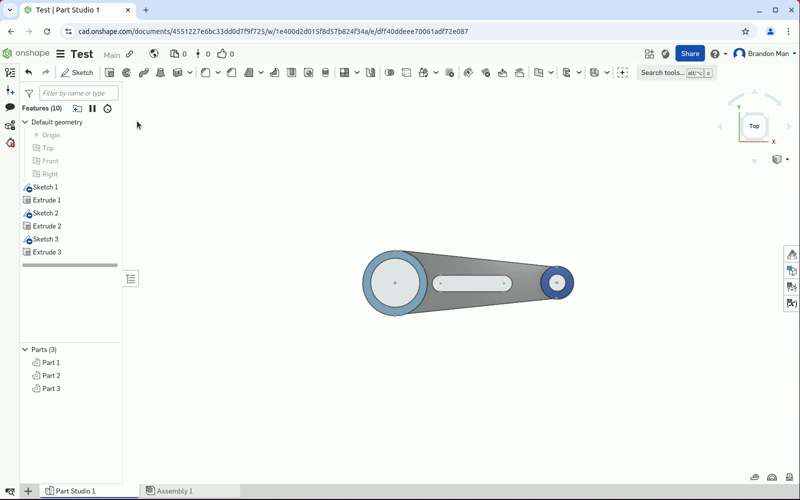
key(shift+7)
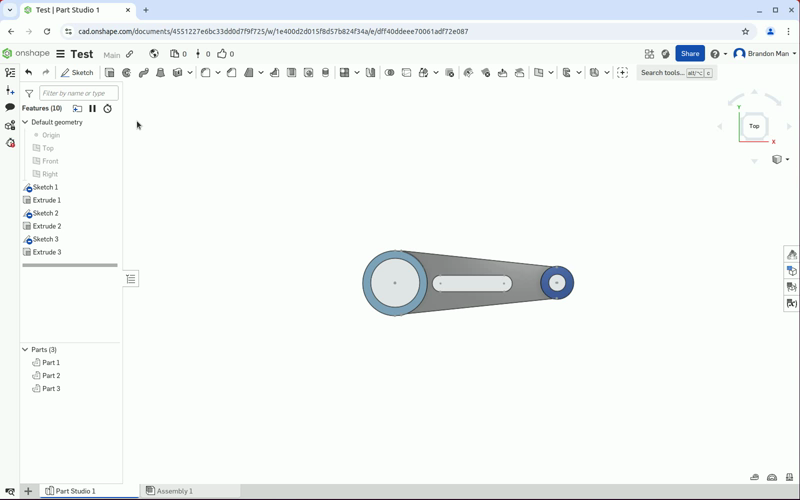
key(up, 3)
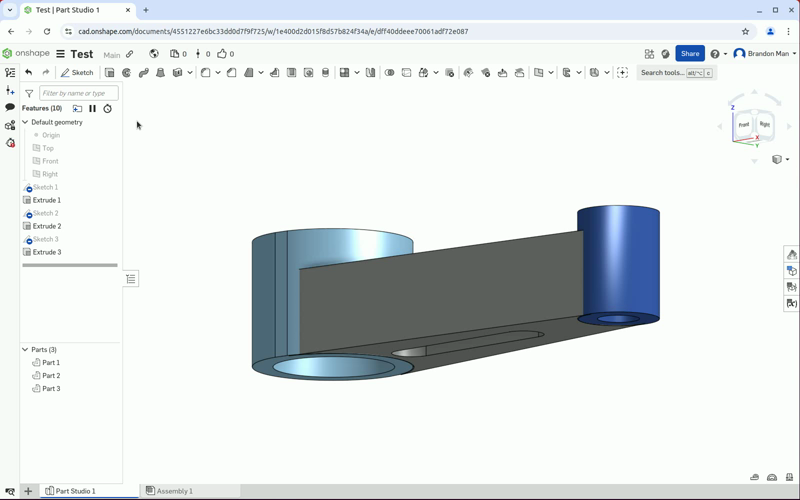
key(left, 3)
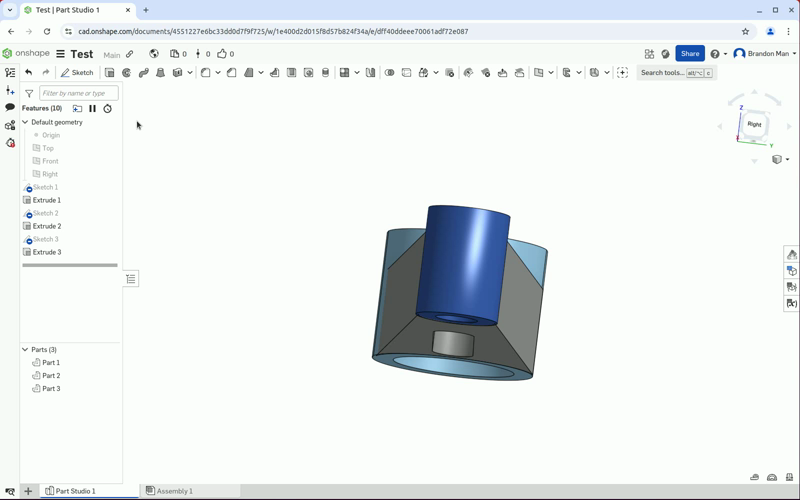
key(right, 3)
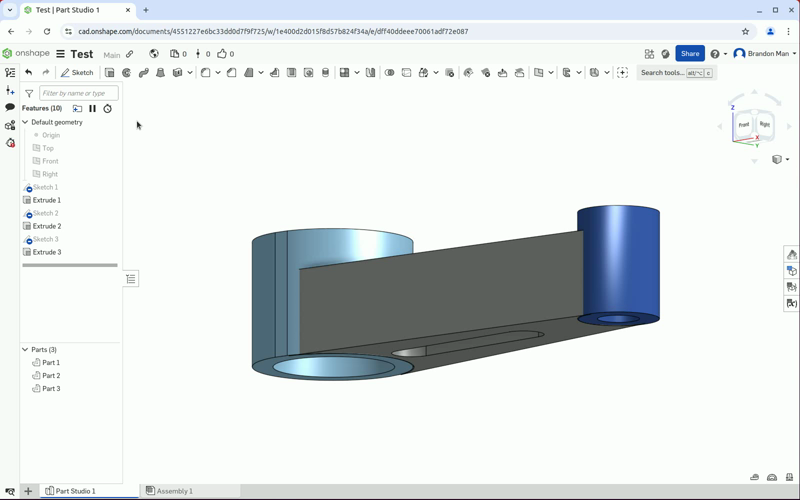
key(down, 3)
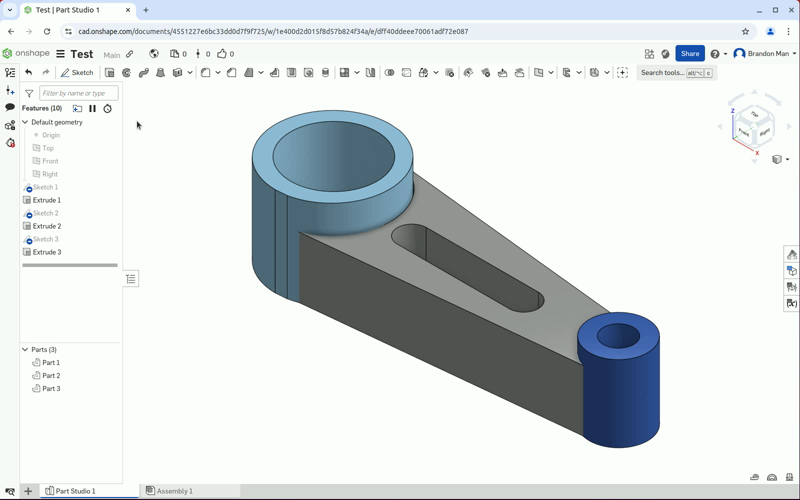
mouse_move(73, 189)
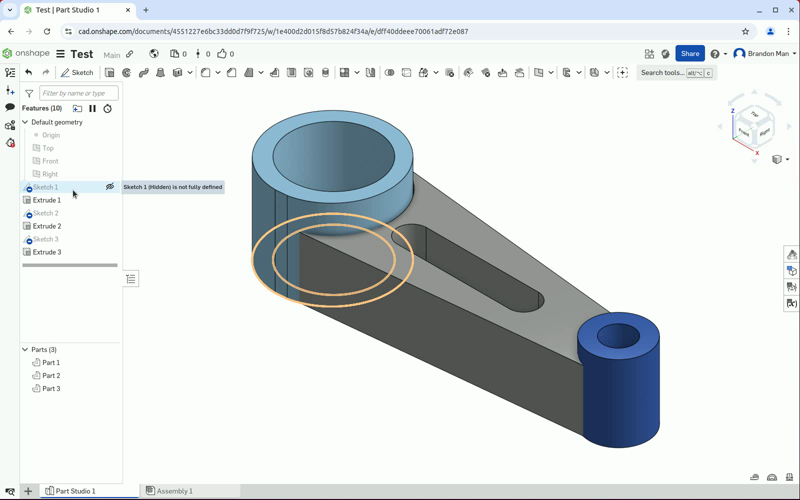
click(73, 189)